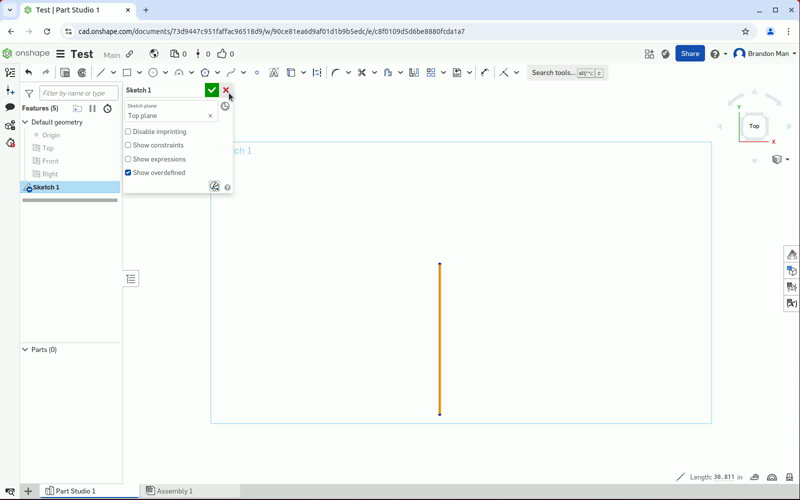
key(shift+h)
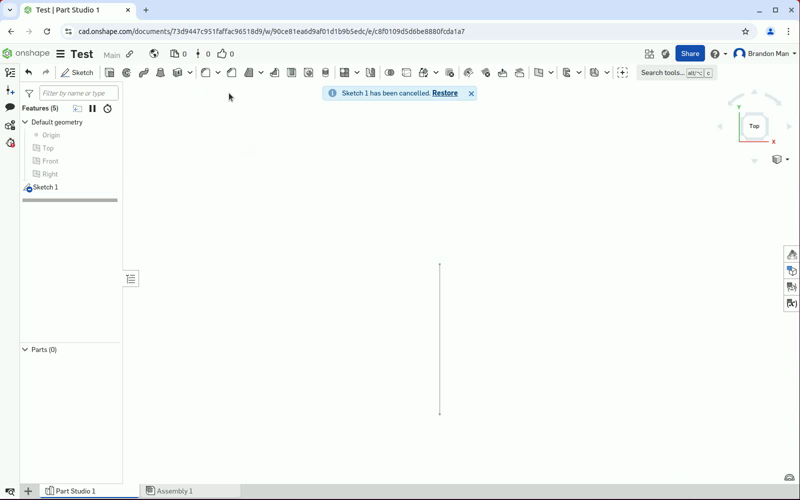
key(shift+s)
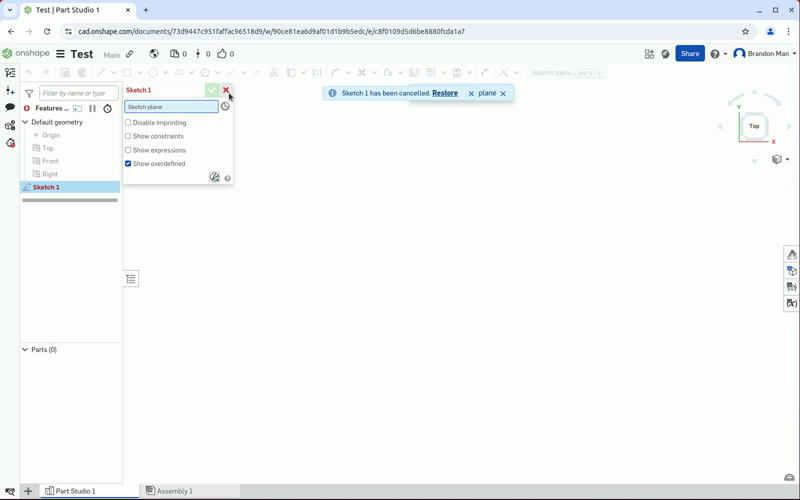
mouse_move(73, 150)
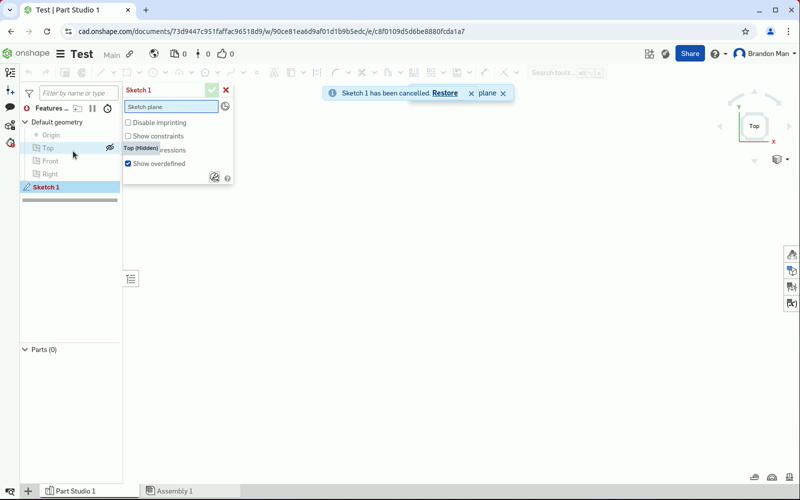
click(73, 150)
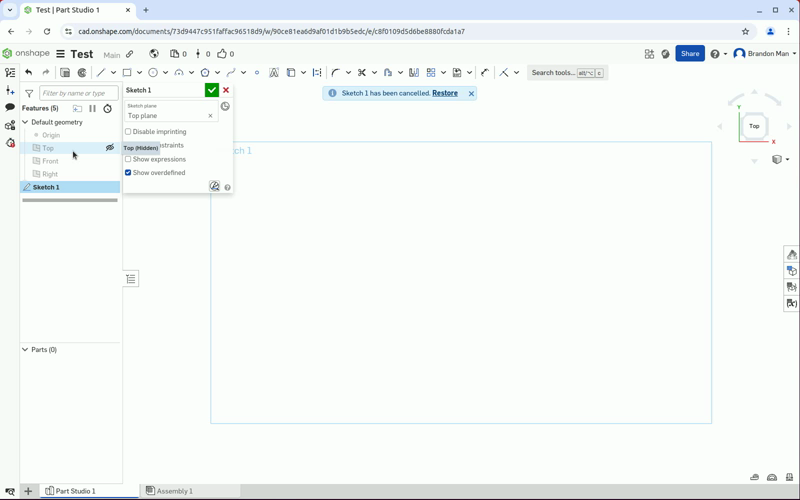
mouse_move(73, 352)
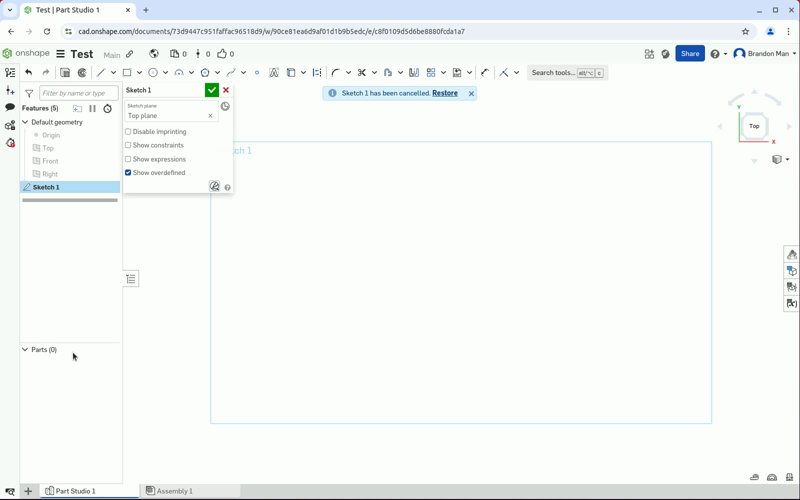
key(y)
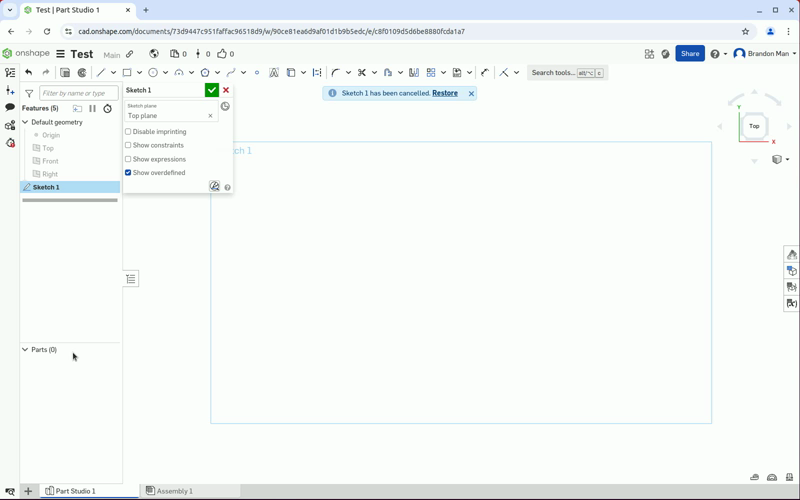
key(l)
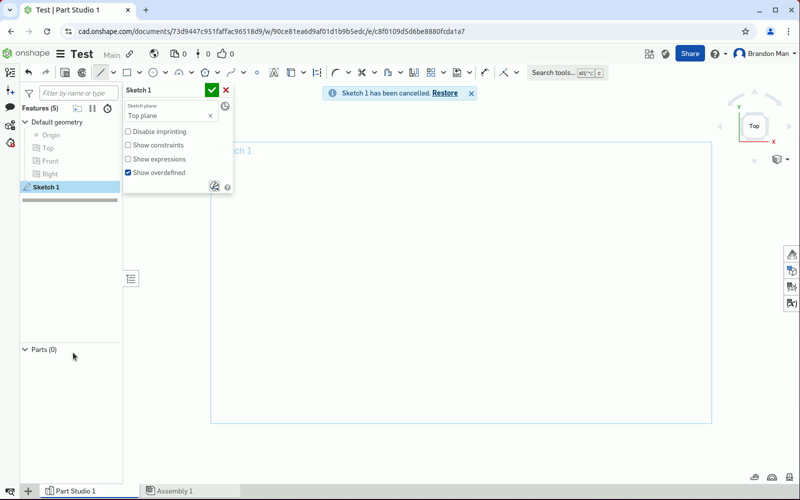
key_down(shift)
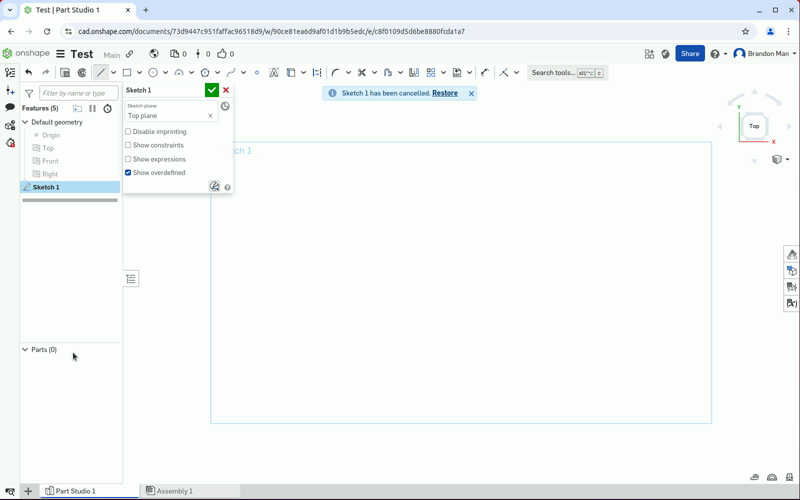
mouse_move(457, 327)
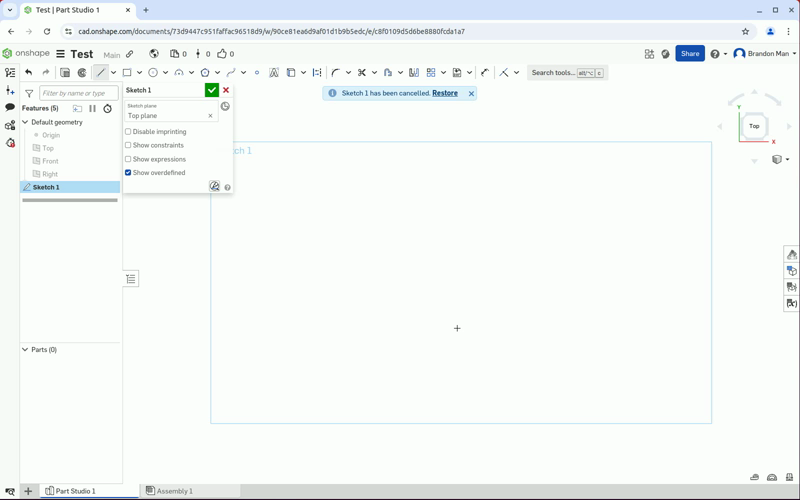
click(457, 327)
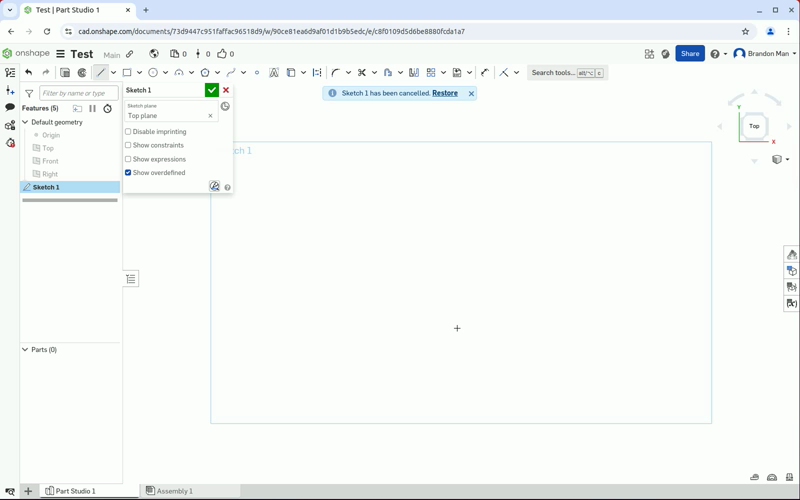
key_up(shift)
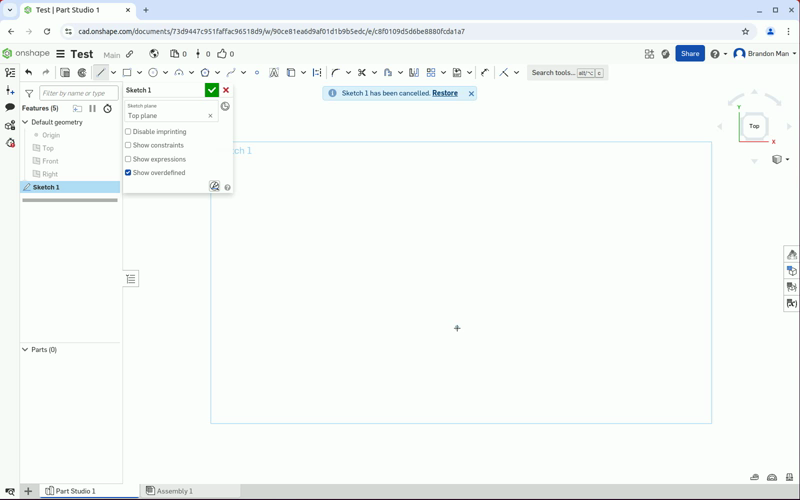
key_down(shift)
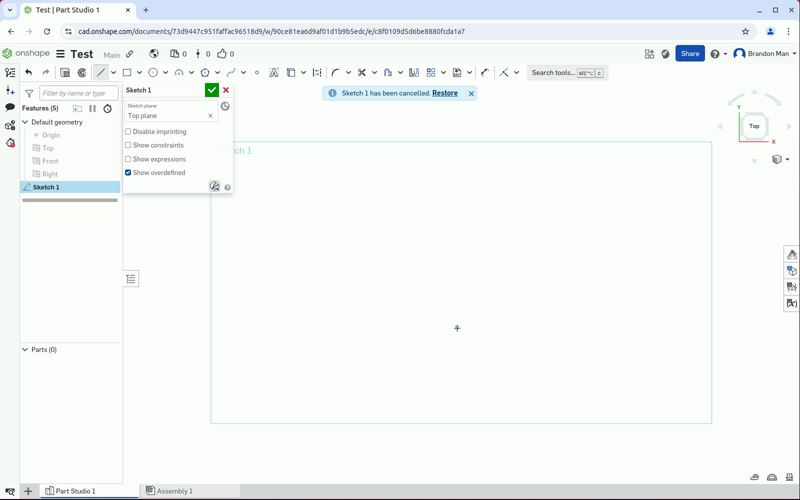
mouse_move(487, 327)
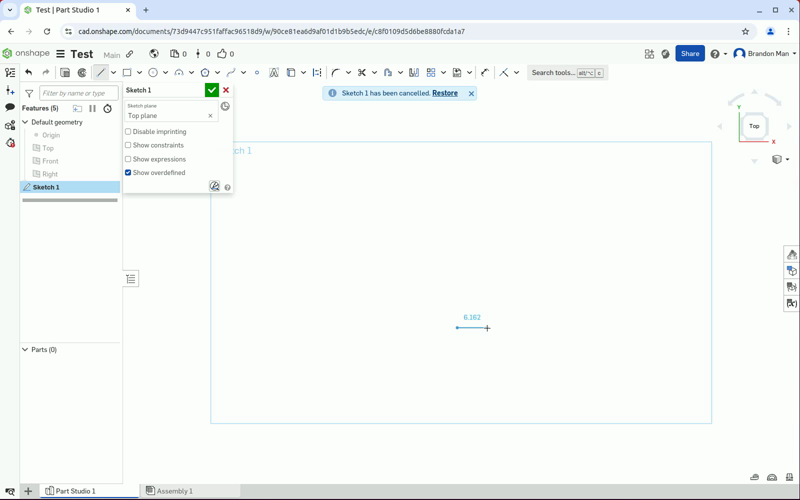
mouse_move(461, 327)
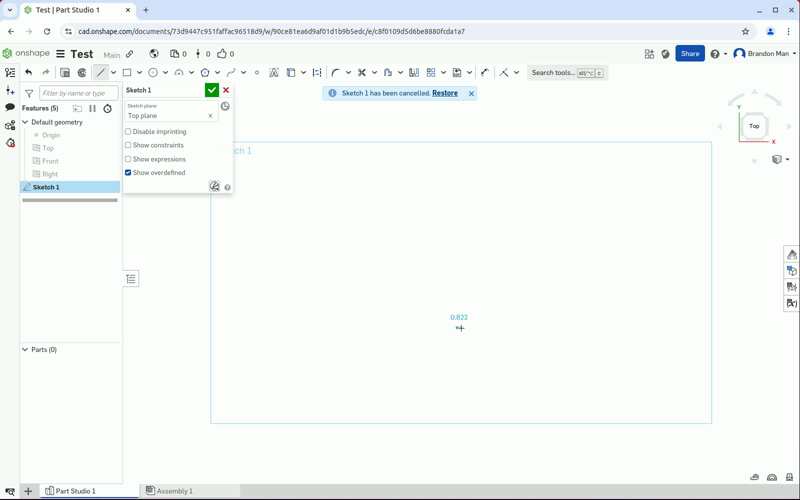
scroll(6)
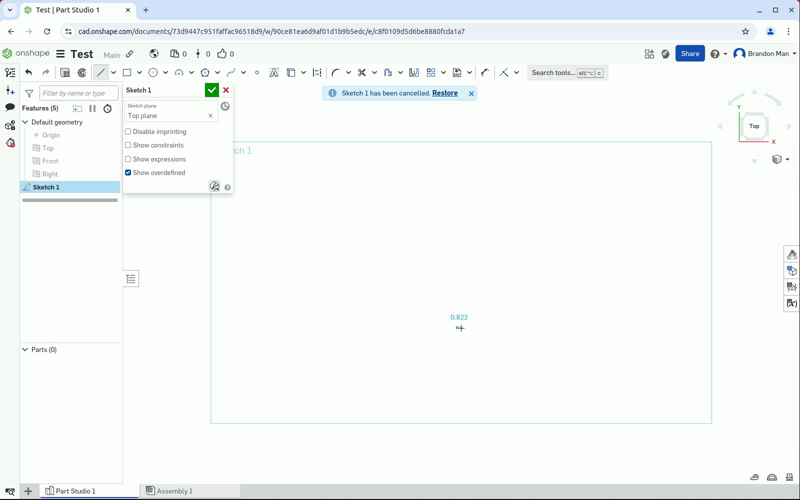
scroll(6)
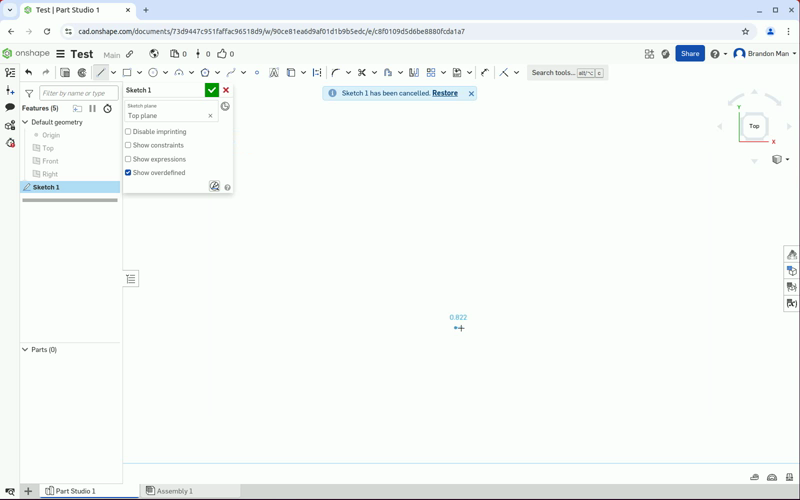
scroll(6)
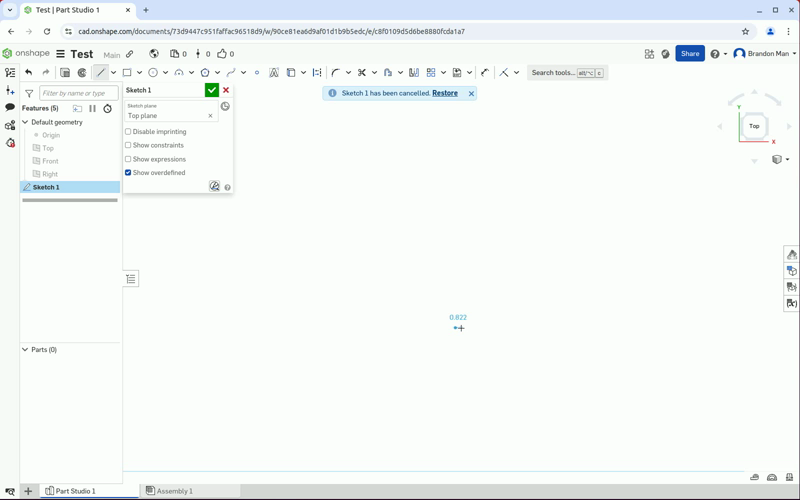
scroll(6)
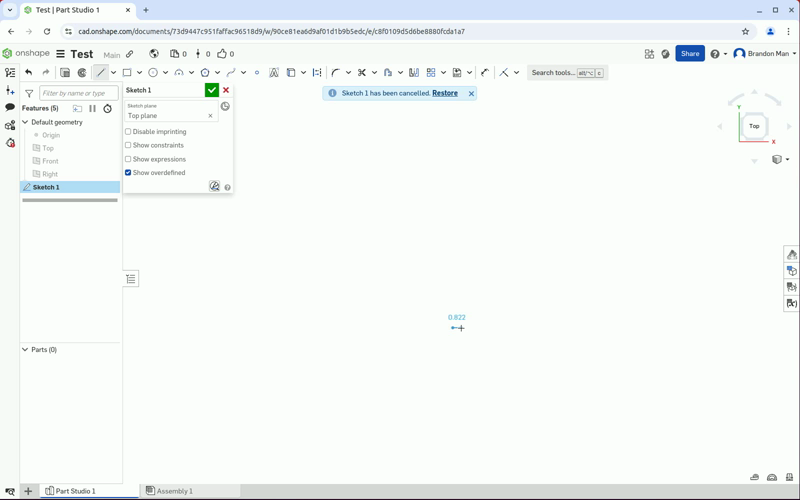
scroll(6)
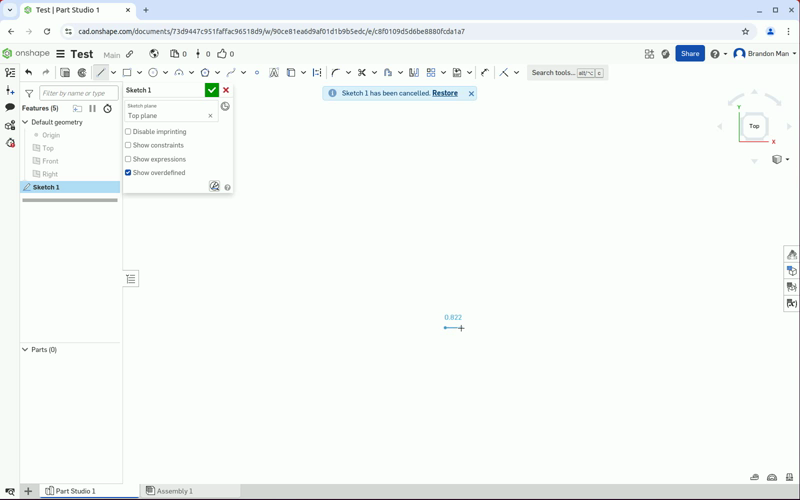
scroll(6)
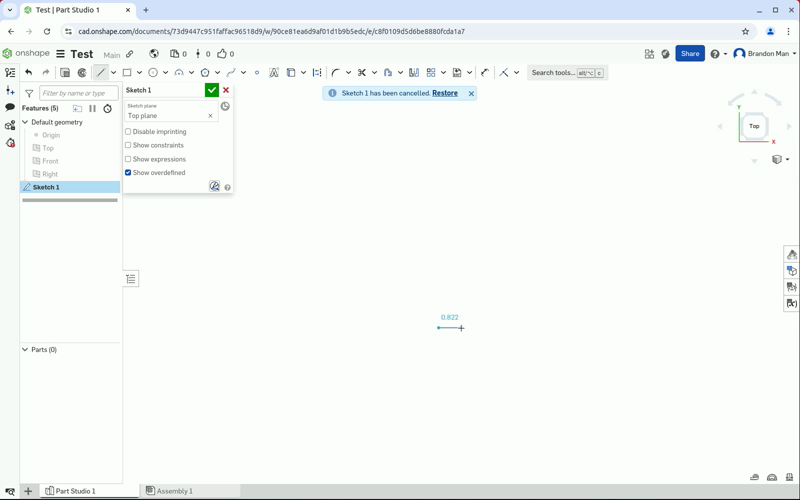
scroll(6)
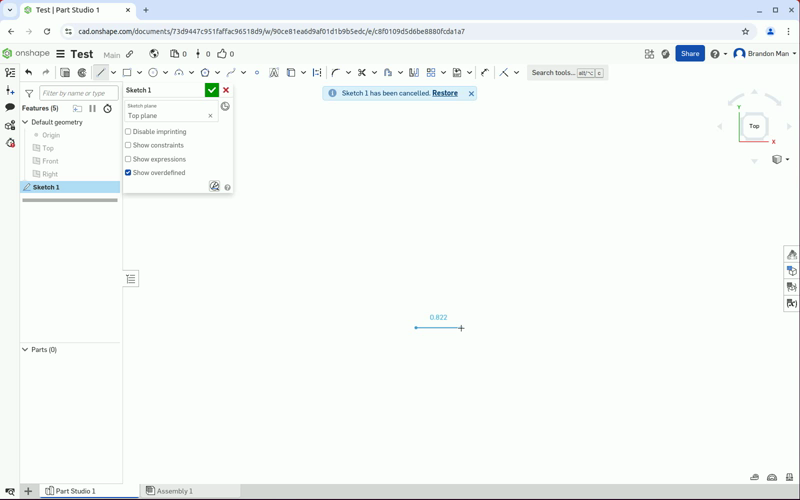
click(461, 327)
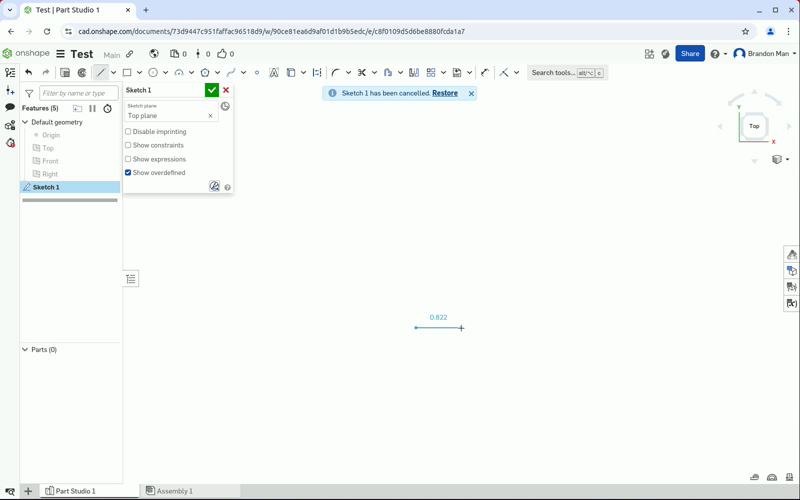
scroll(-6)
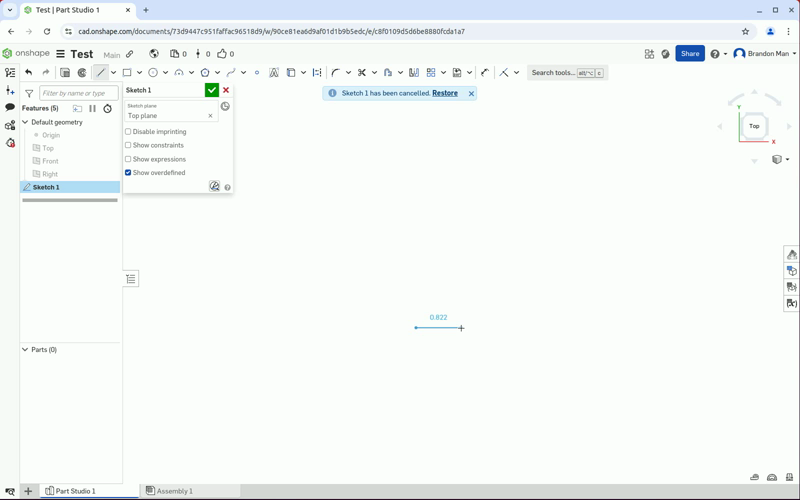
scroll(-6)
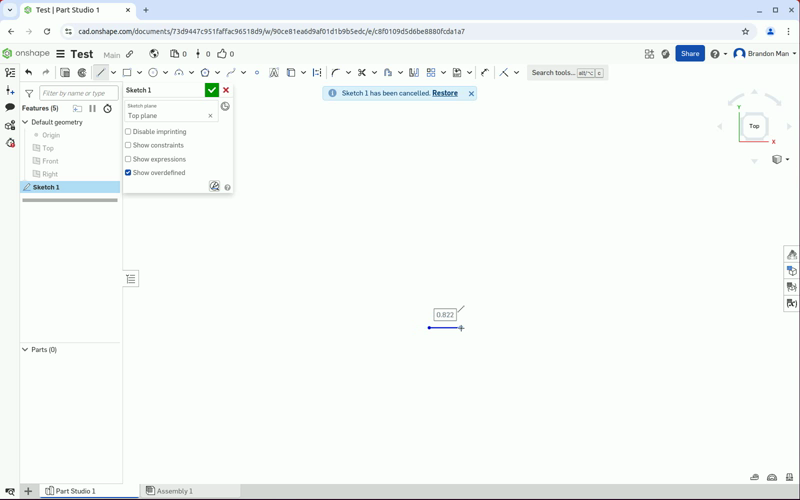
scroll(-6)
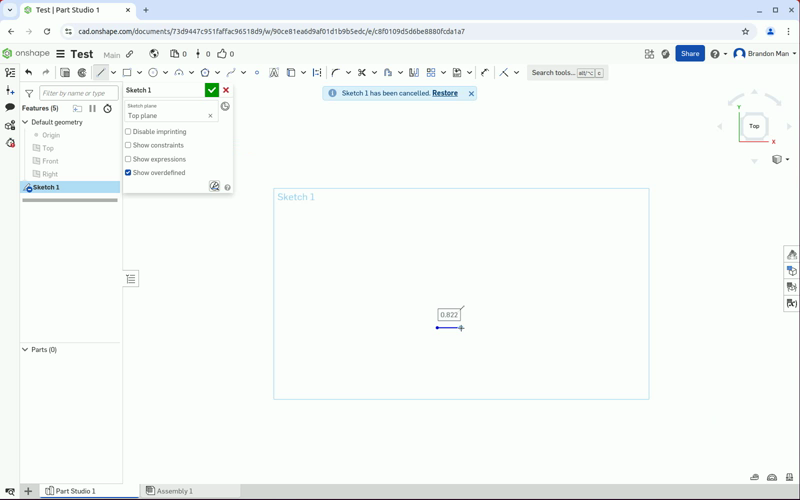
scroll(-6)
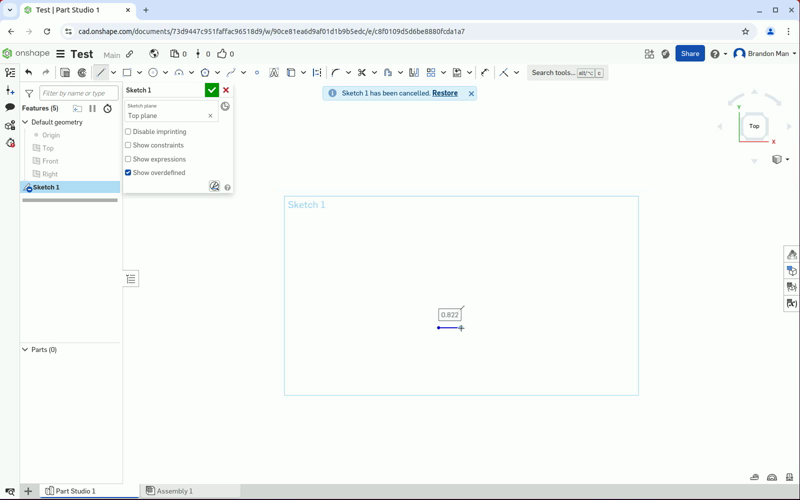
scroll(-6)
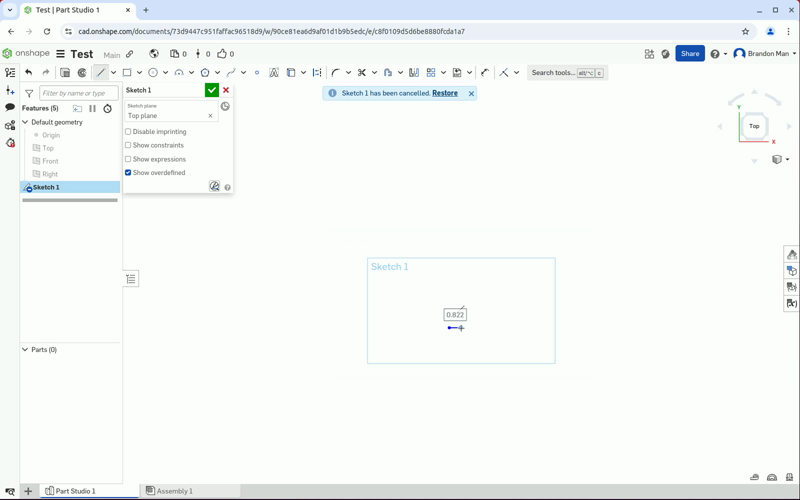
scroll(-6)
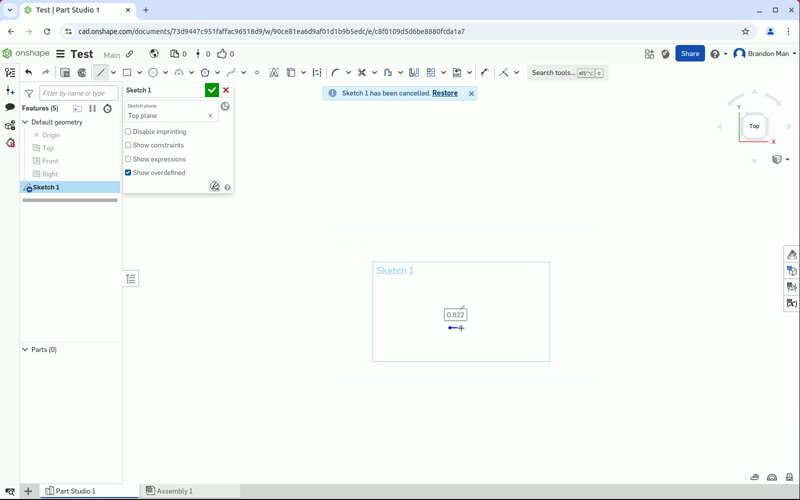
scroll(-6)
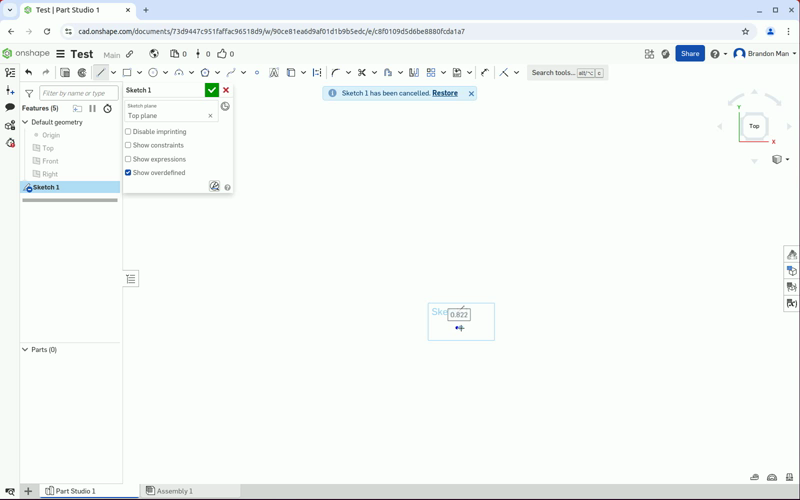
key_up(shift)
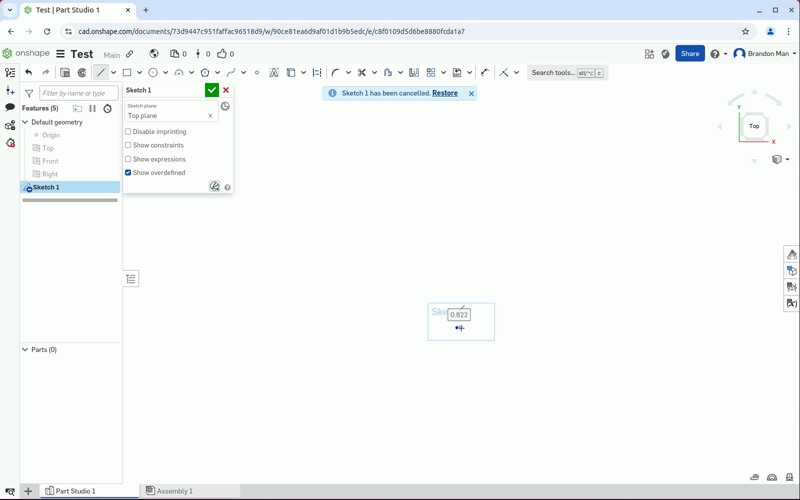
key_down(shift)
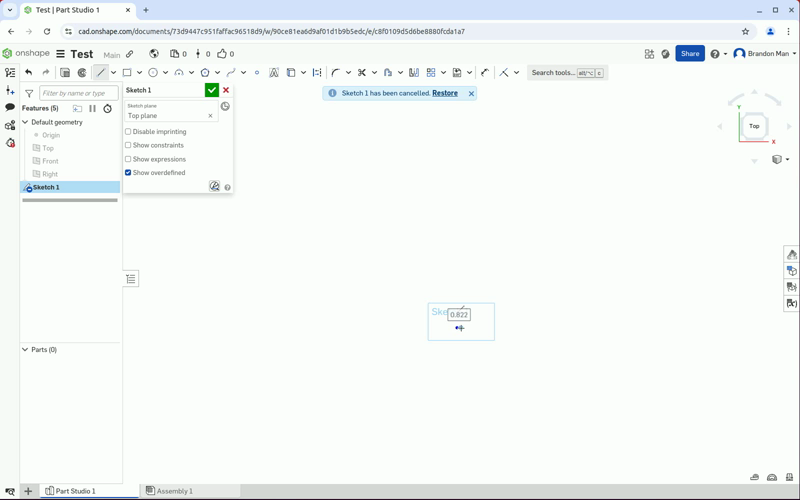
mouse_move(491, 327)
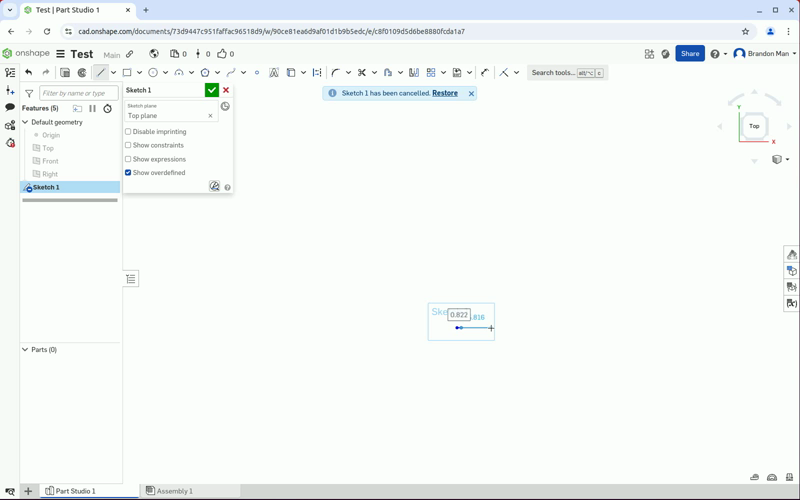
mouse_move(461, 321)
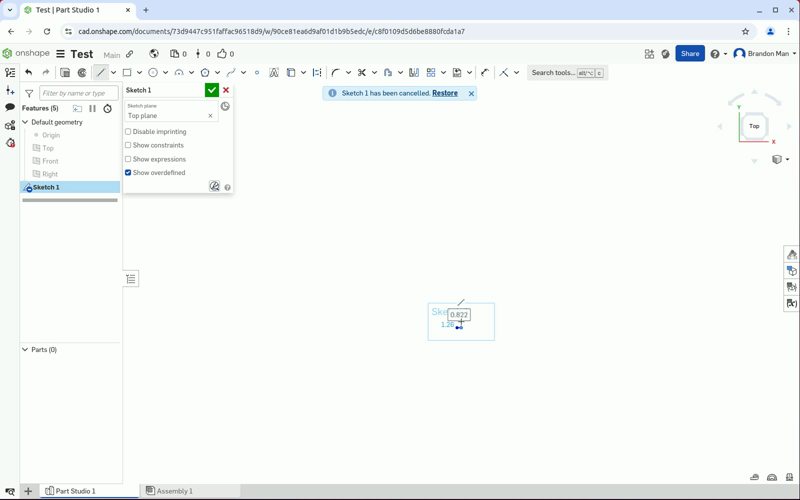
scroll(6)
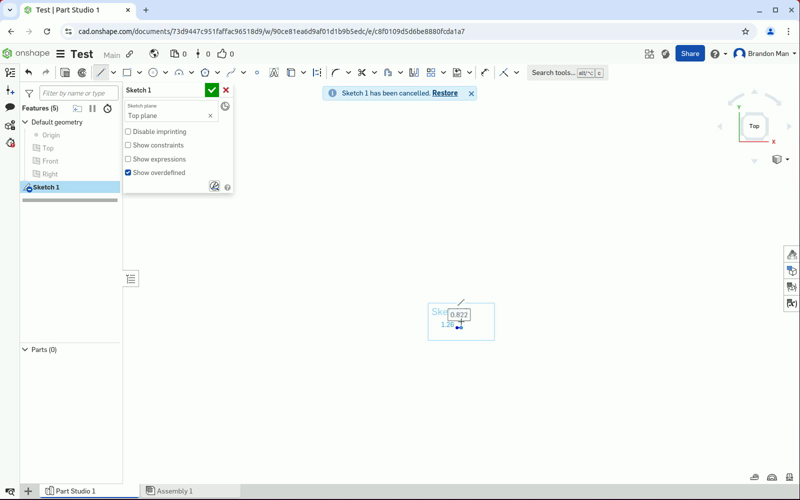
scroll(6)
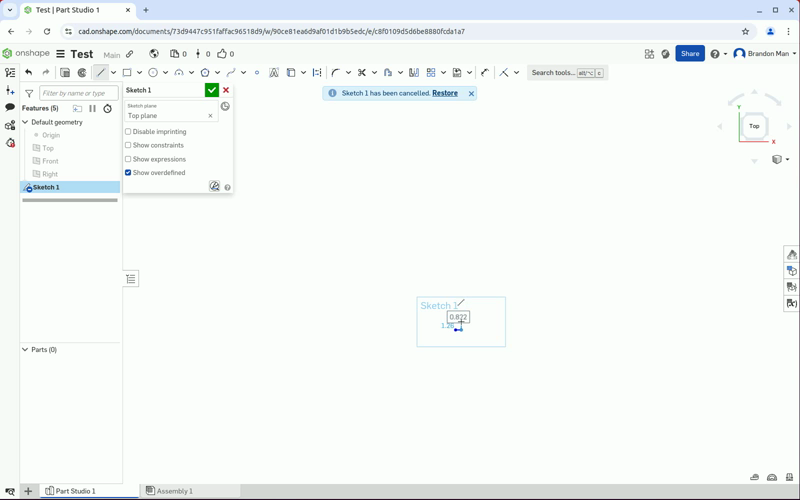
scroll(6)
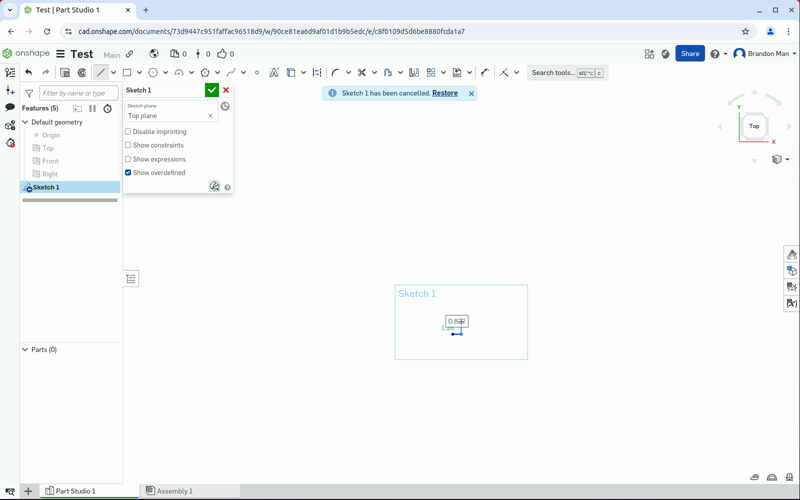
scroll(6)
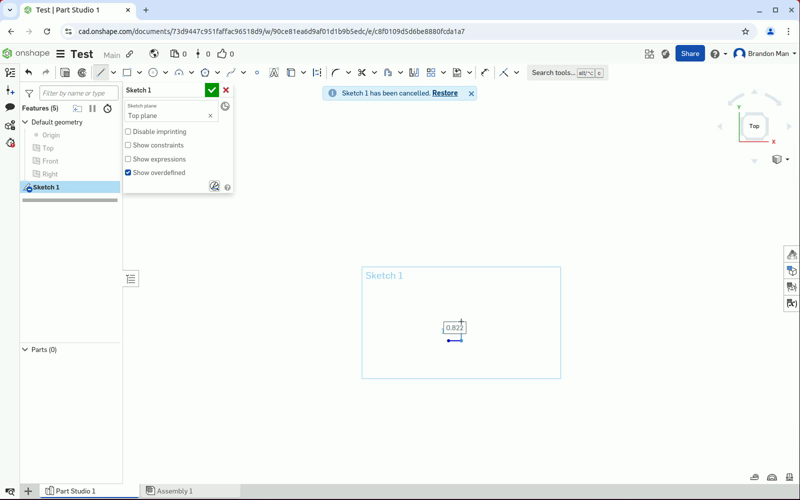
scroll(6)
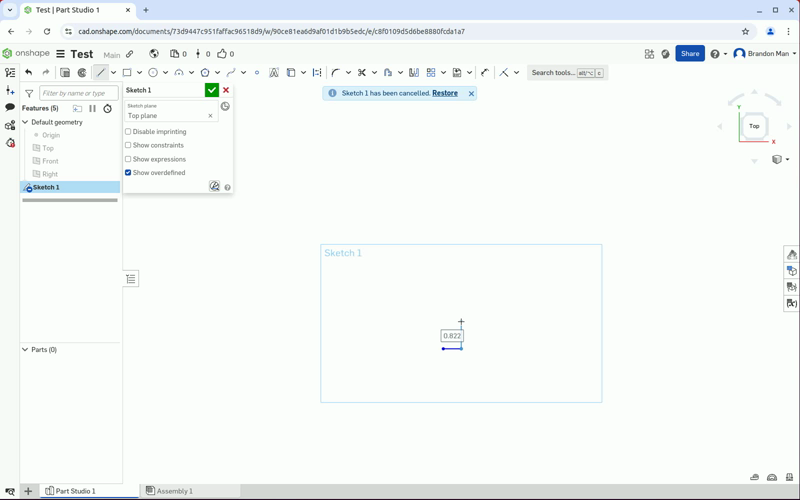
scroll(6)
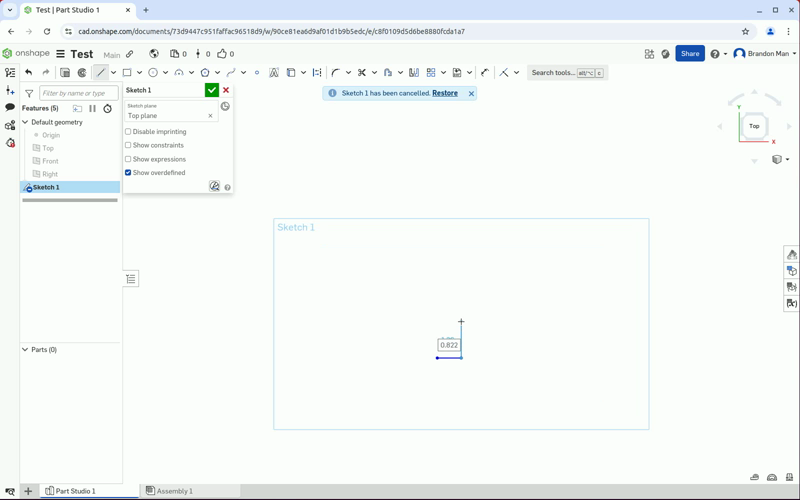
scroll(6)
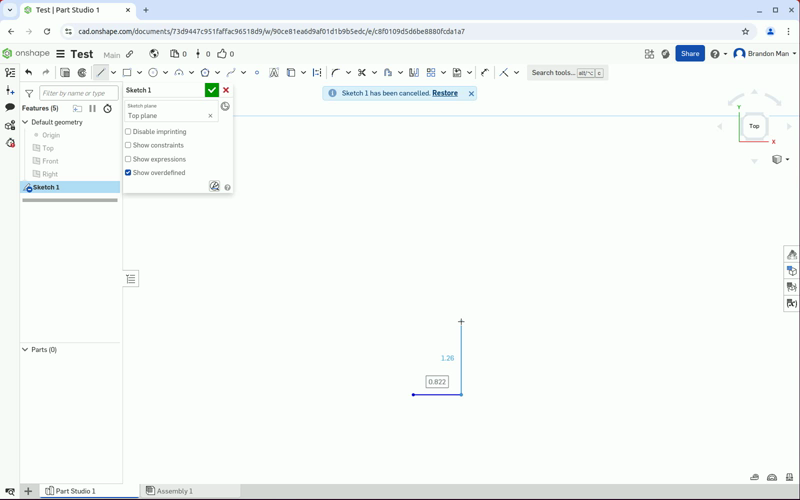
click(461, 321)
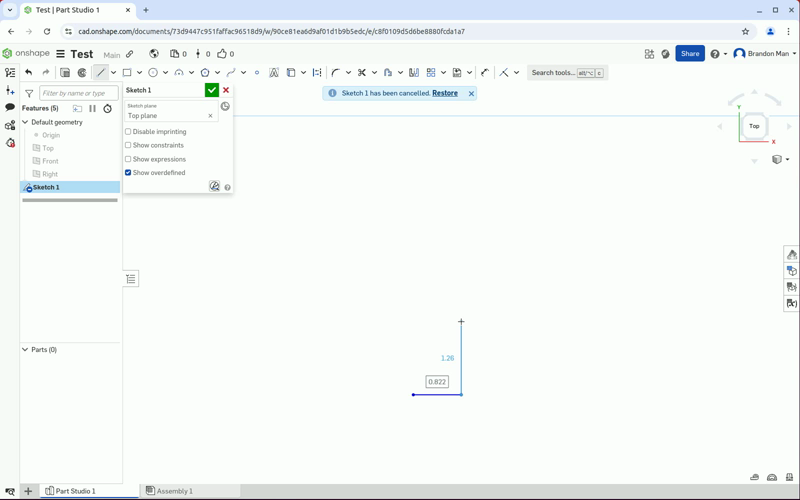
scroll(-6)
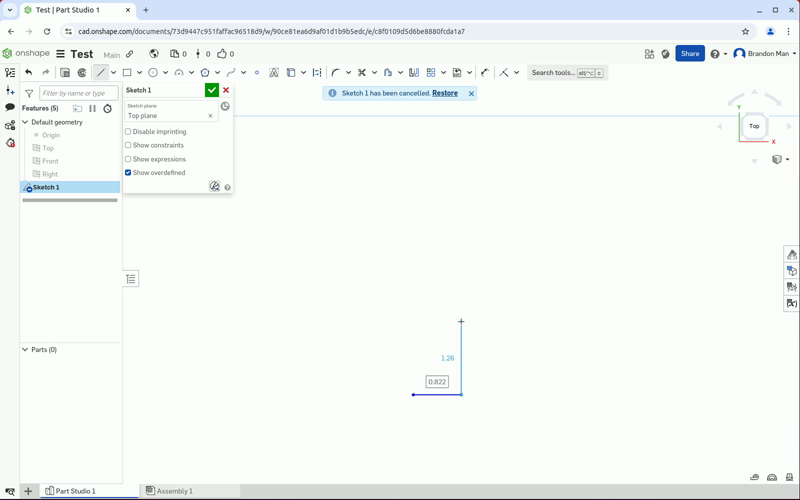
scroll(-6)
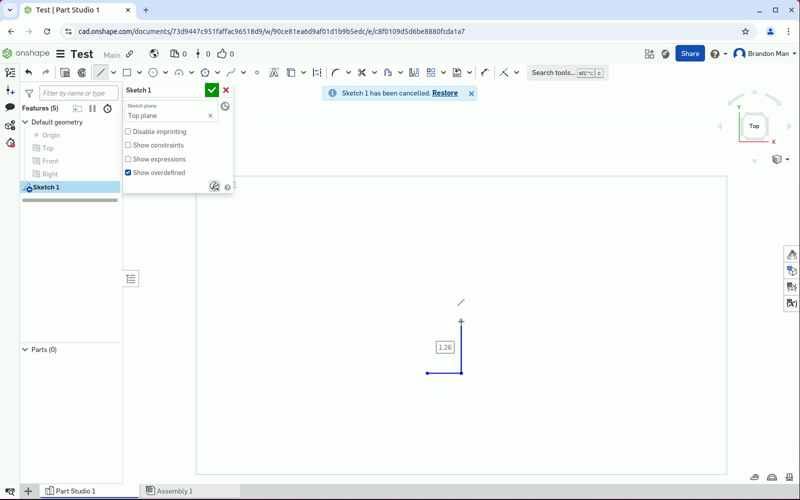
scroll(-6)
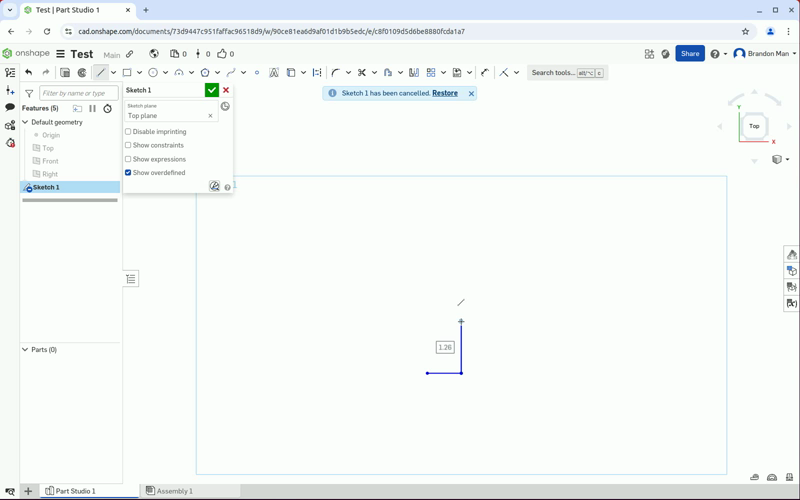
scroll(-6)
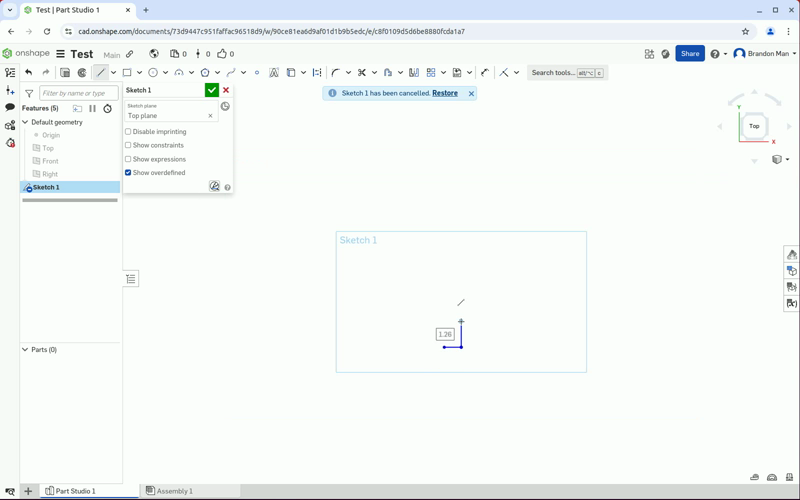
scroll(-6)
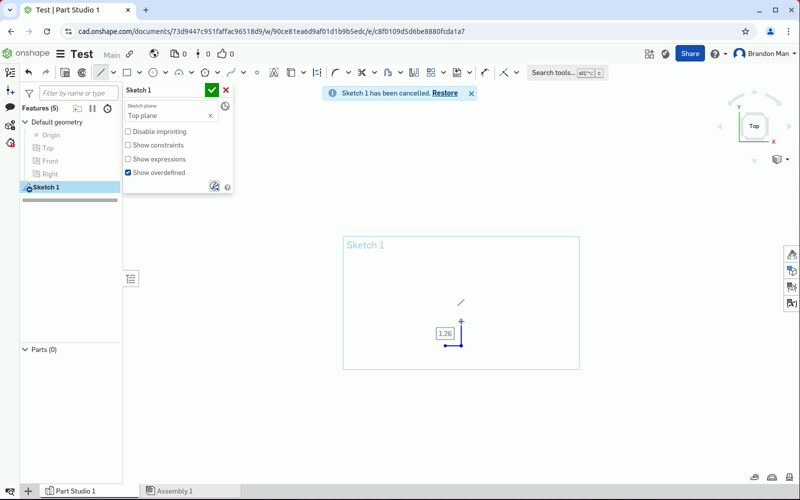
scroll(-6)
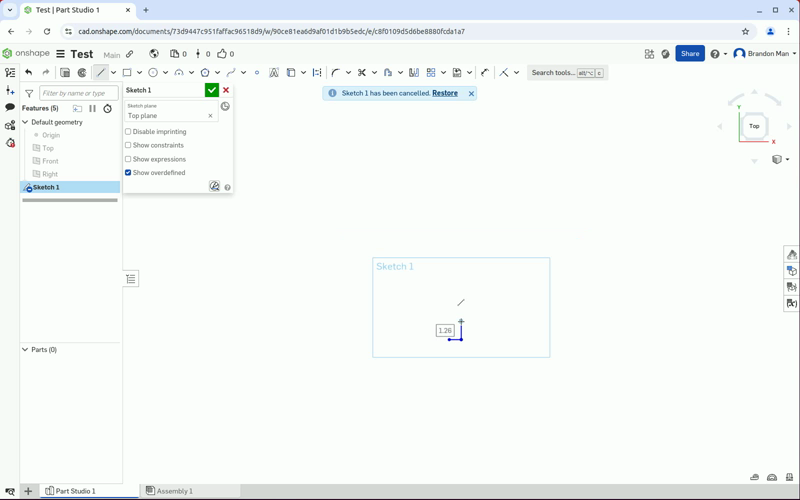
scroll(-6)
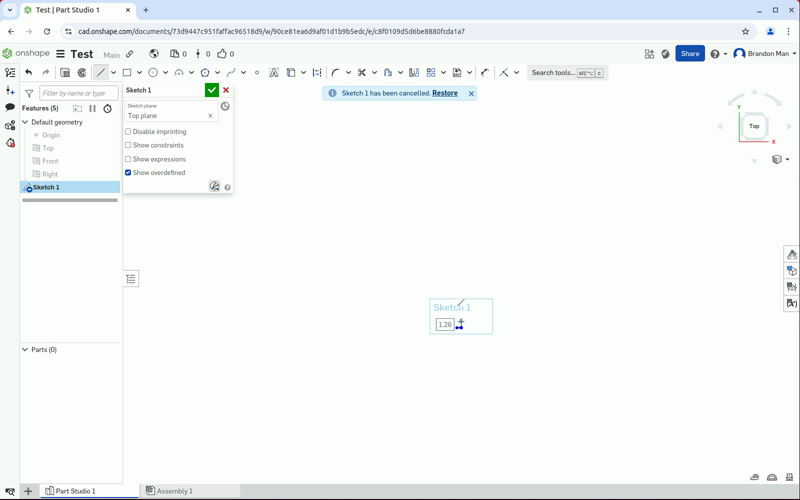
key_up(shift)
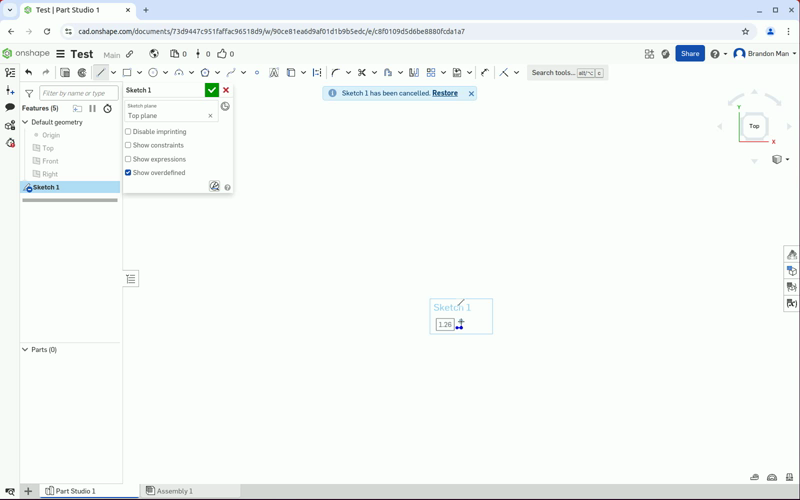
key_down(shift)
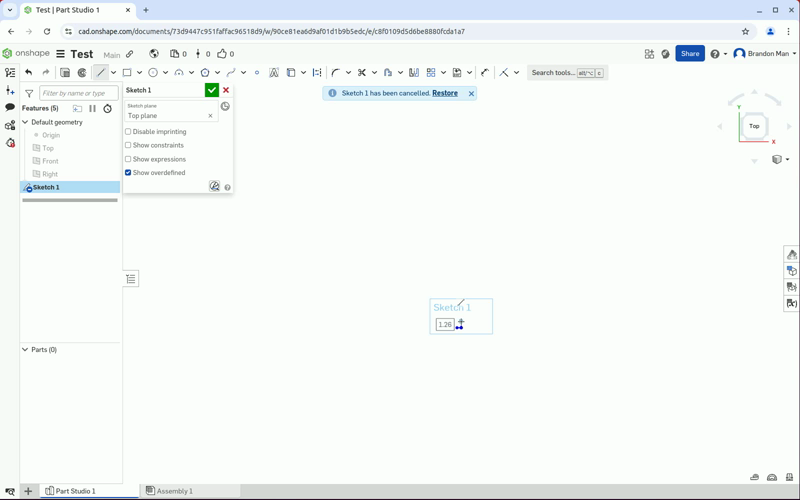
mouse_move(525, 321)
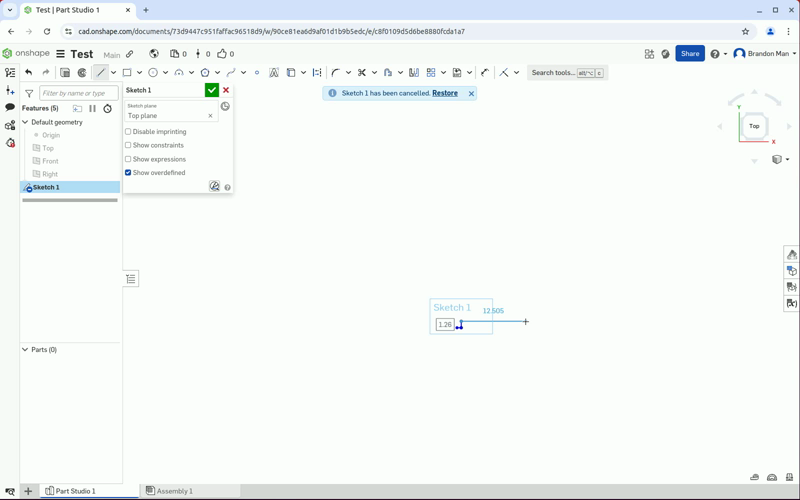
click(525, 321)
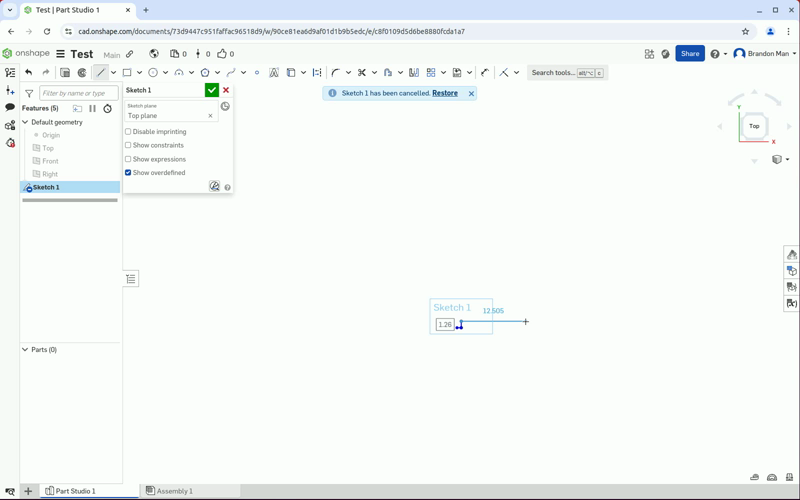
key_up(shift)
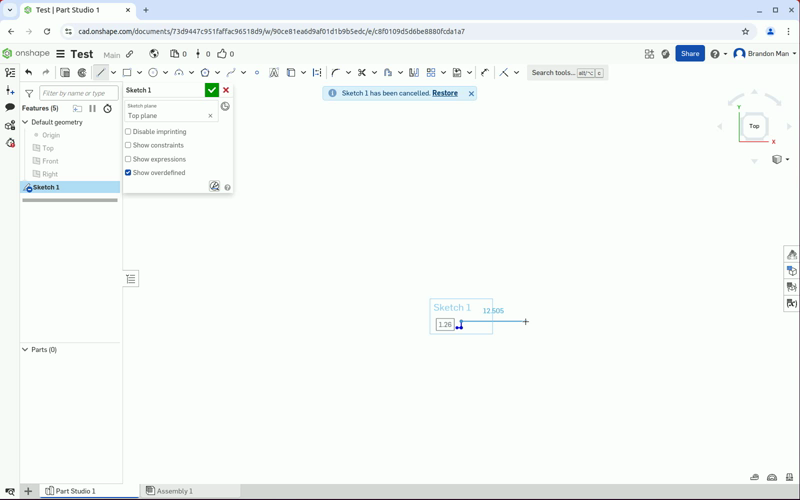
key_down(shift)
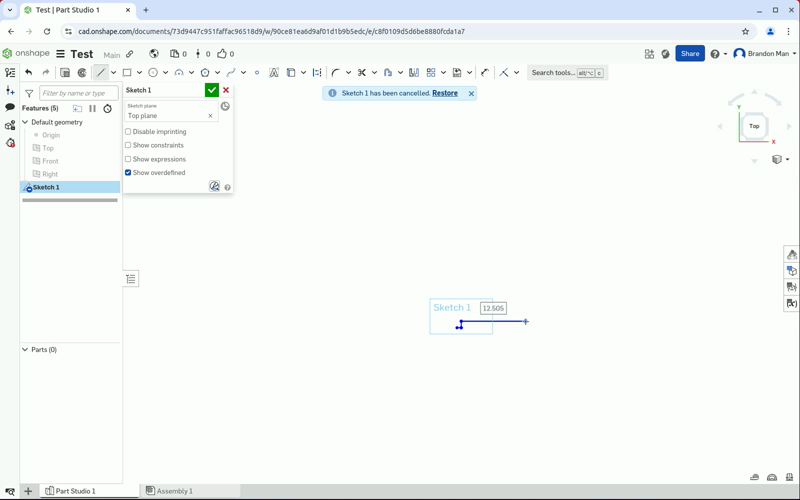
mouse_move(525, 244)
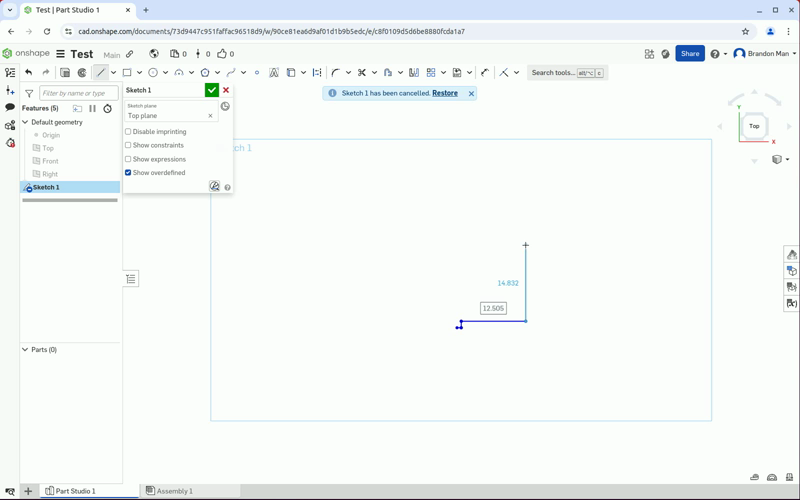
click(525, 244)
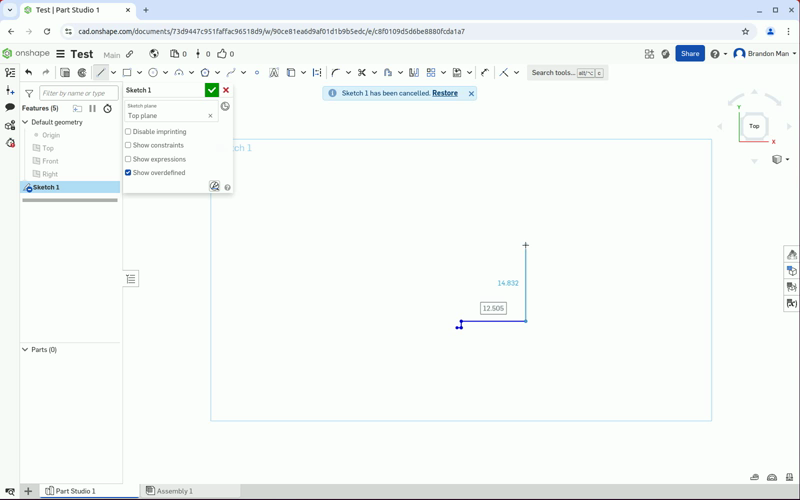
key_up(shift)
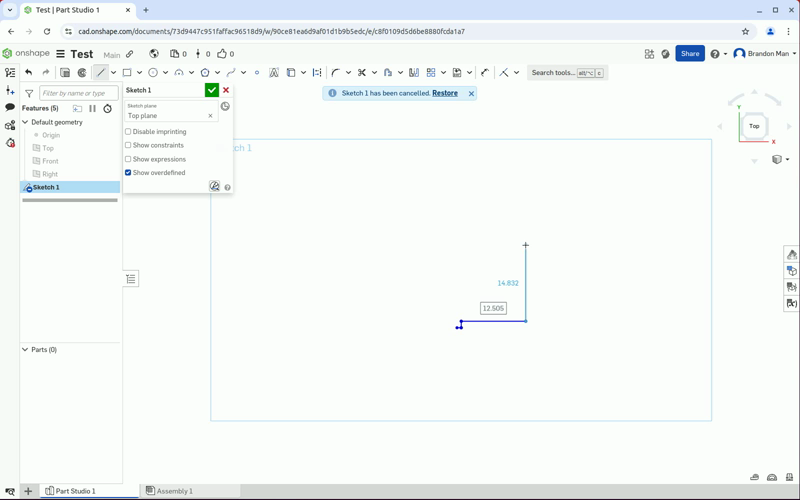
key_down(shift)
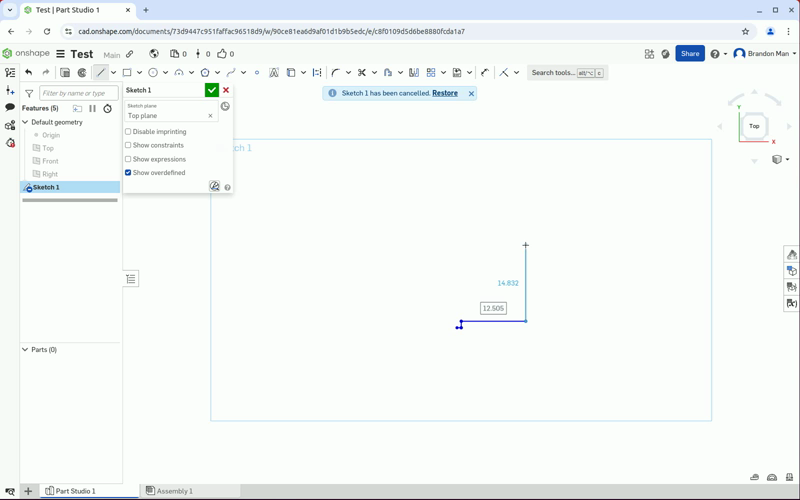
mouse_move(461, 244)
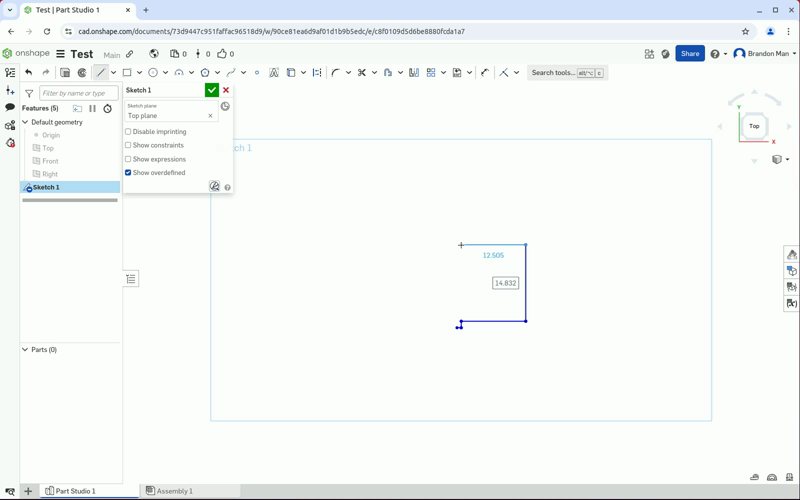
click(461, 244)
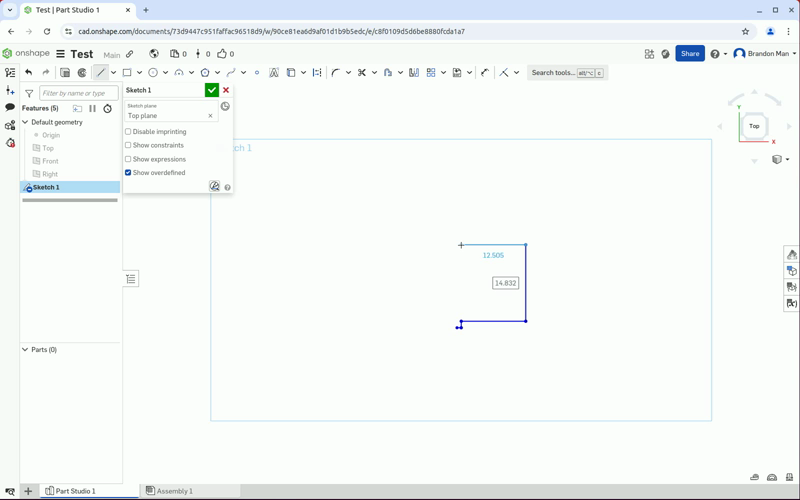
key_up(shift)
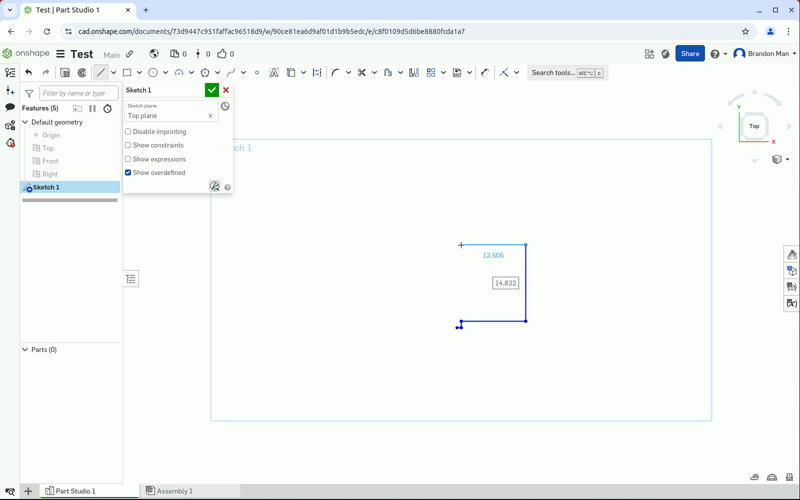
key_down(shift)
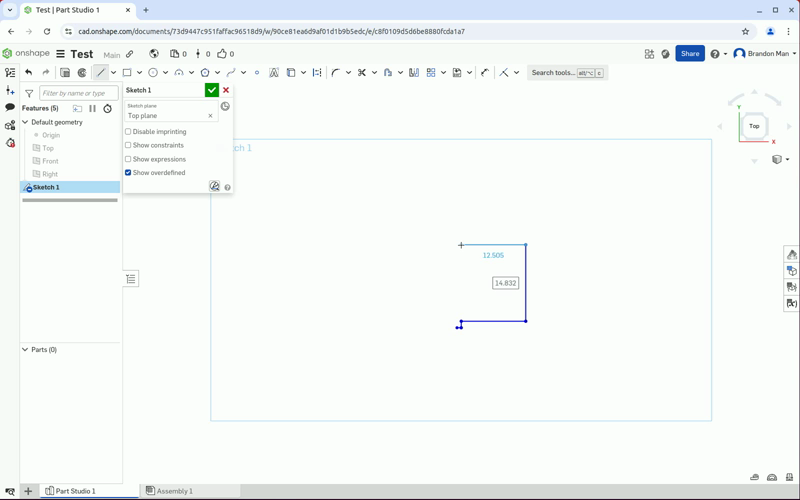
mouse_move(491, 244)
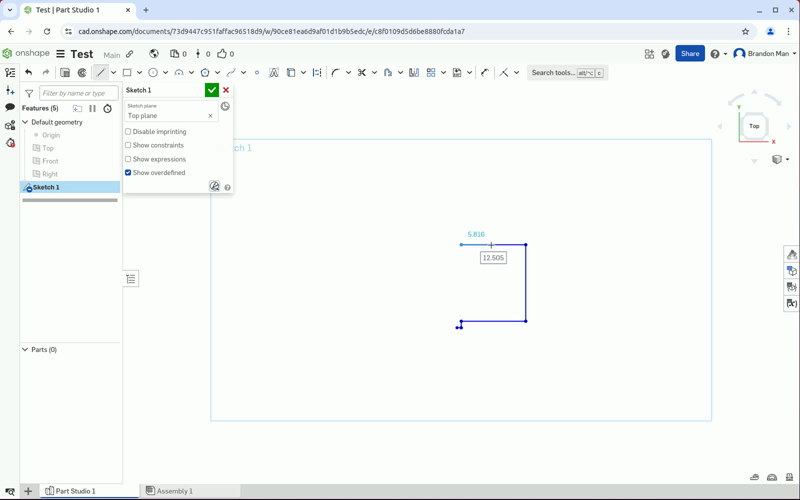
mouse_move(461, 238)
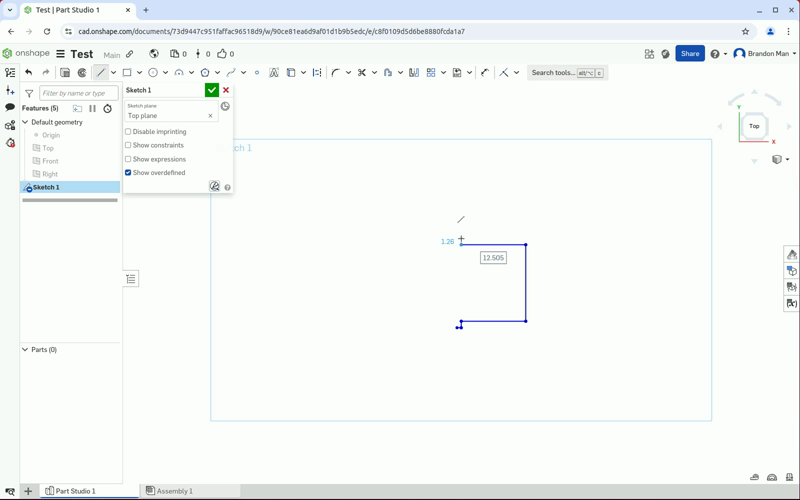
scroll(6)
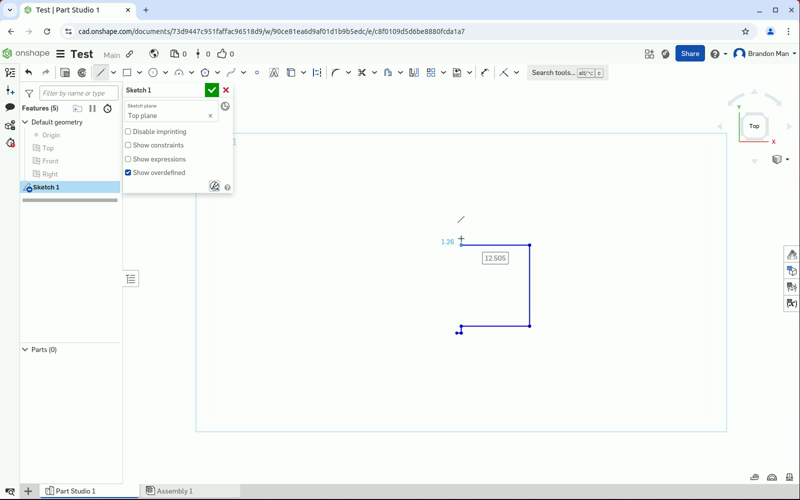
scroll(6)
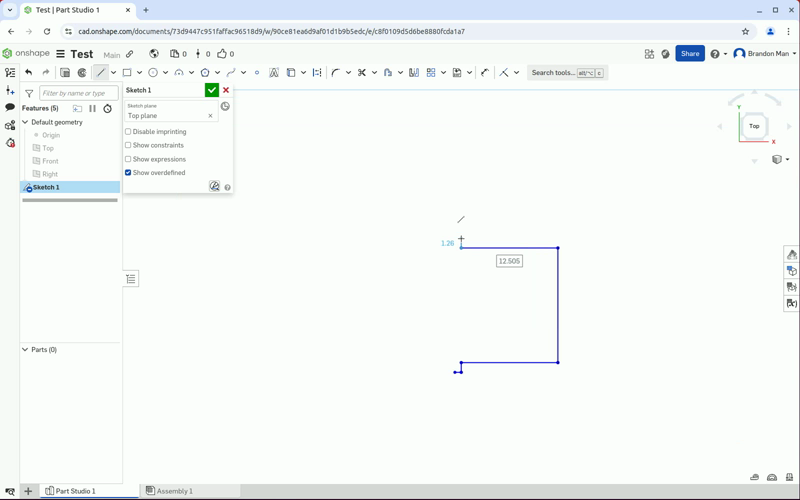
scroll(6)
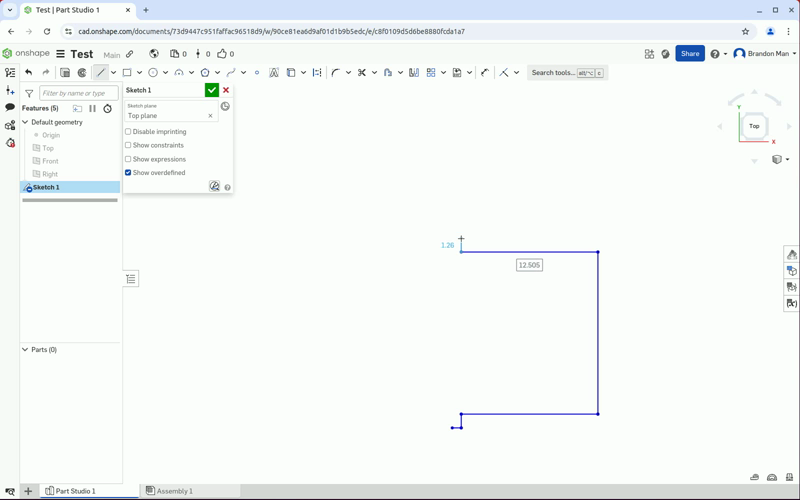
scroll(6)
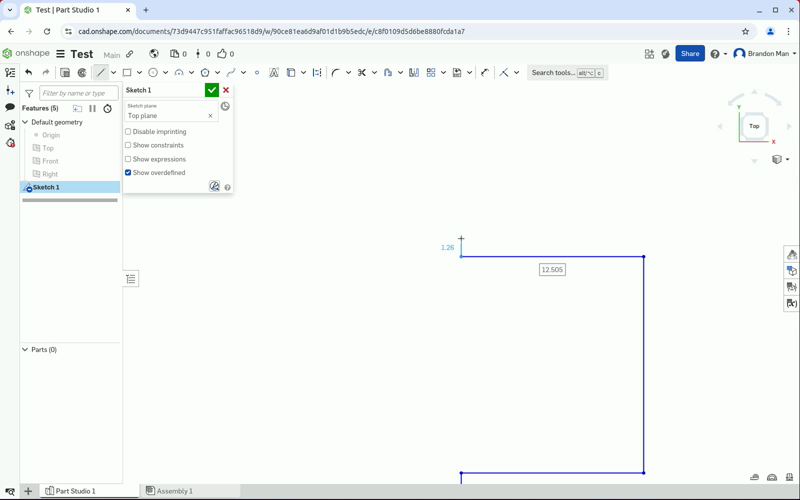
scroll(6)
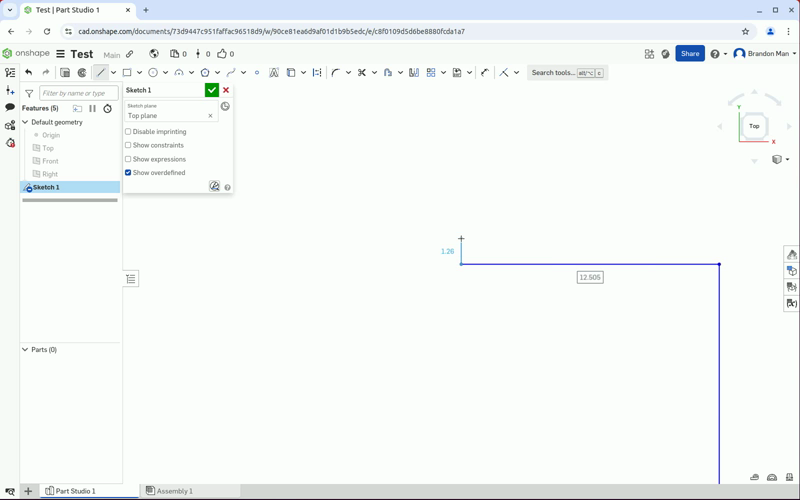
scroll(6)
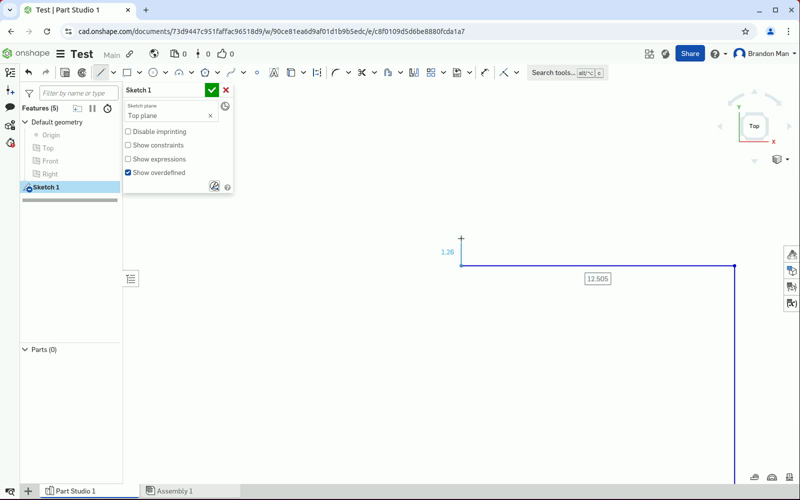
scroll(6)
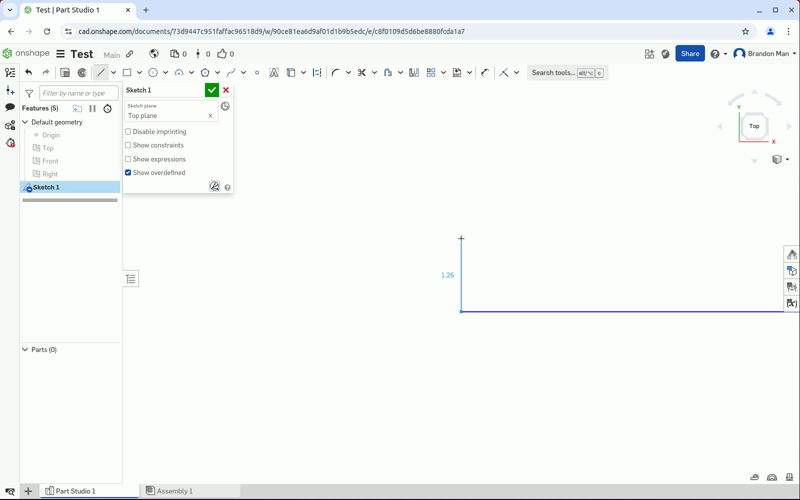
click(461, 238)
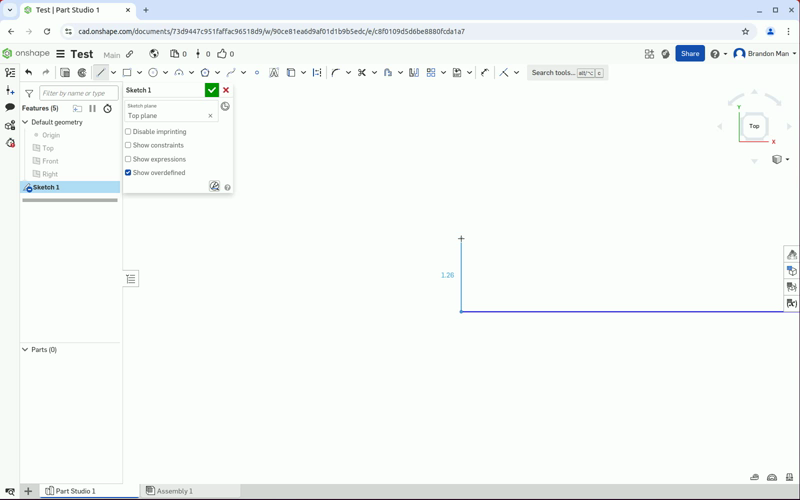
scroll(-6)
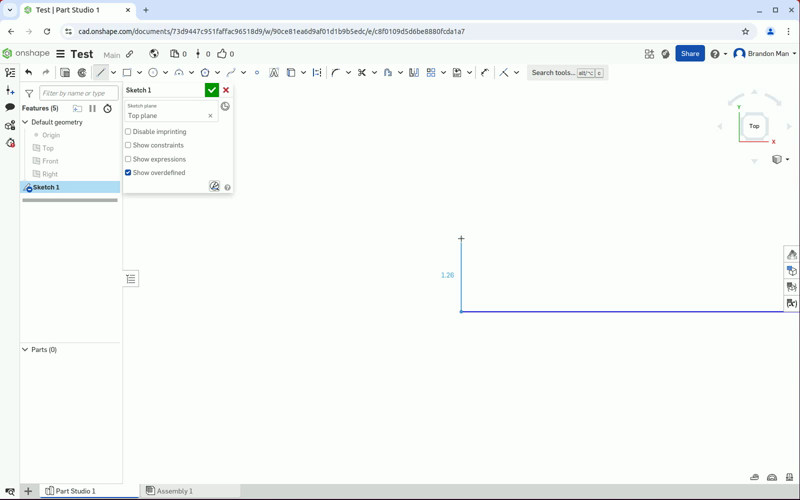
scroll(-6)
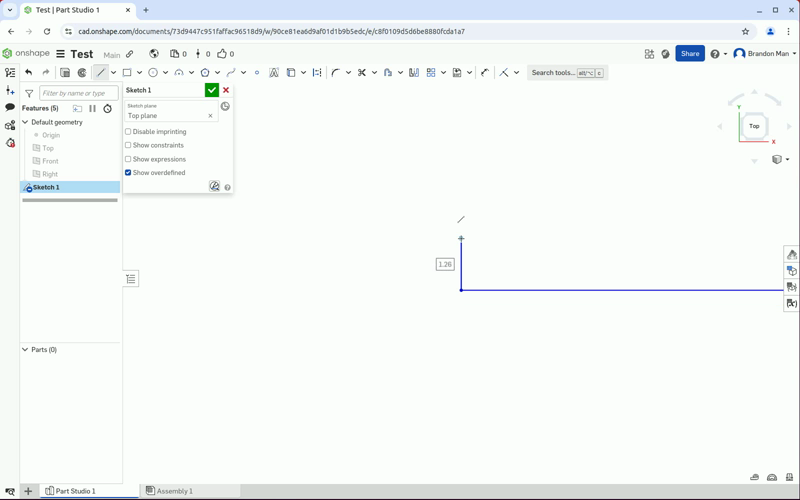
scroll(-6)
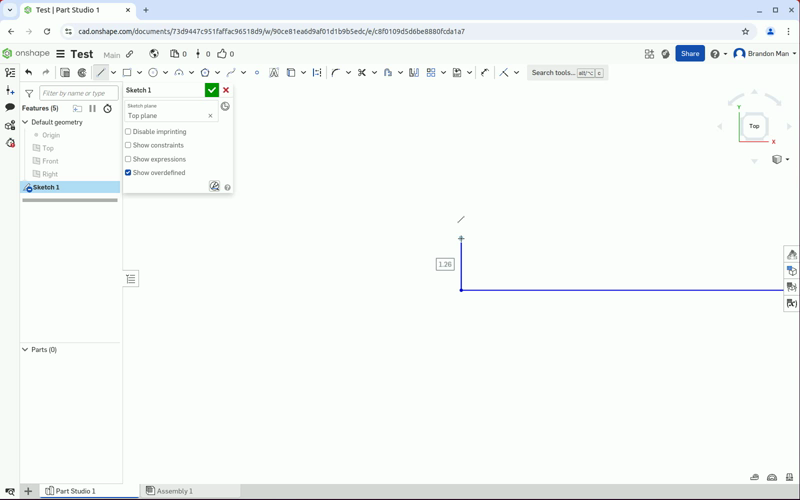
scroll(-6)
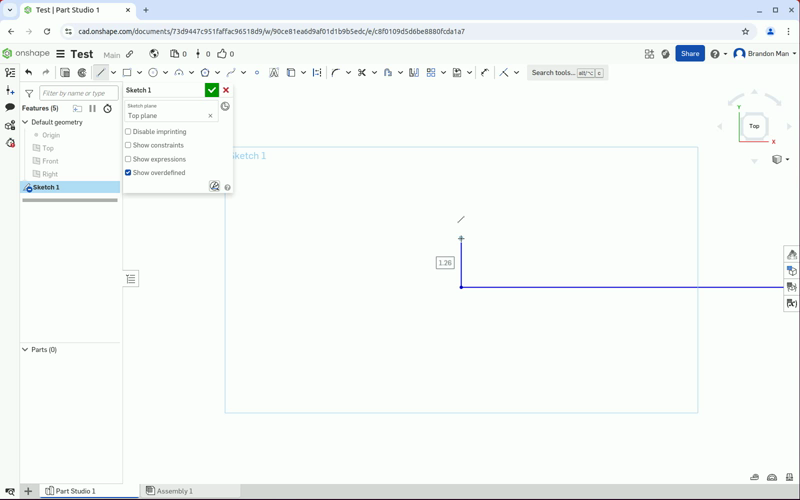
scroll(-6)
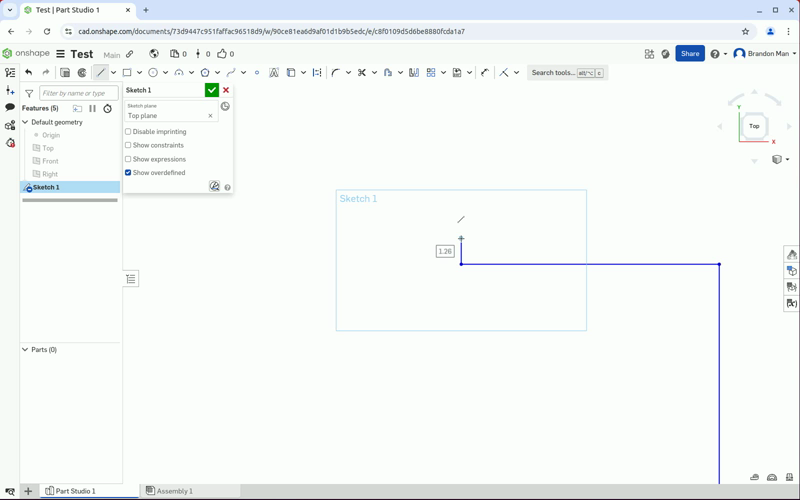
scroll(-6)
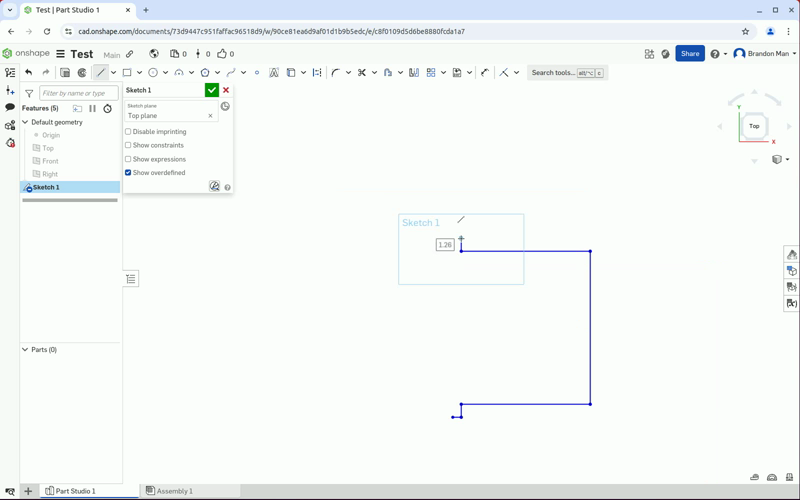
scroll(-6)
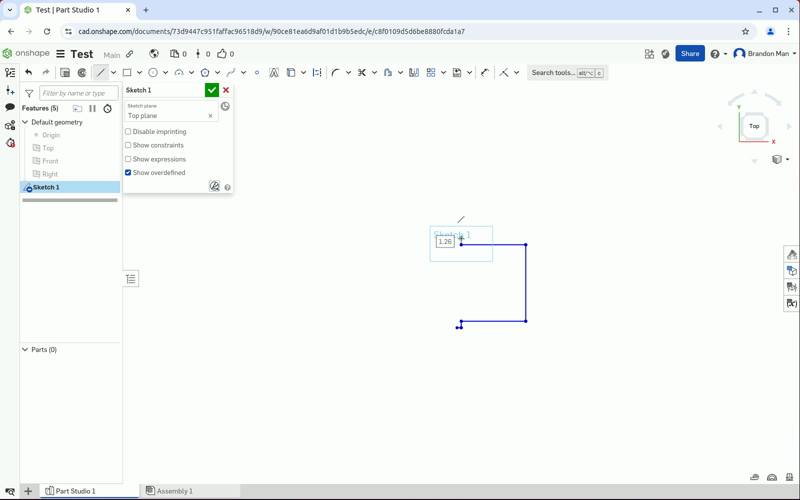
key_up(shift)
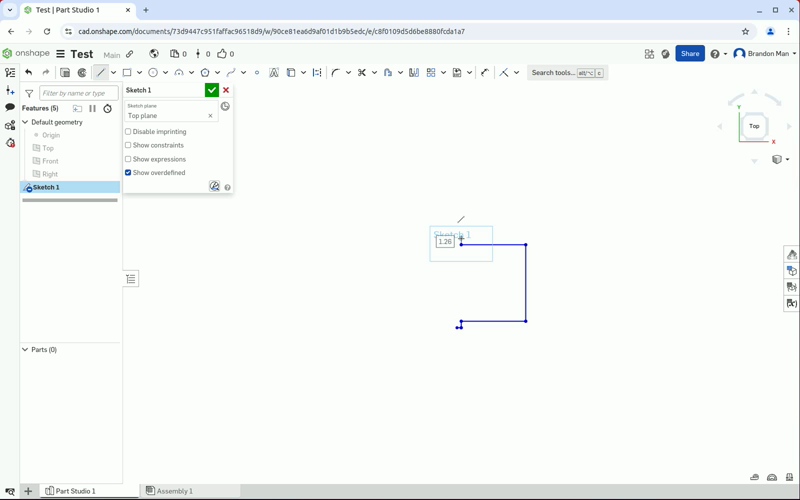
key_down(shift)
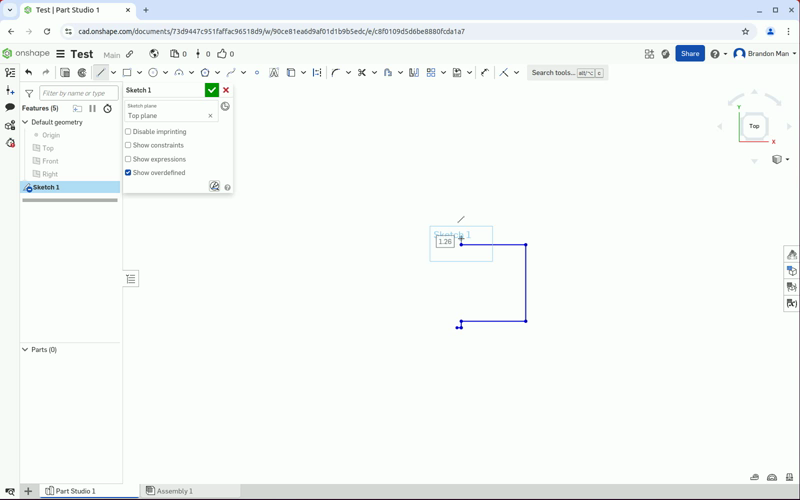
mouse_move(491, 238)
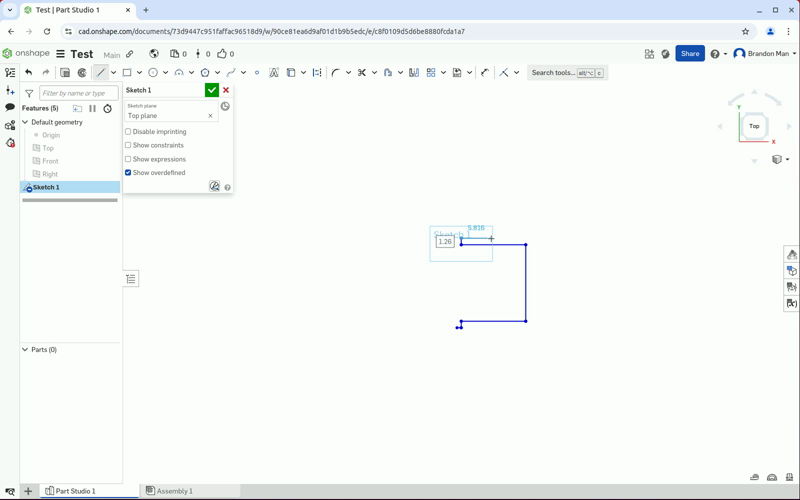
mouse_move(457, 238)
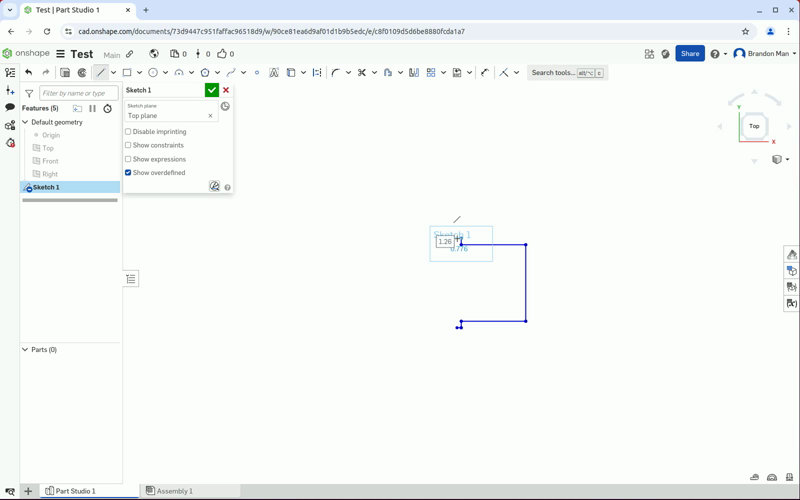
scroll(6)
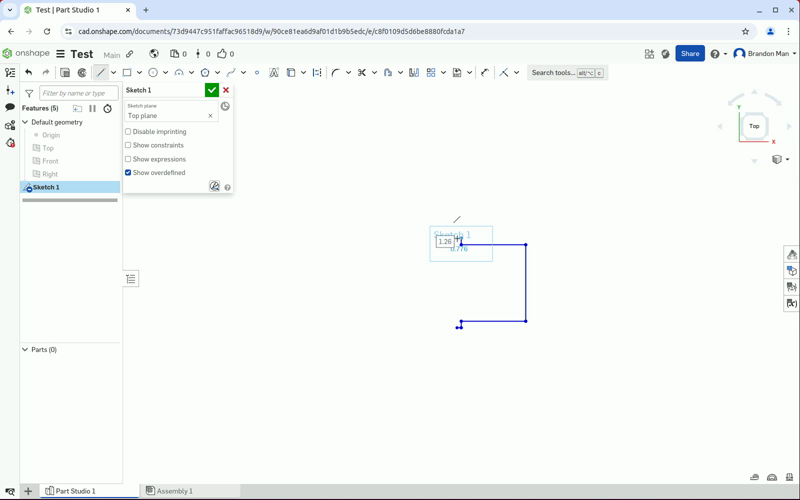
scroll(6)
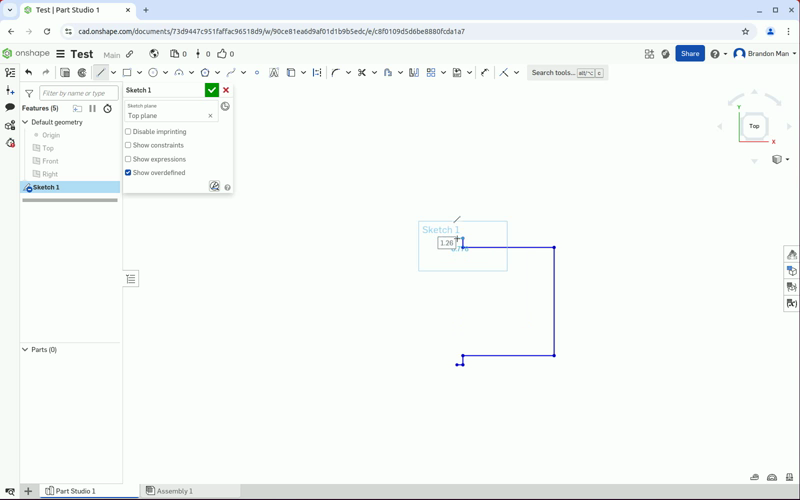
scroll(6)
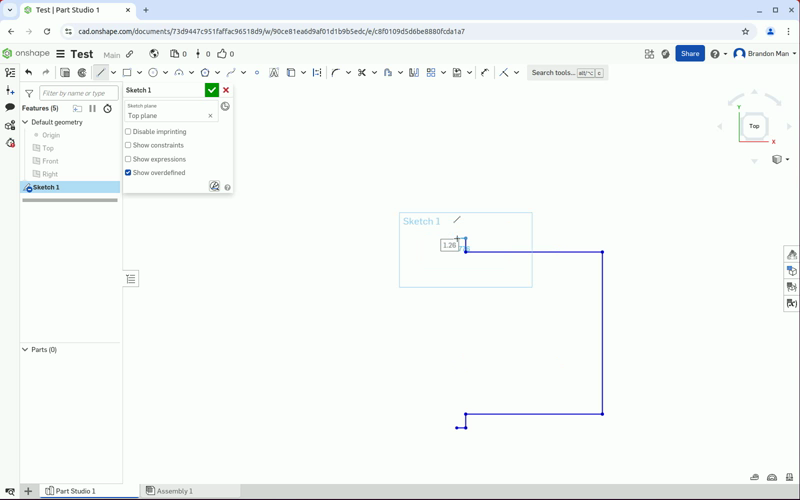
scroll(6)
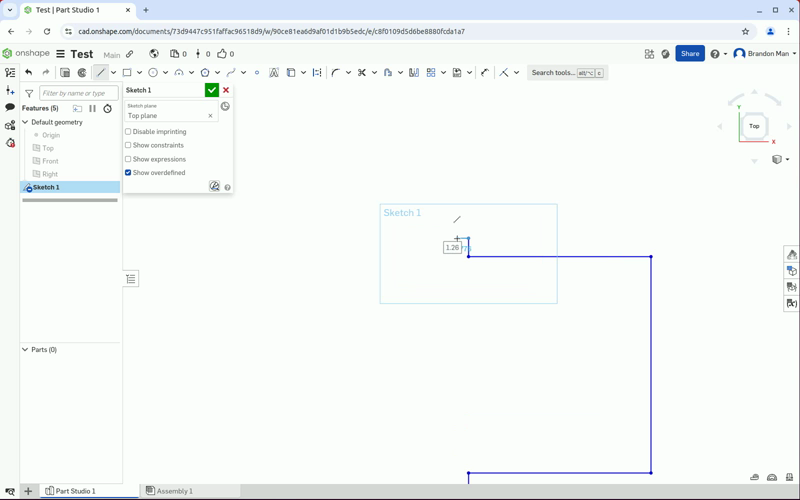
scroll(6)
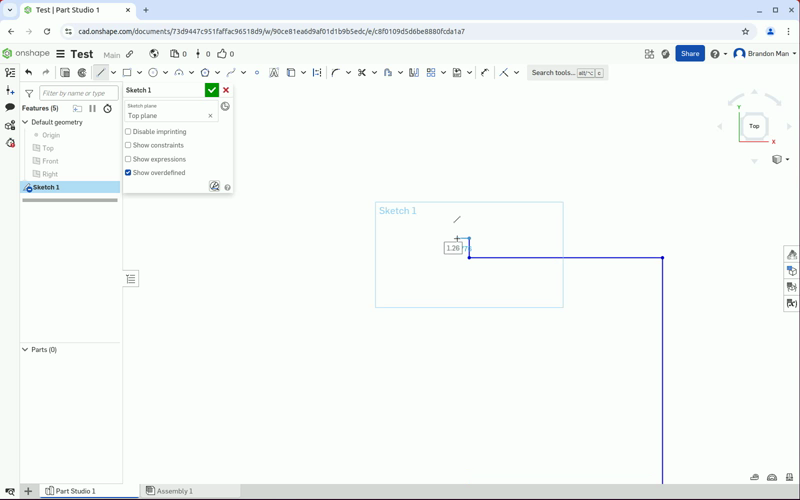
scroll(6)
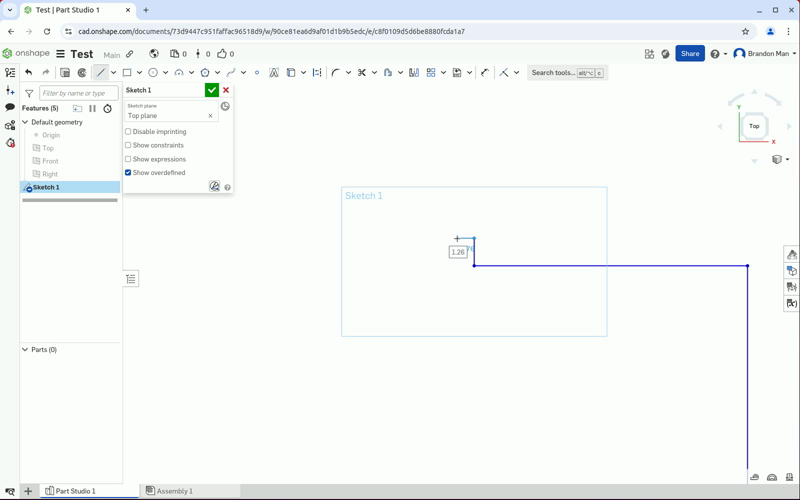
scroll(6)
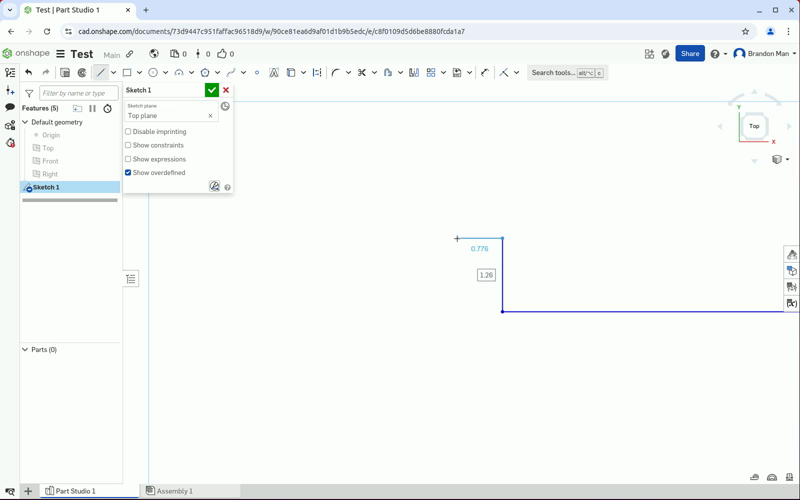
click(457, 238)
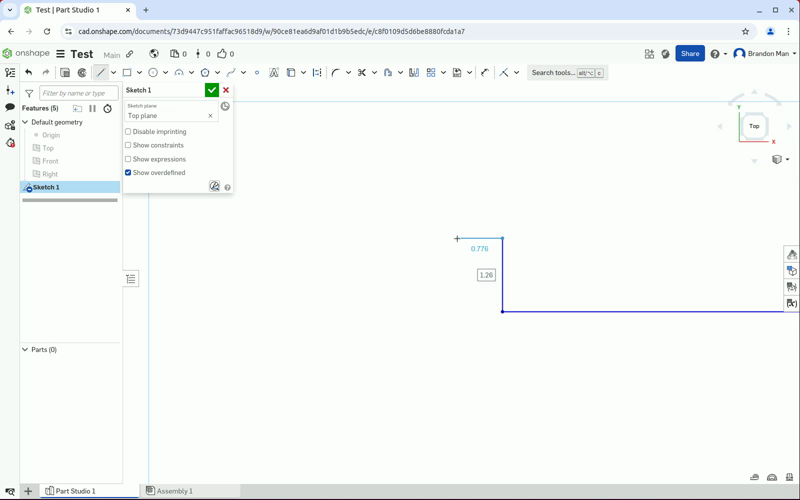
scroll(-6)
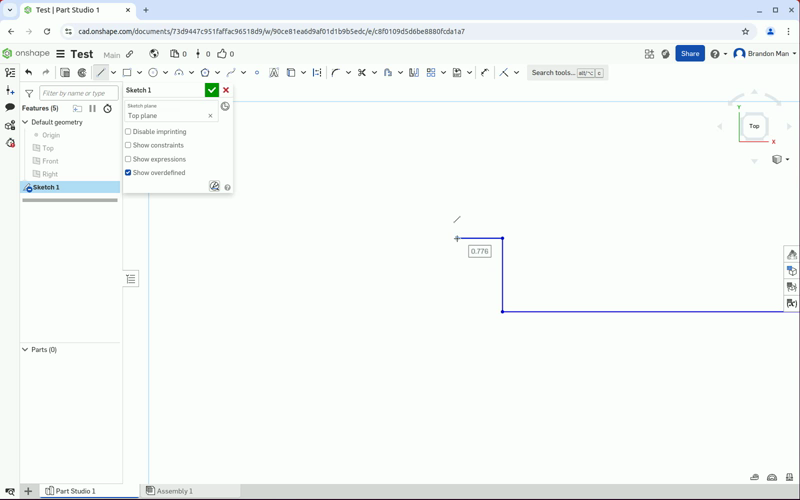
scroll(-6)
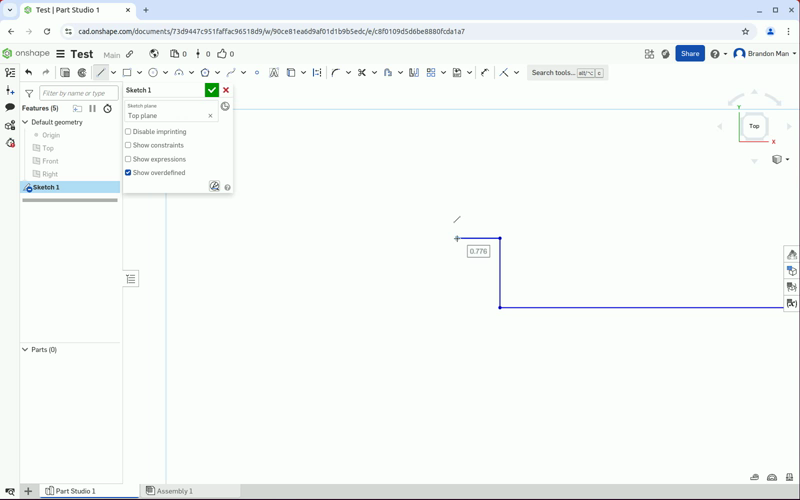
scroll(-6)
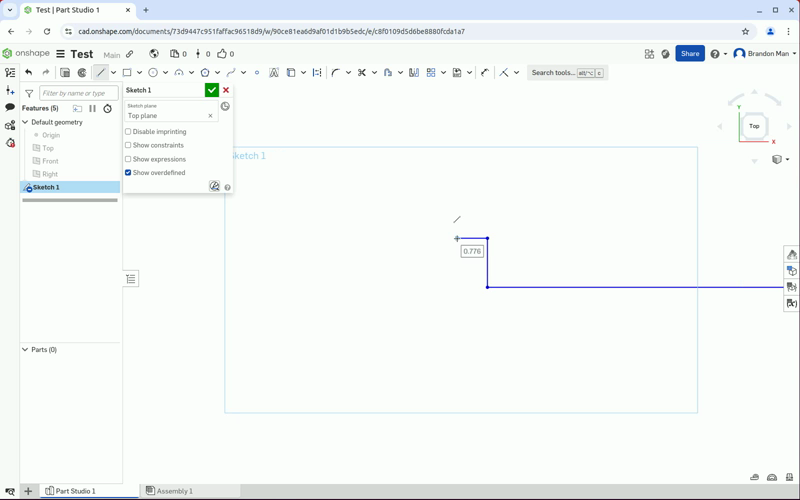
scroll(-6)
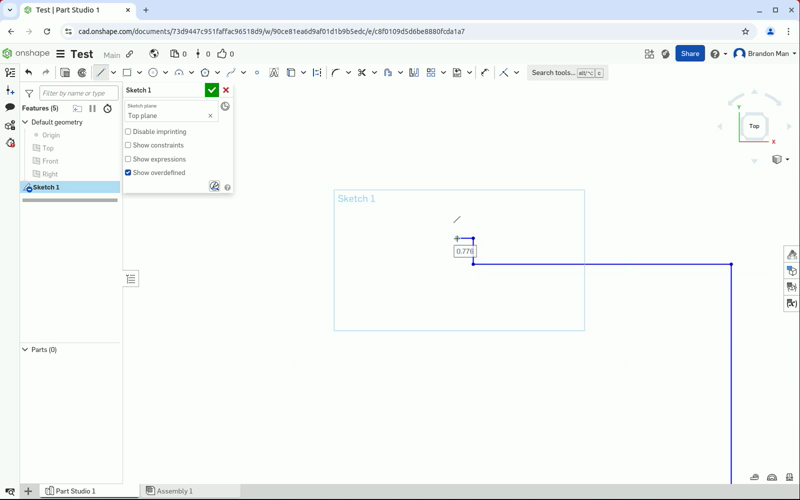
scroll(-6)
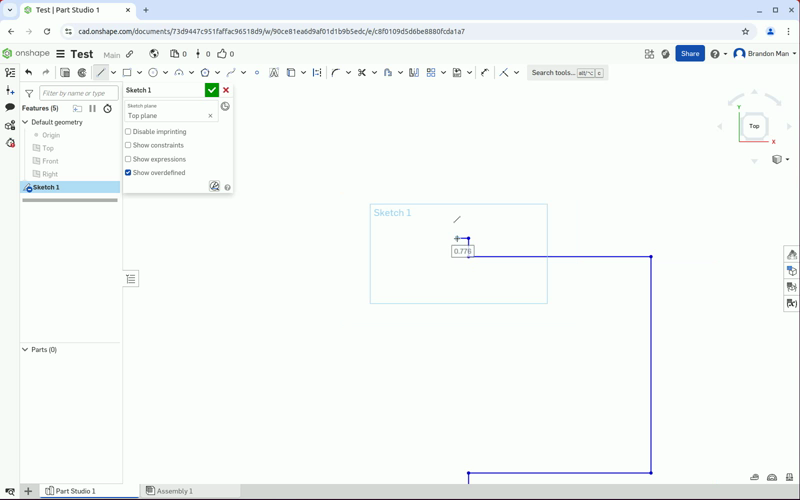
scroll(-6)
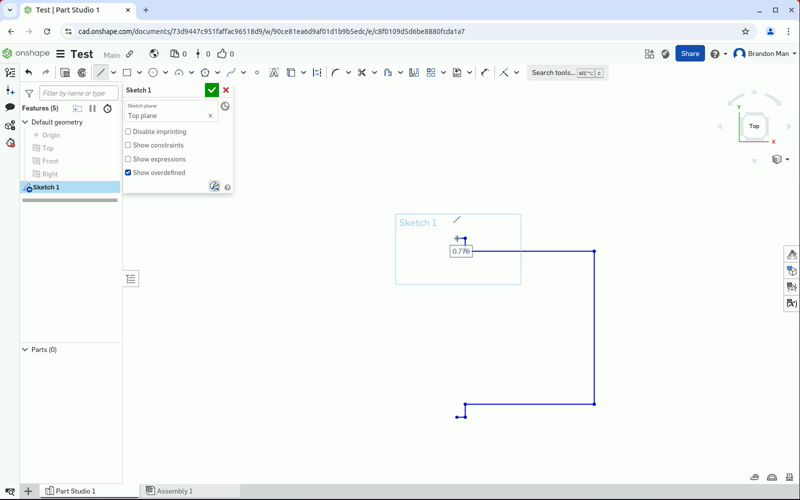
scroll(-6)
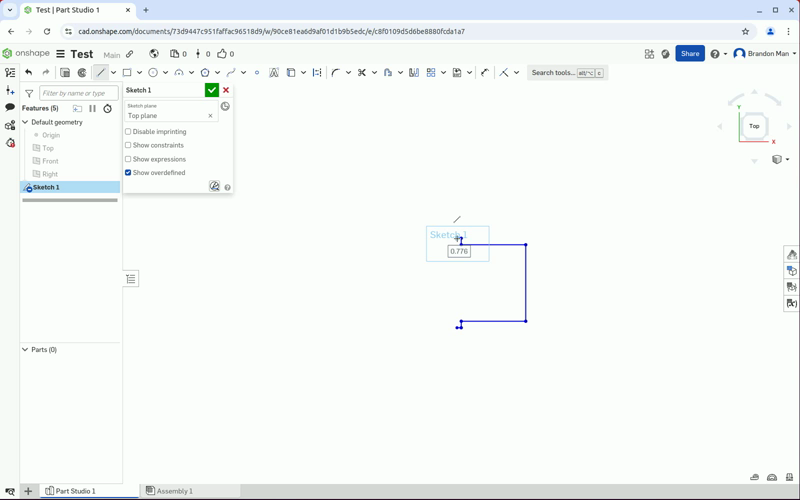
key_up(shift)
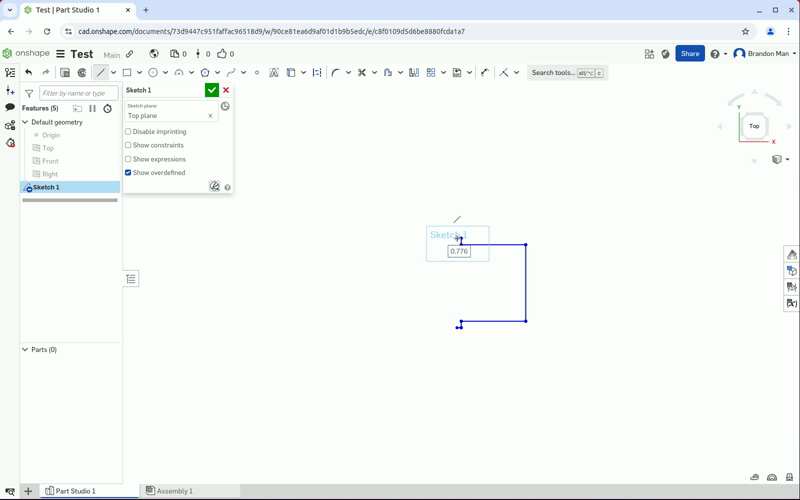
key_down(shift)
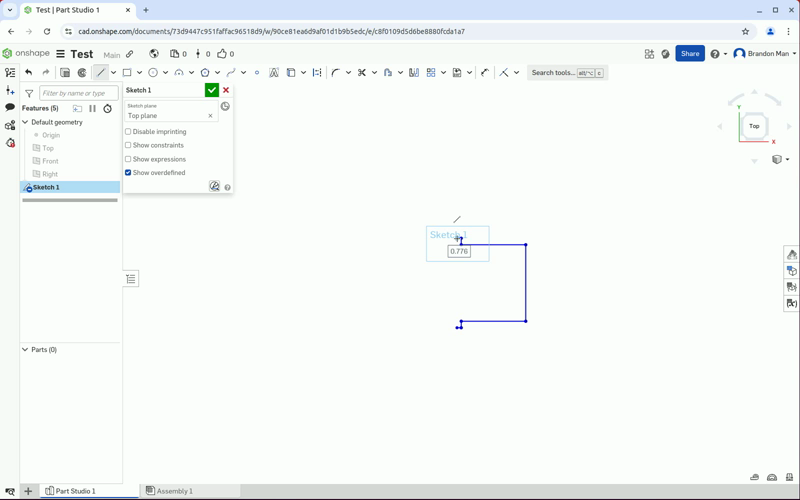
mouse_move(457, 327)
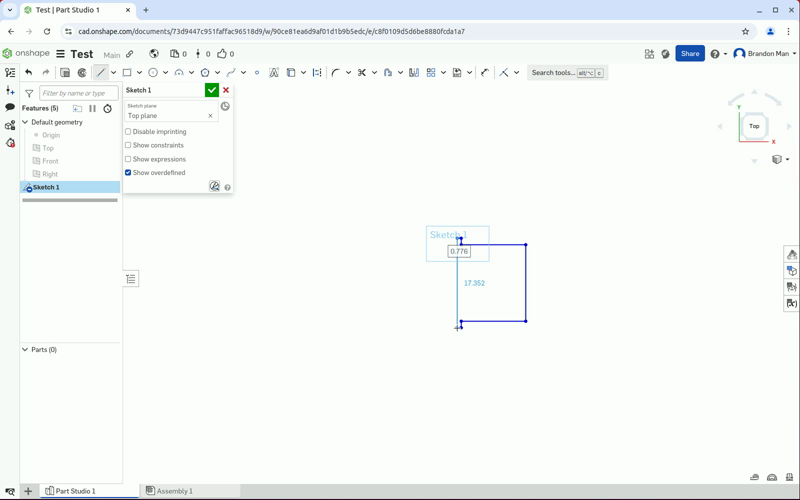
scroll(6)
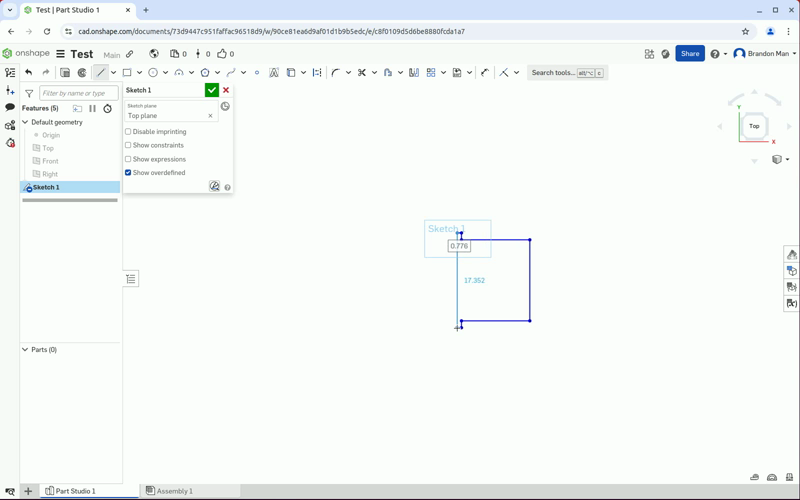
scroll(6)
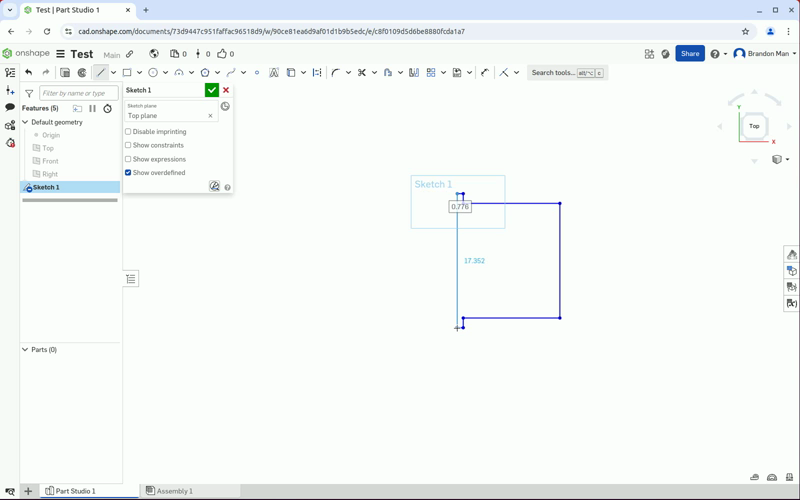
scroll(6)
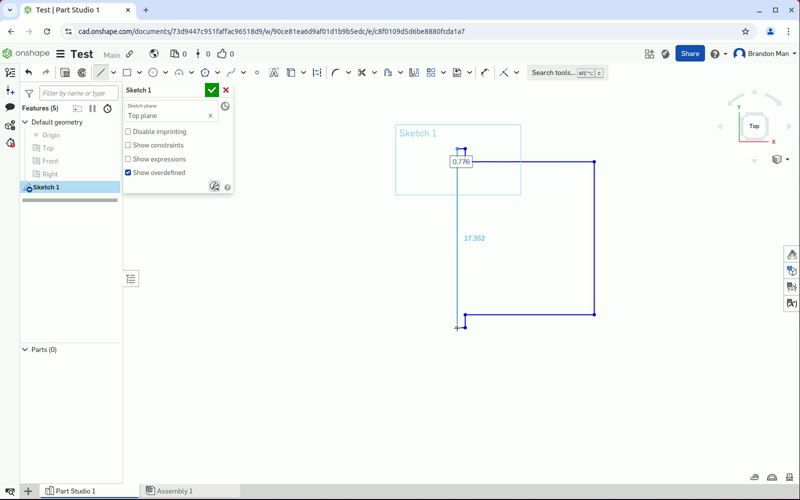
scroll(6)
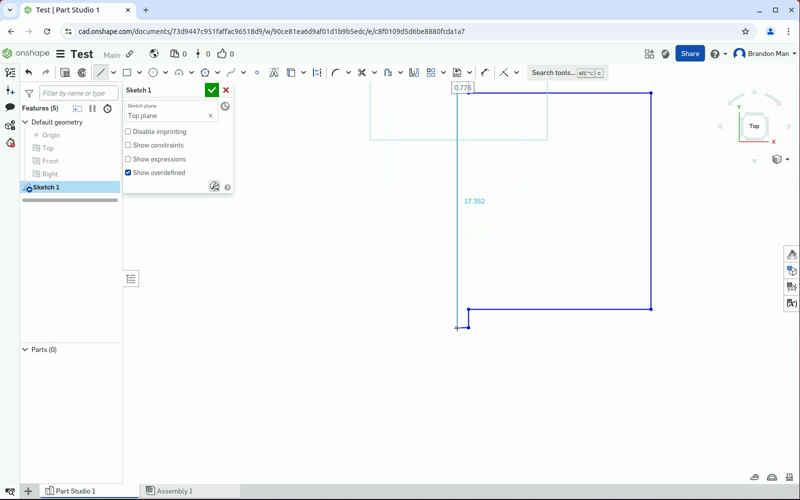
scroll(6)
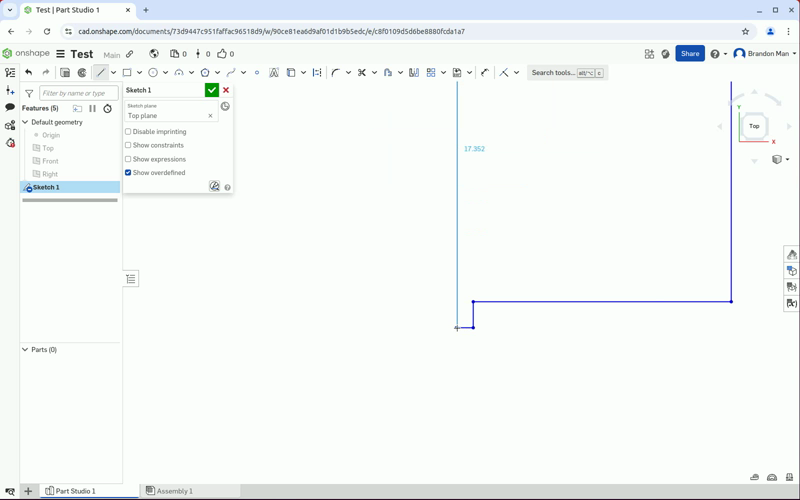
scroll(6)
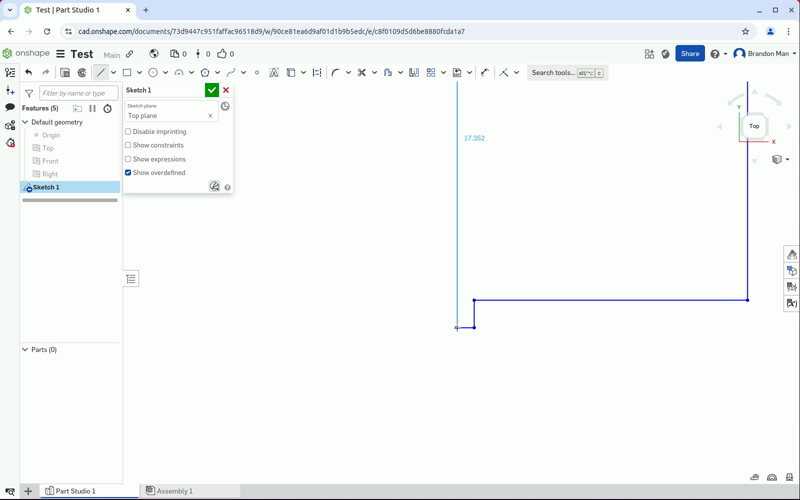
scroll(6)
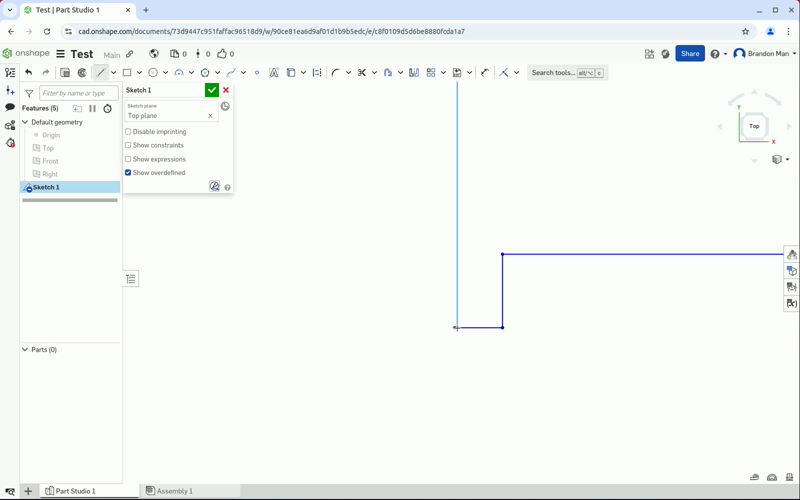
key_up(shift)
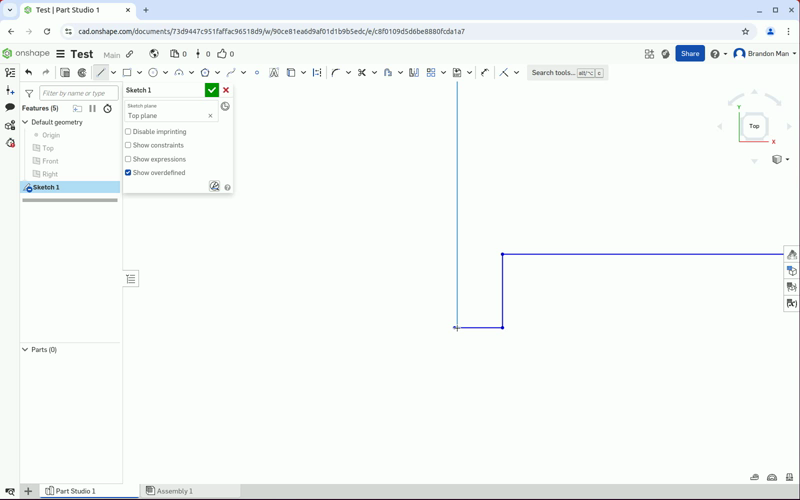
click(457, 327)
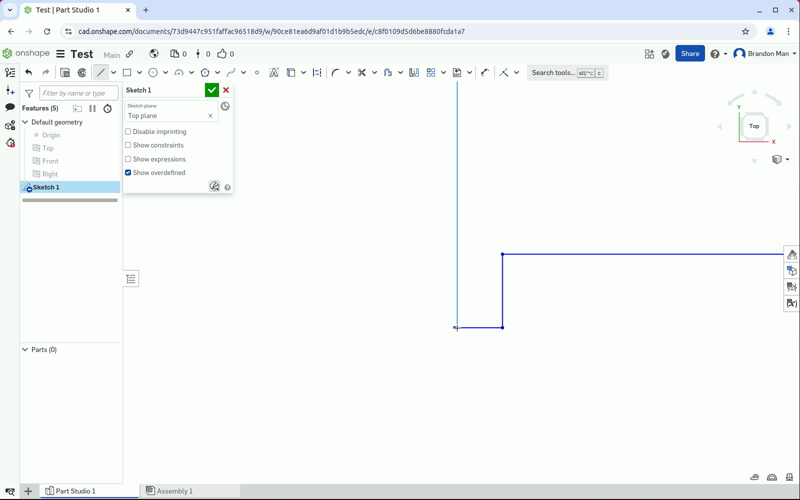
scroll(-6)
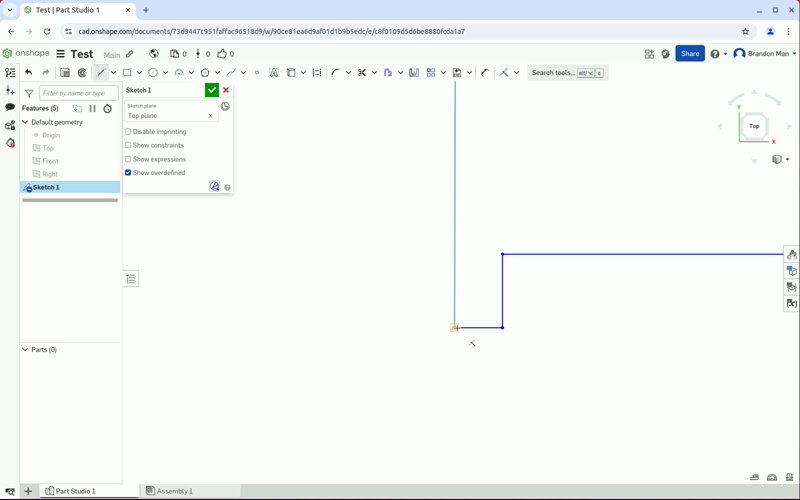
scroll(-6)
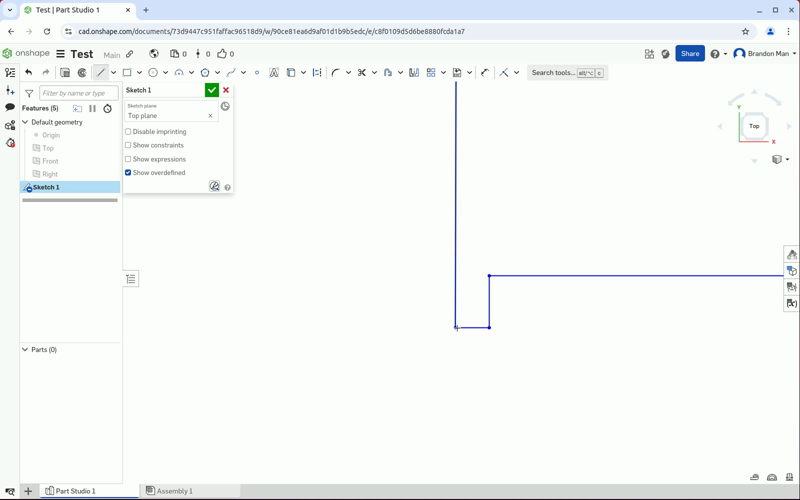
scroll(-6)
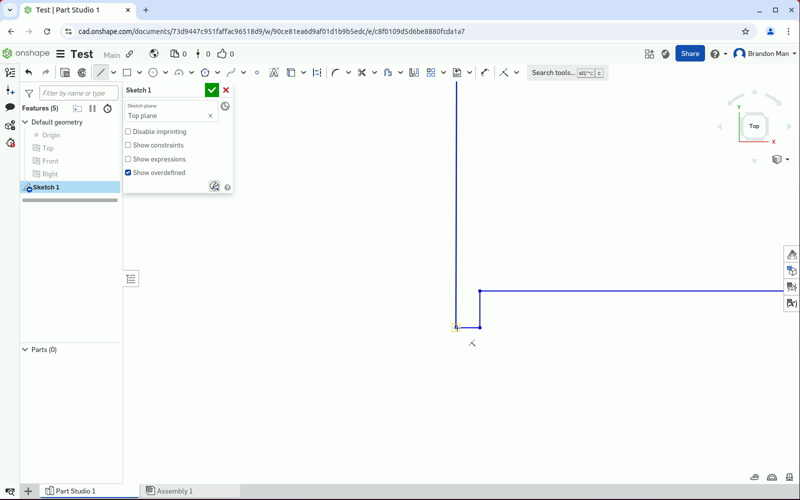
scroll(-6)
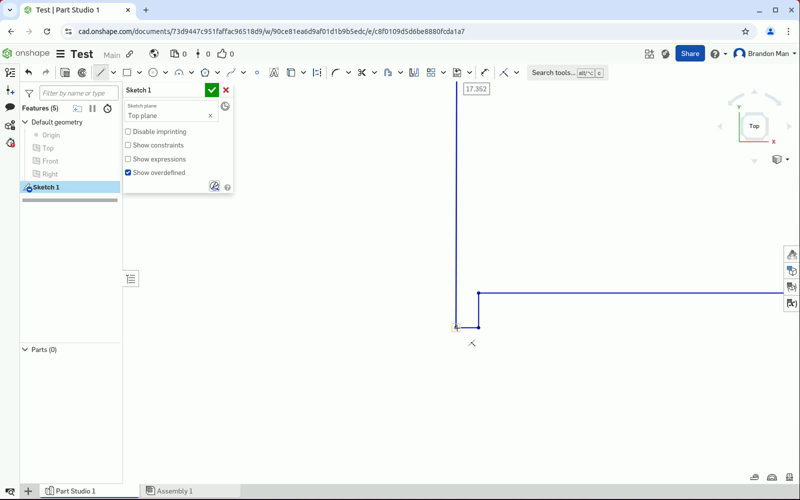
scroll(-6)
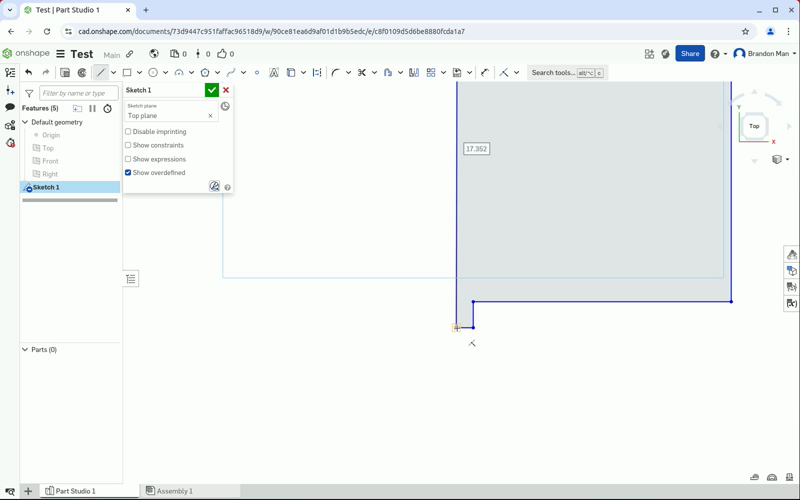
scroll(-6)
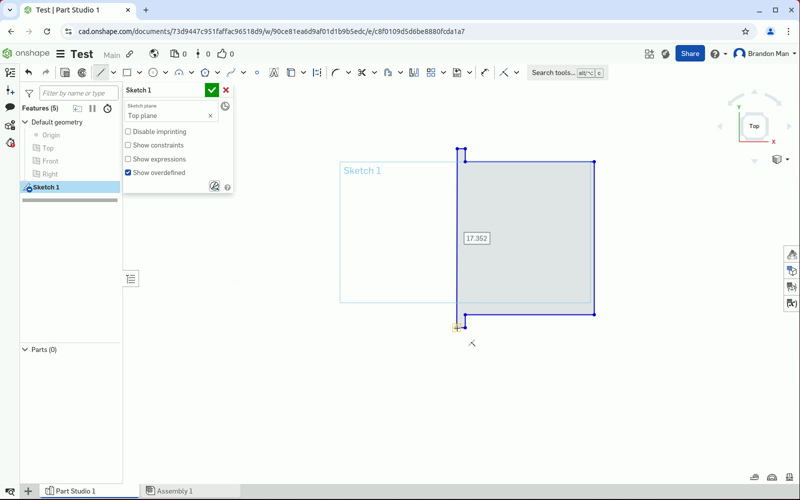
scroll(-6)
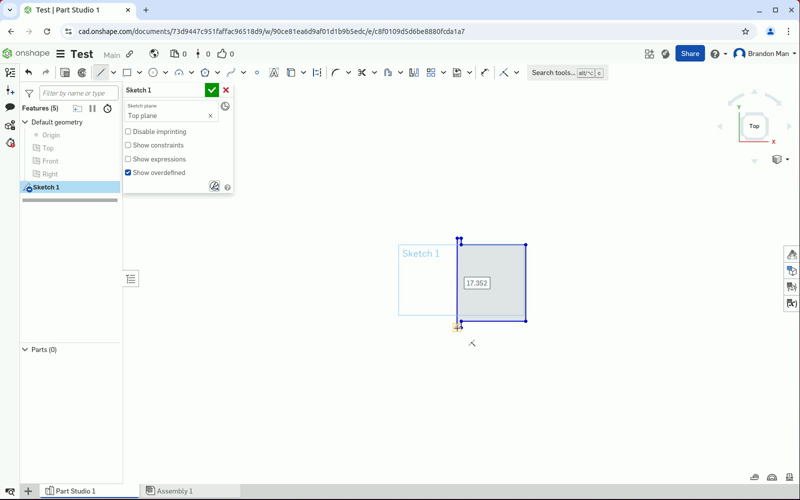
key(esc)
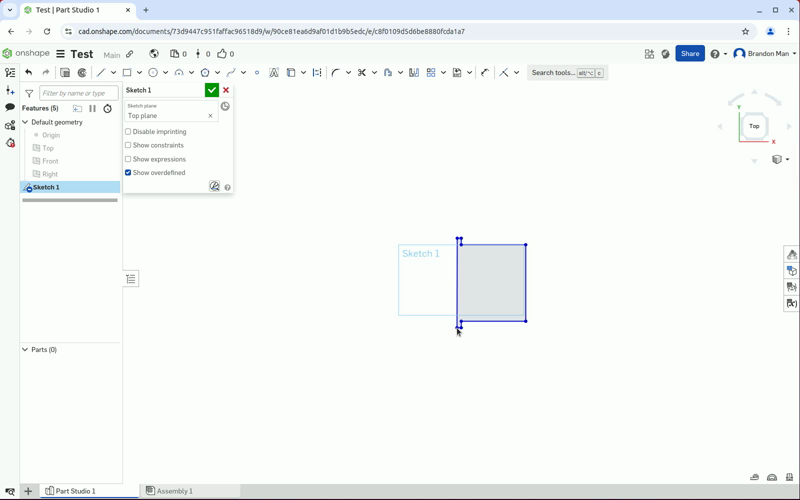
mouse_move(473, 313)
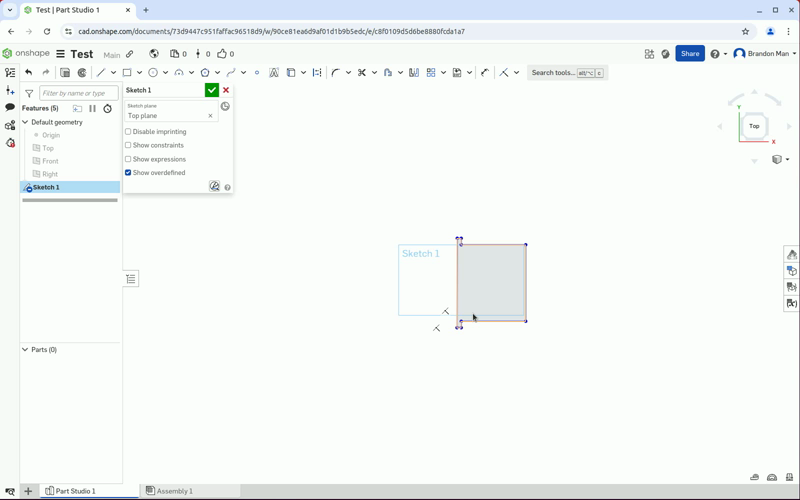
click(473, 313)
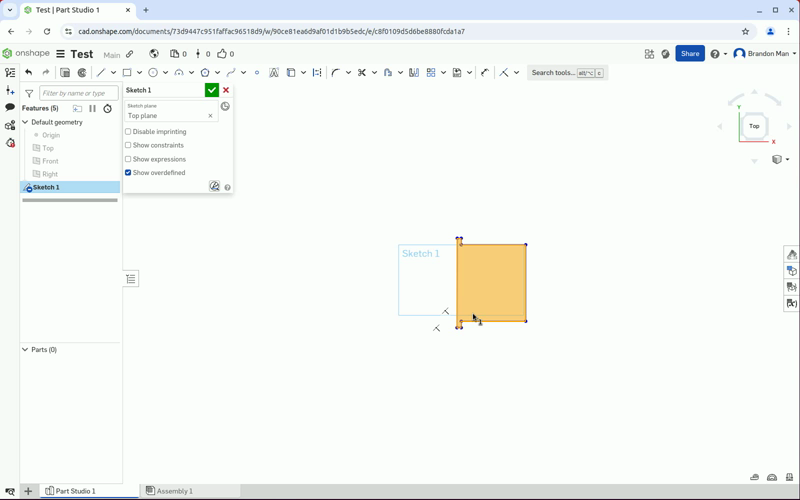
mouse_move(73, 352)
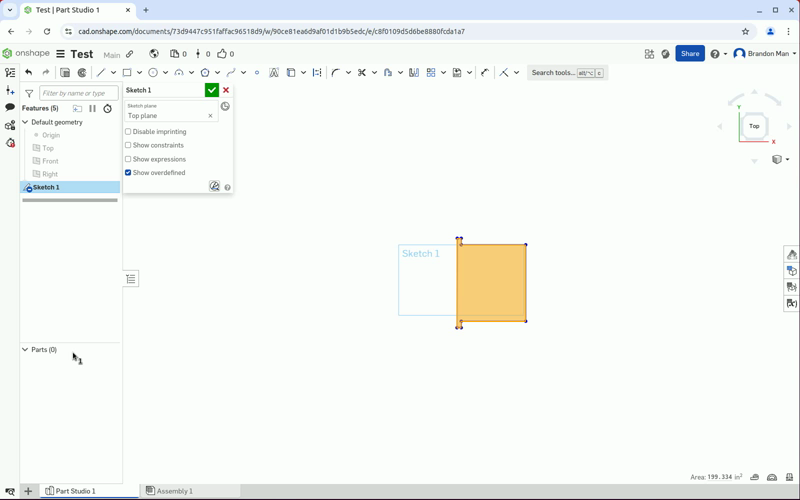
key(shift+y)
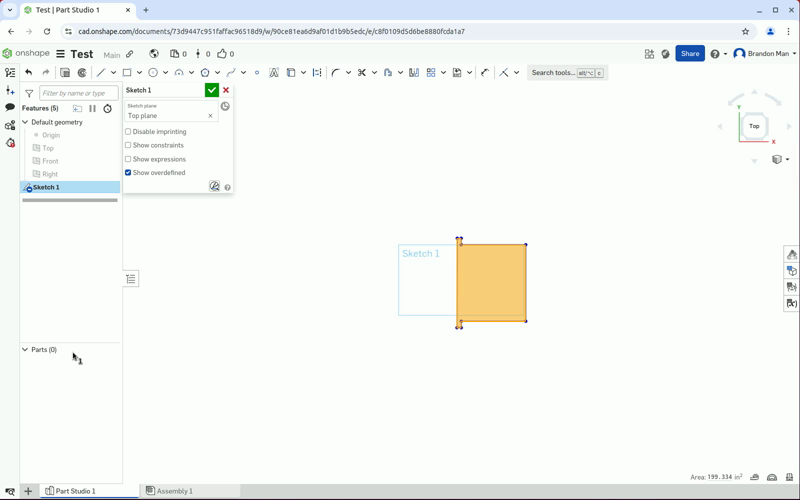
key(shift+e)
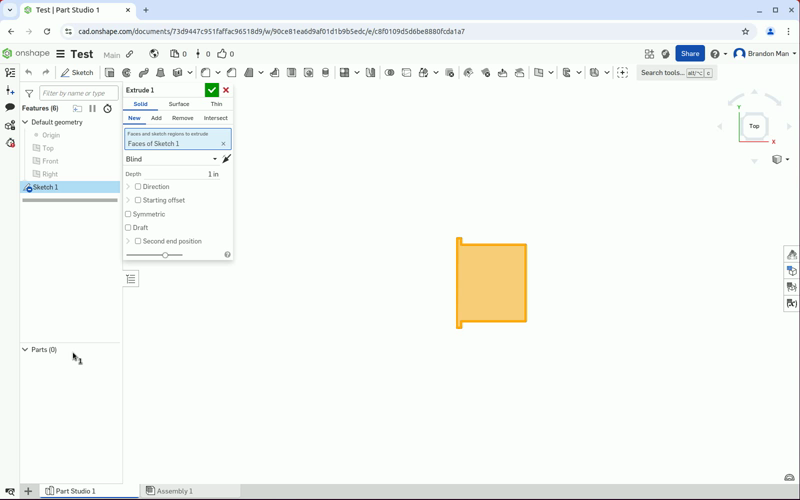
mouse_move(143, 106)
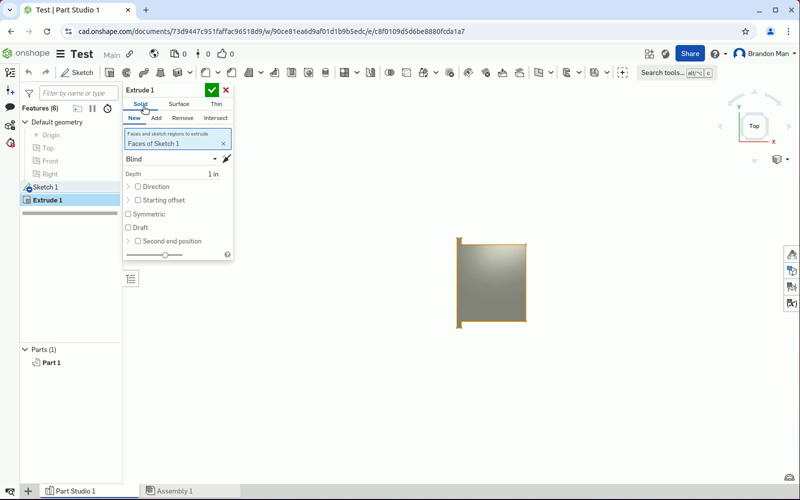
click(143, 106)
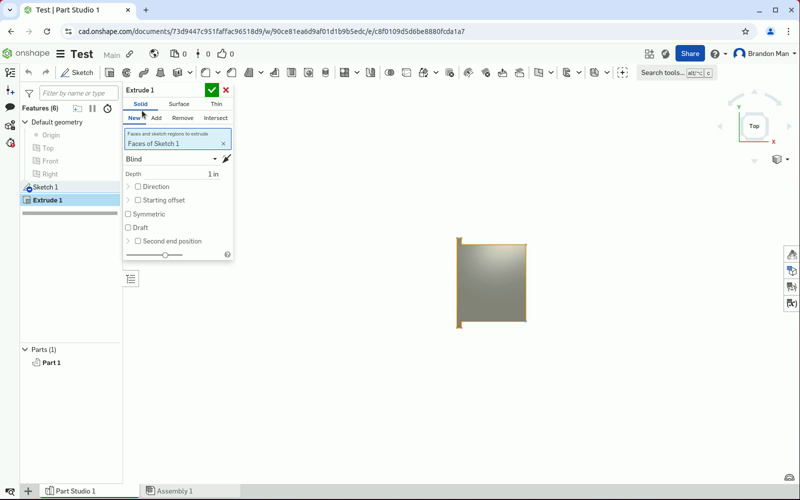
mouse_move(137, 120)
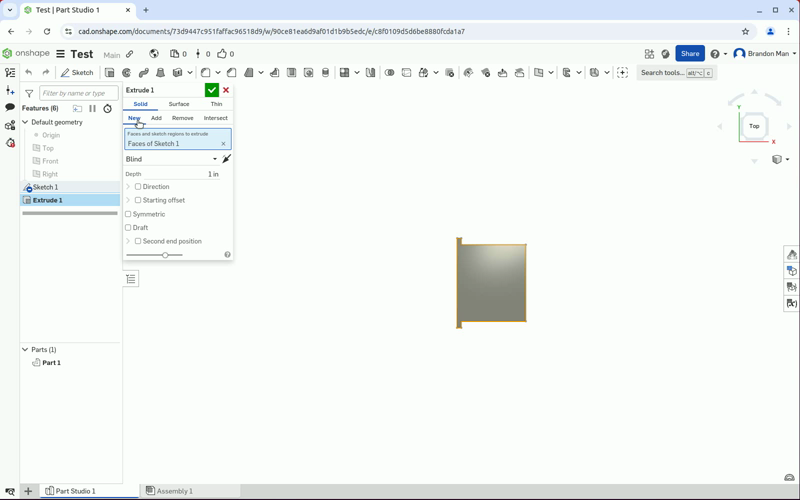
click(137, 120)
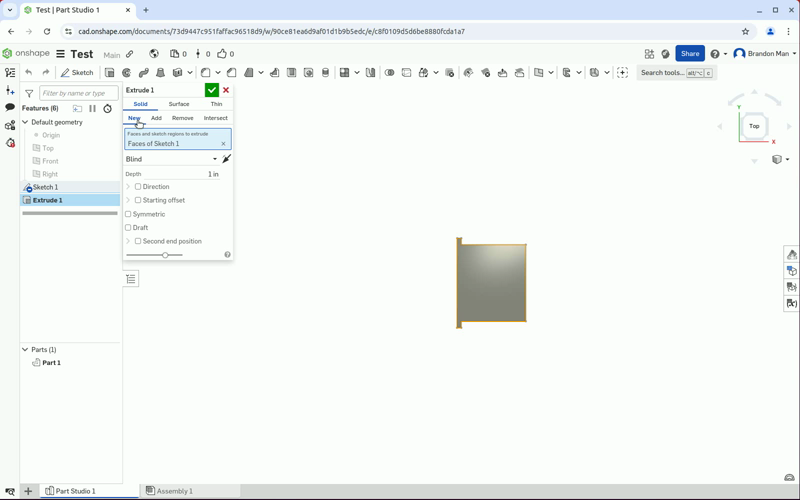
key(tab, 4)
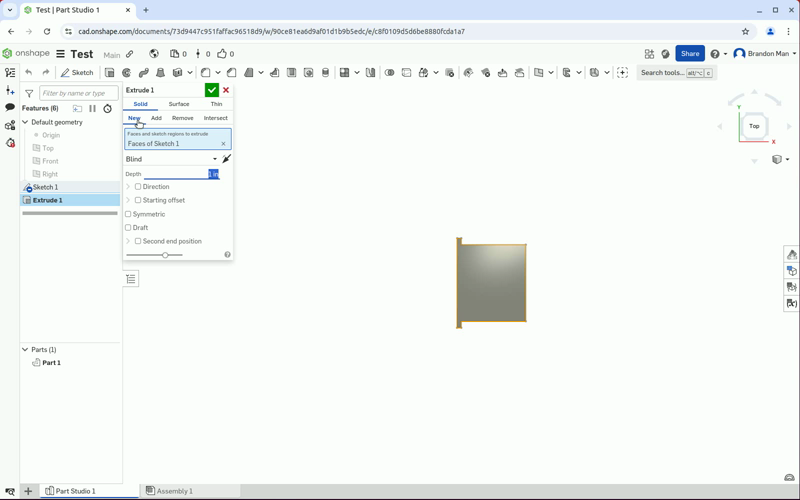
text(4.092)
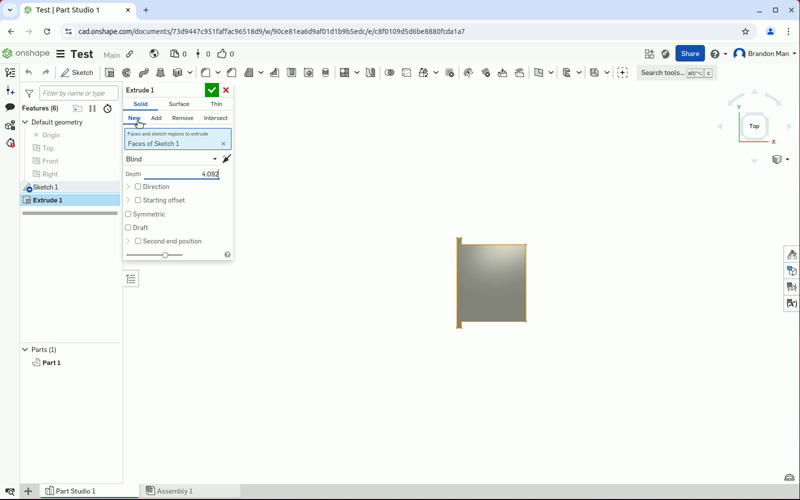
key(enter)
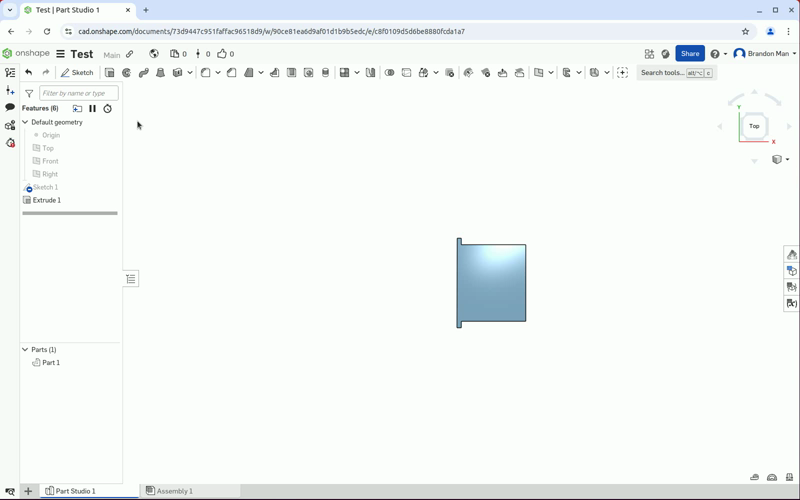
key(shift+h)
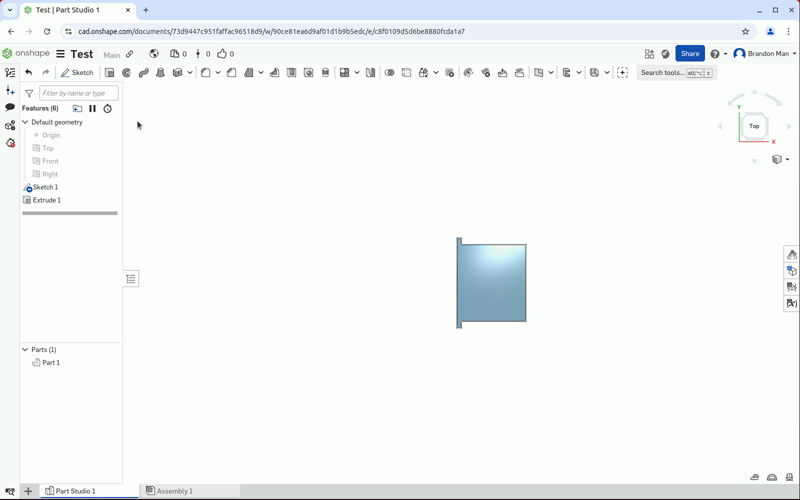
key(shift+h)
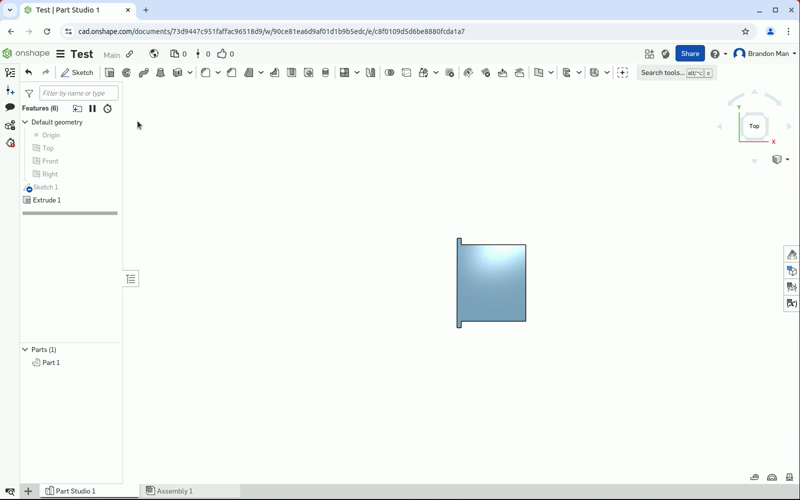
mouse_move(73, 189)
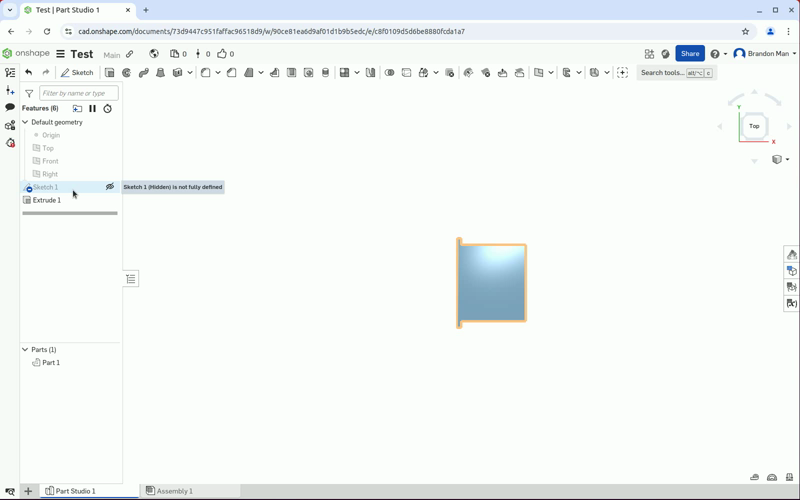
click(73, 189)
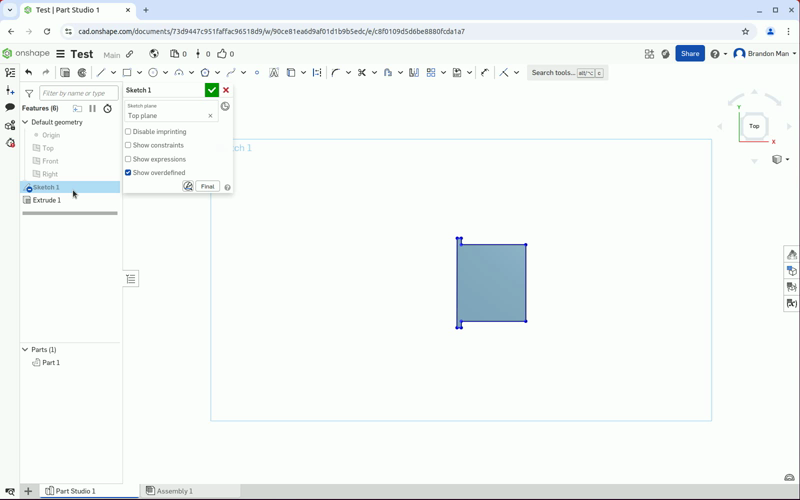
mouse_move(229, 92)
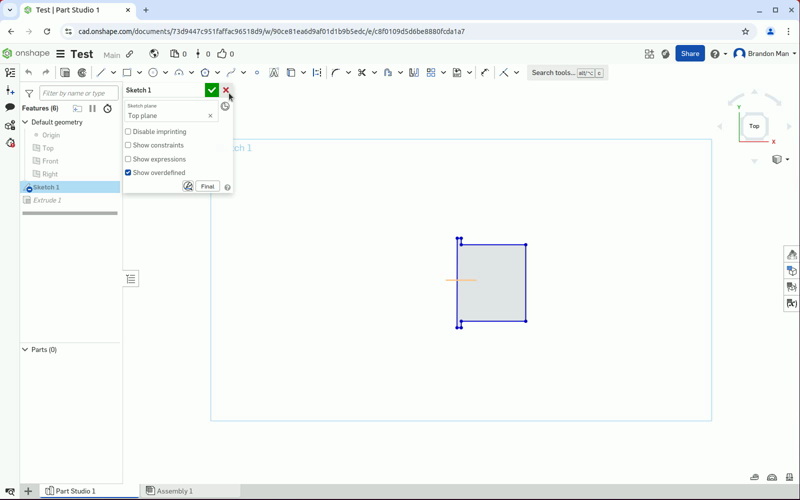
click(229, 92)
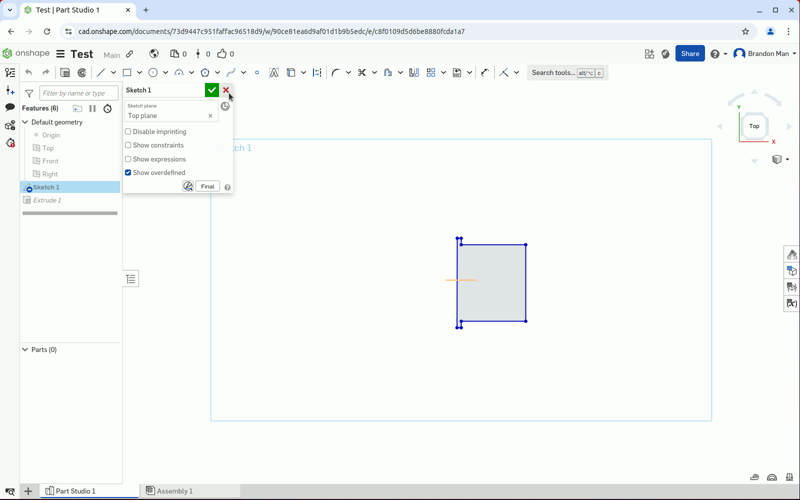
key(shift+s)
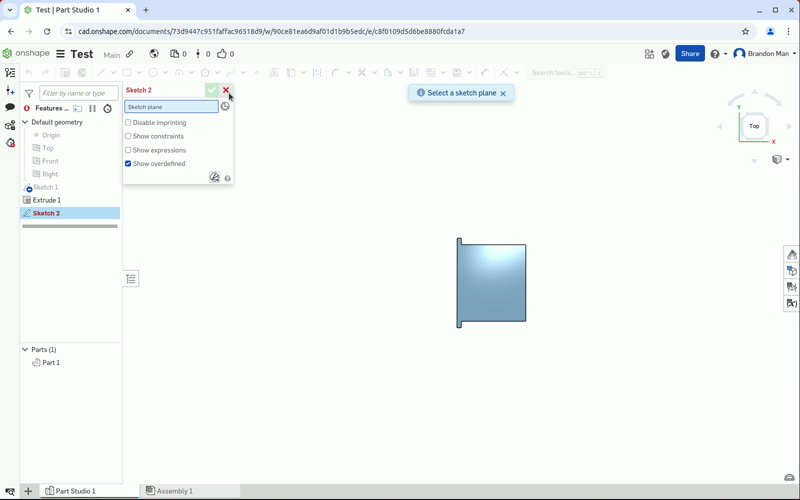
mouse_move(73, 150)
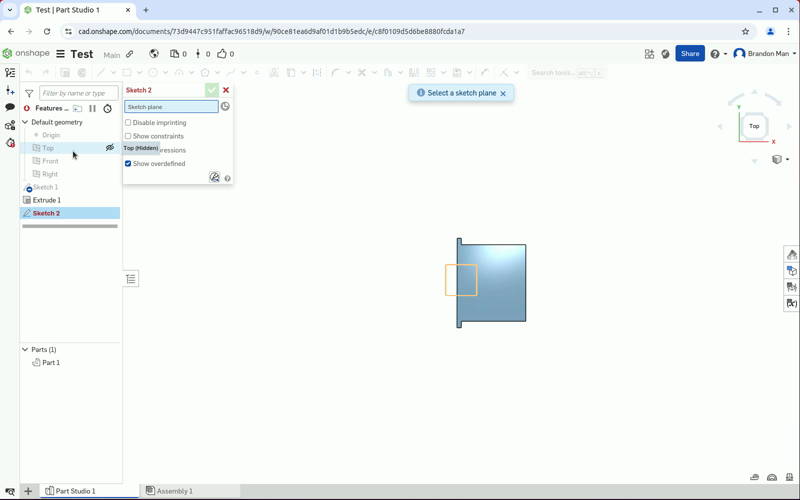
click(73, 150)
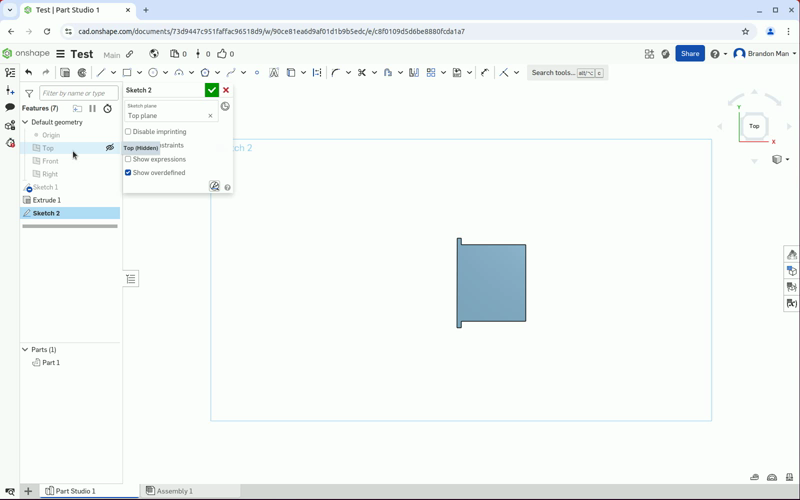
mouse_move(73, 352)
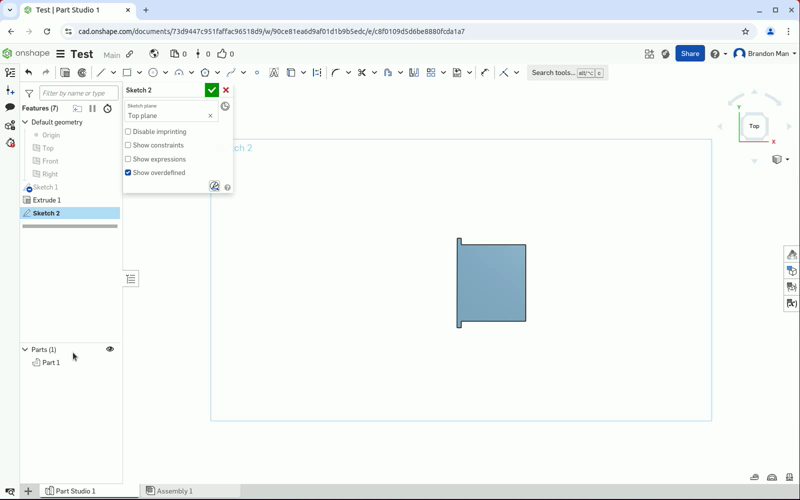
key(y)
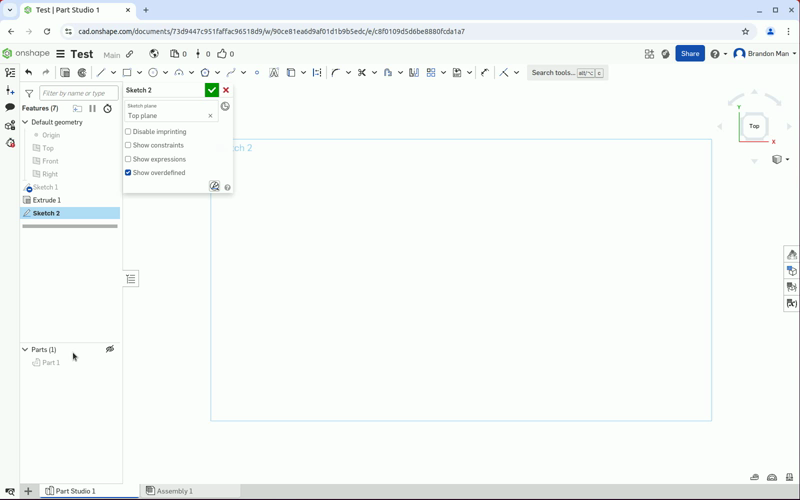
key(l)
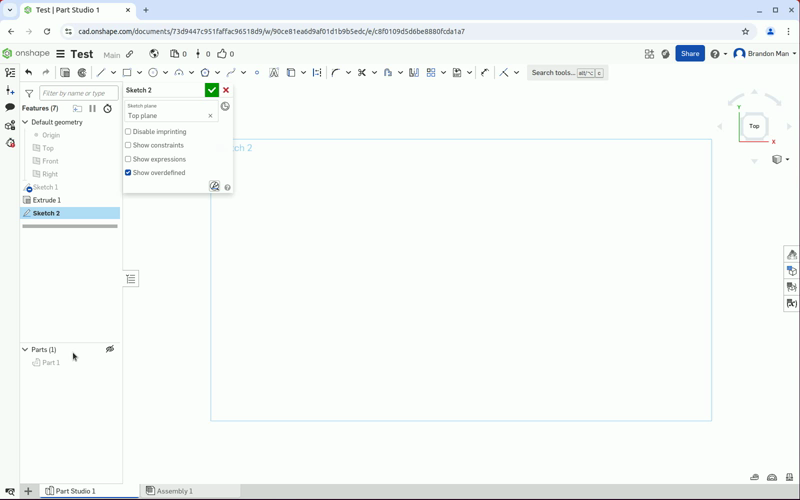
key_down(shift)
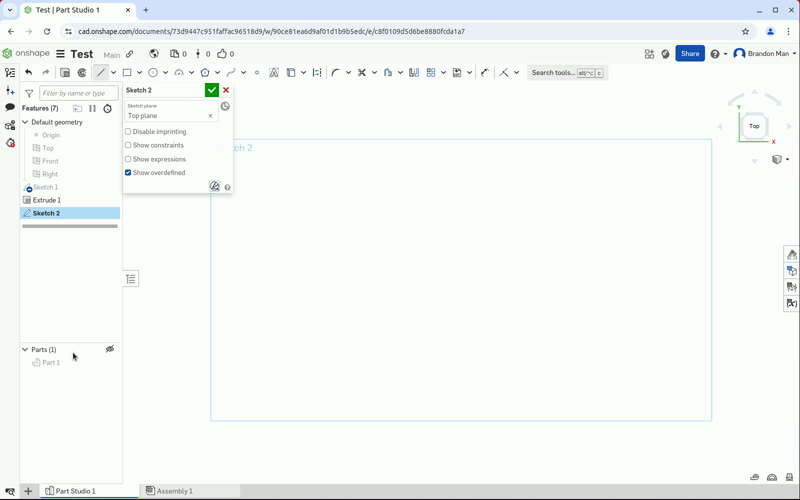
mouse_move(396, 327)
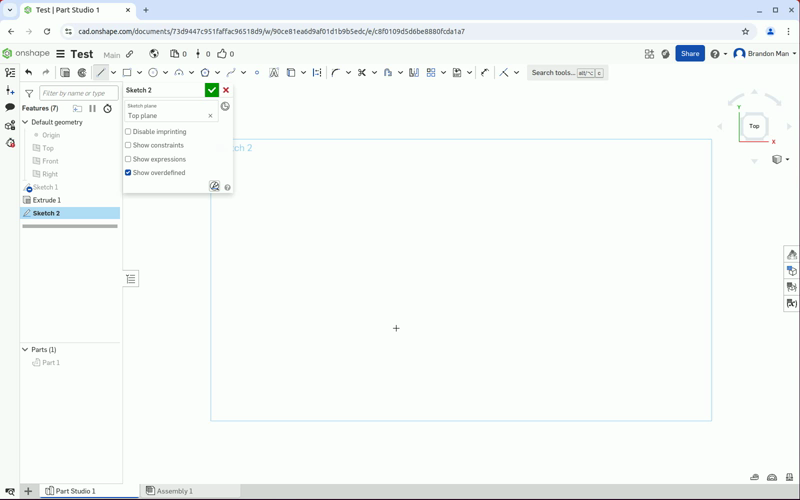
click(396, 327)
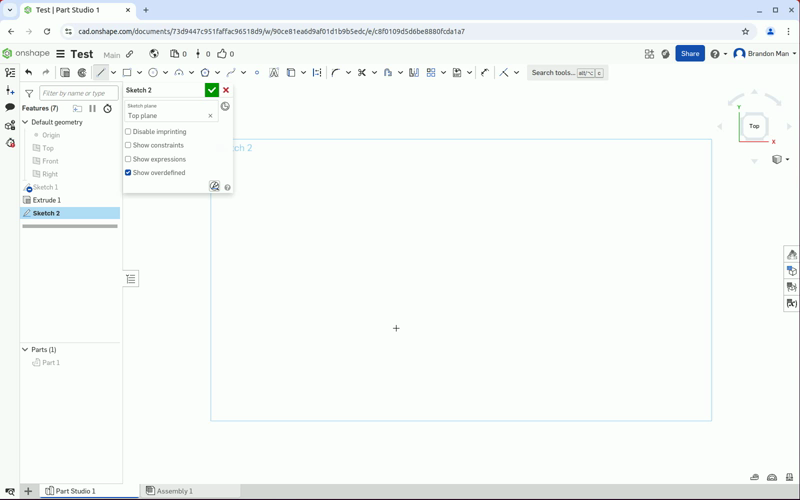
key_up(shift)
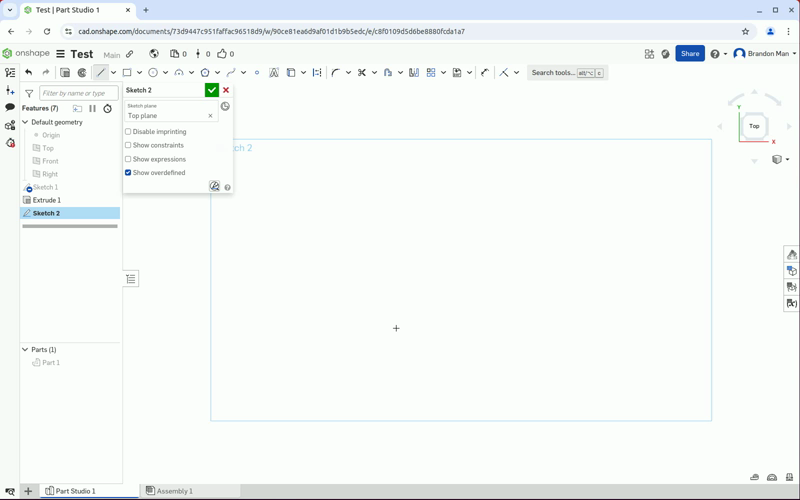
key_down(shift)
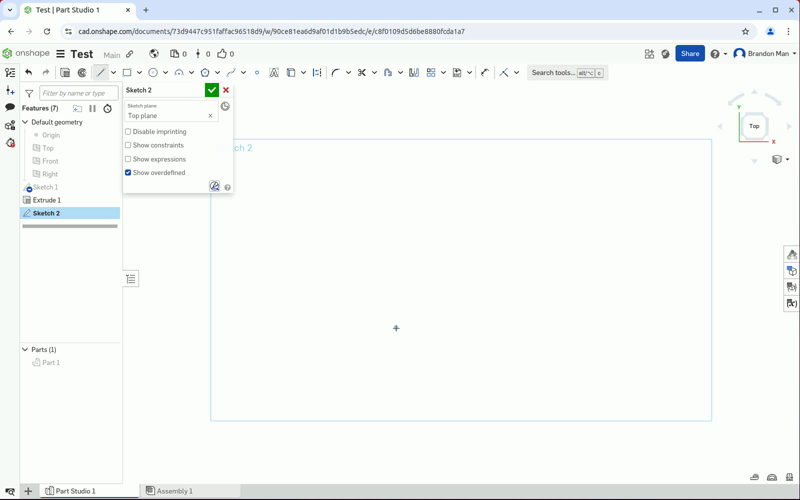
mouse_move(426, 327)
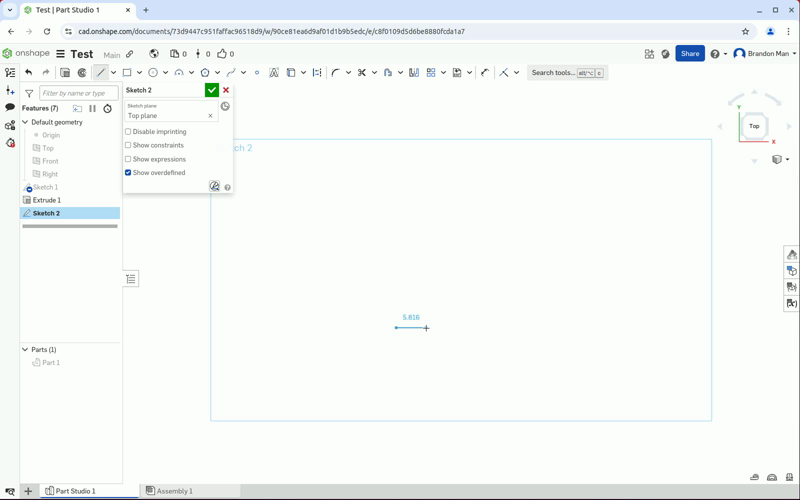
mouse_move(415, 327)
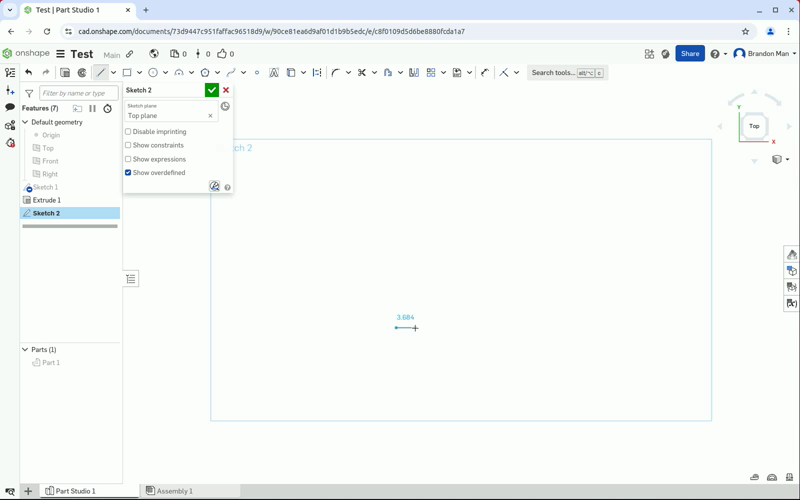
click(415, 327)
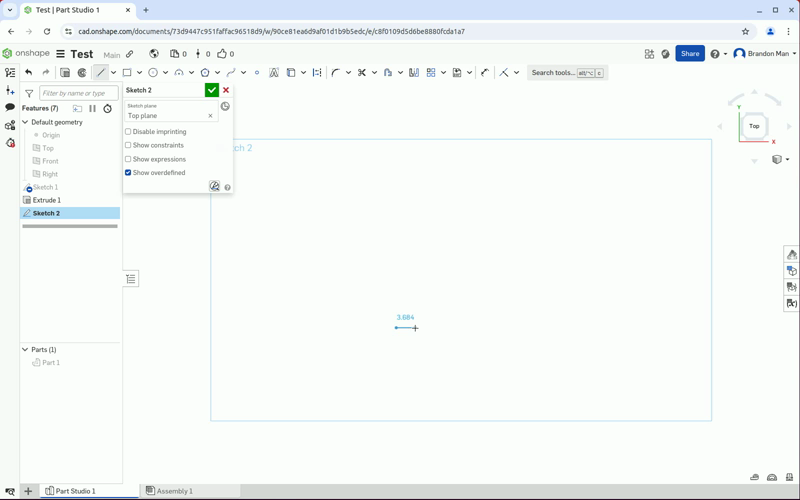
key_up(shift)
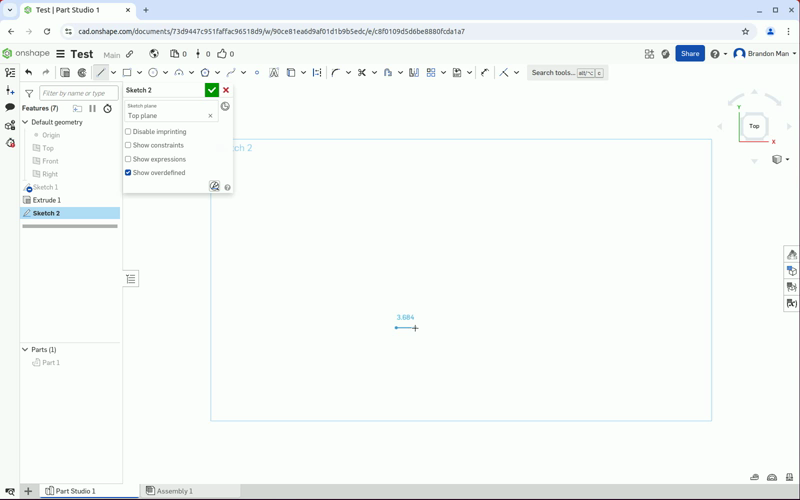
key_down(shift)
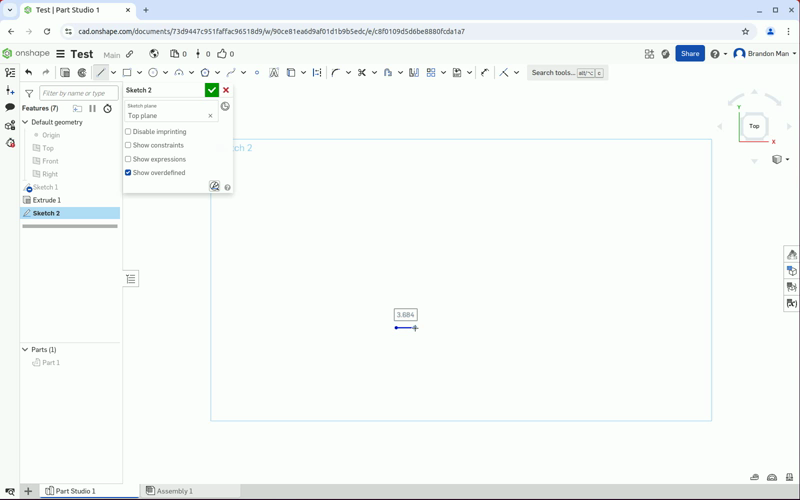
mouse_move(445, 327)
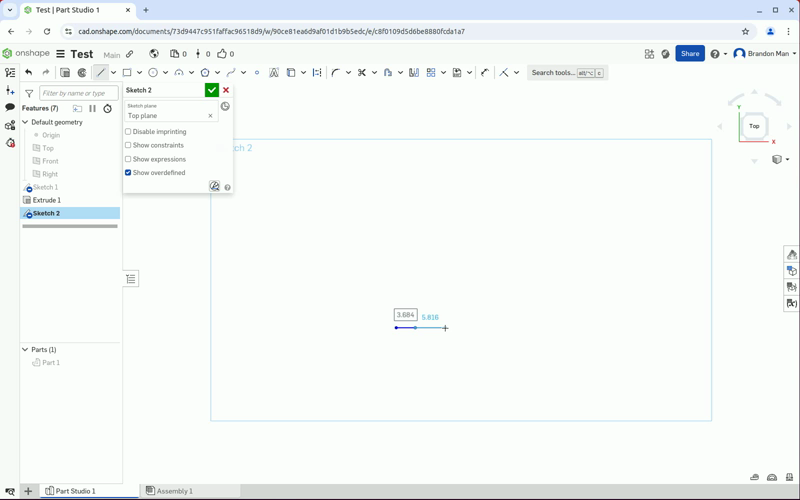
mouse_move(415, 337)
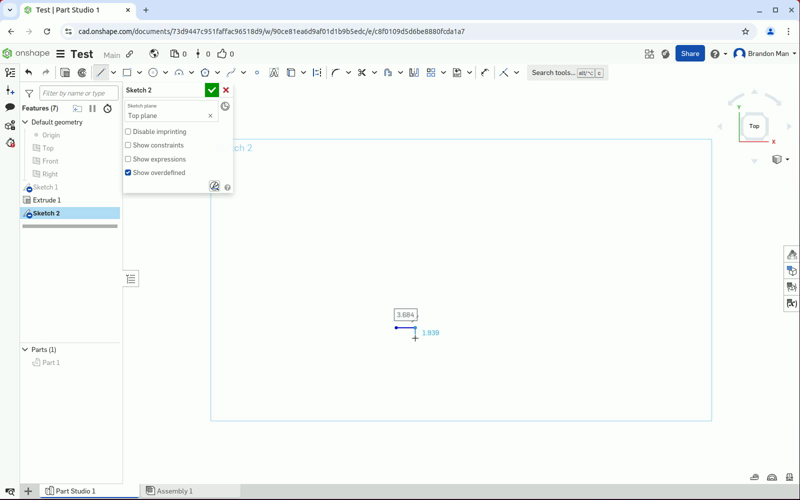
click(415, 337)
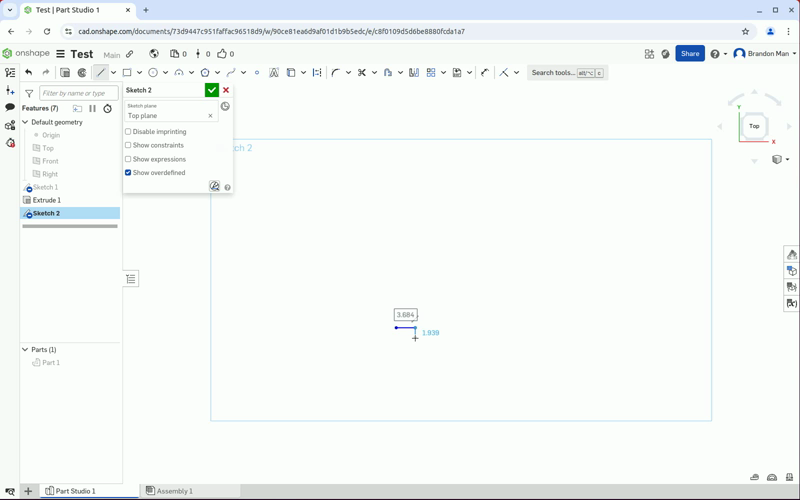
key_up(shift)
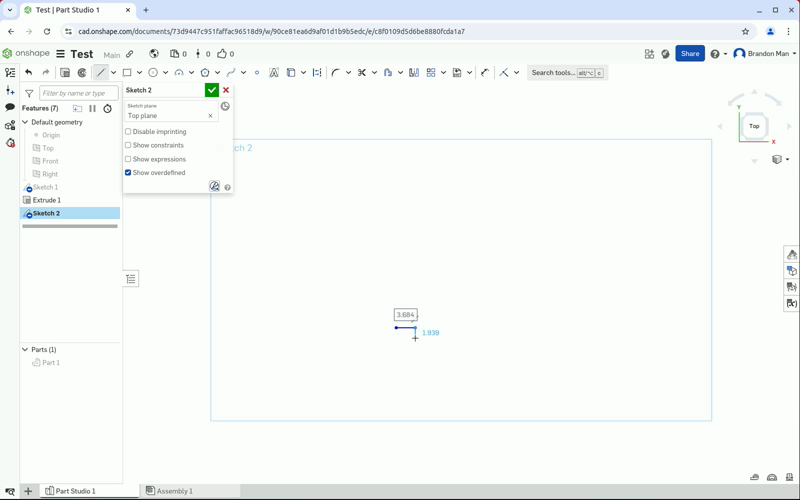
key_down(shift)
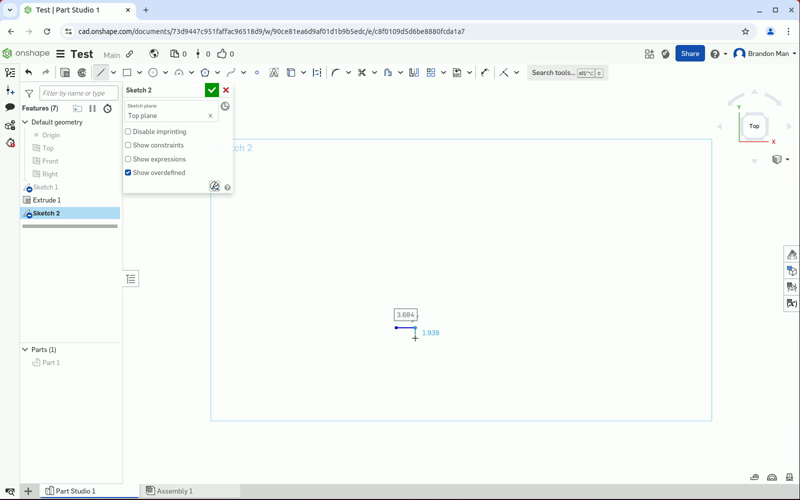
mouse_move(445, 337)
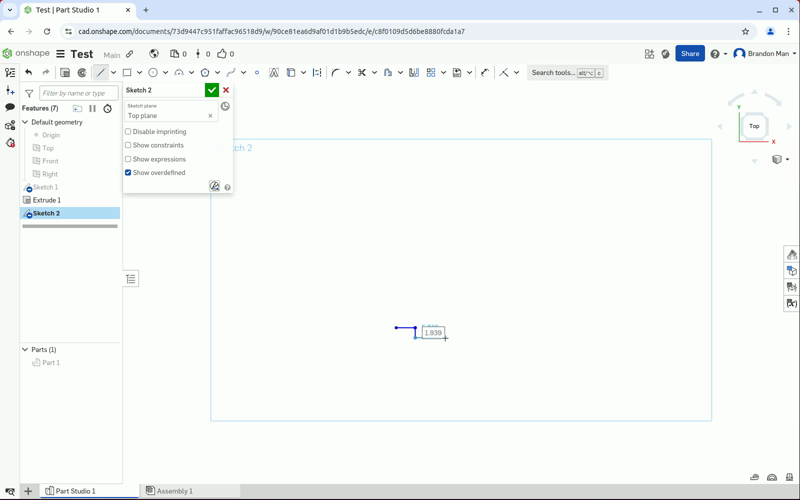
mouse_move(440, 337)
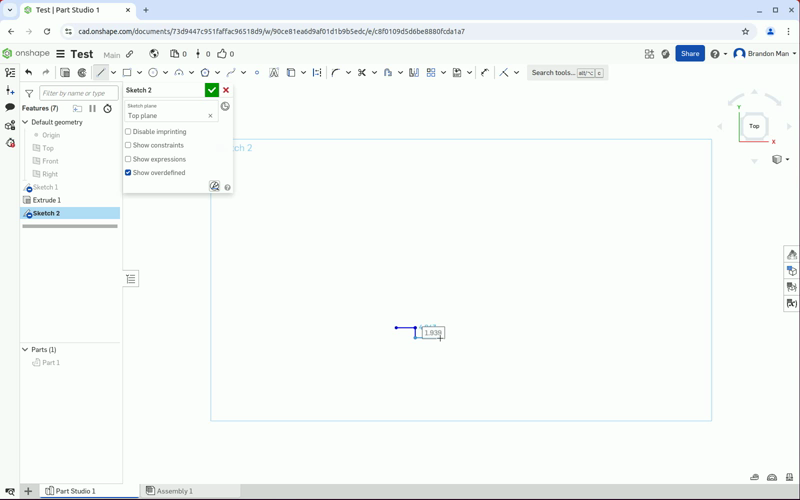
click(440, 337)
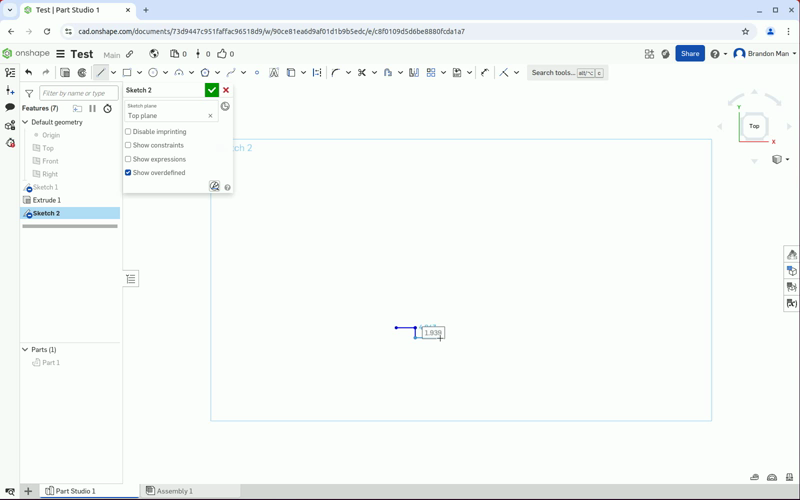
key_up(shift)
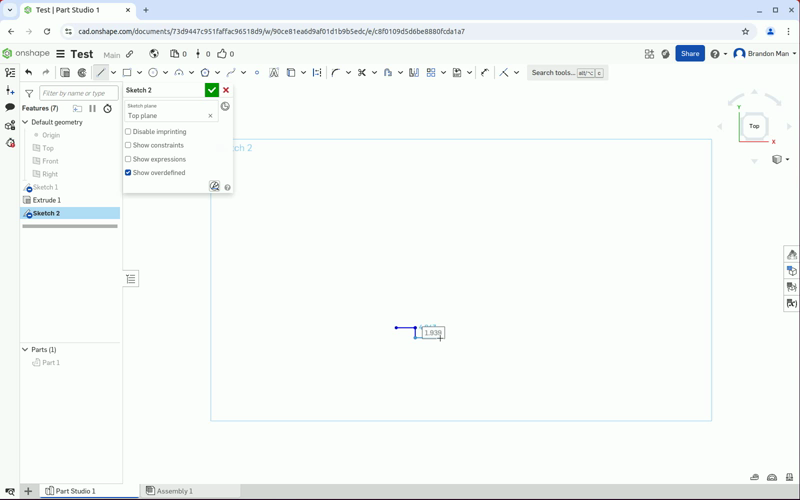
key_down(shift)
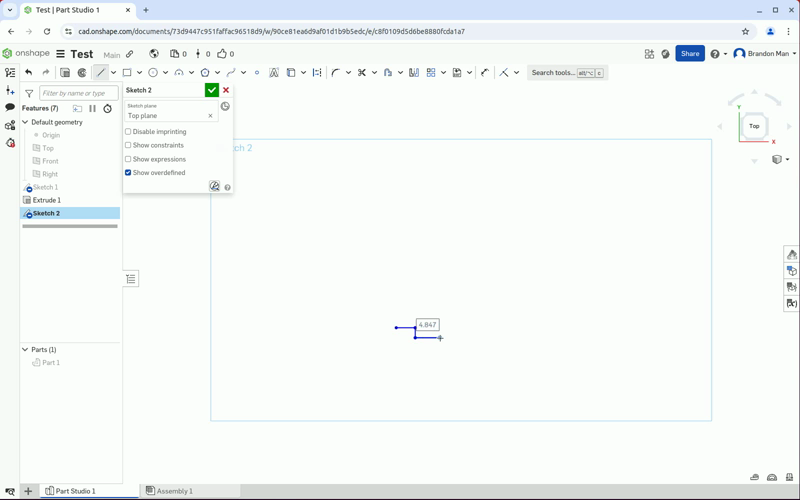
mouse_move(470, 337)
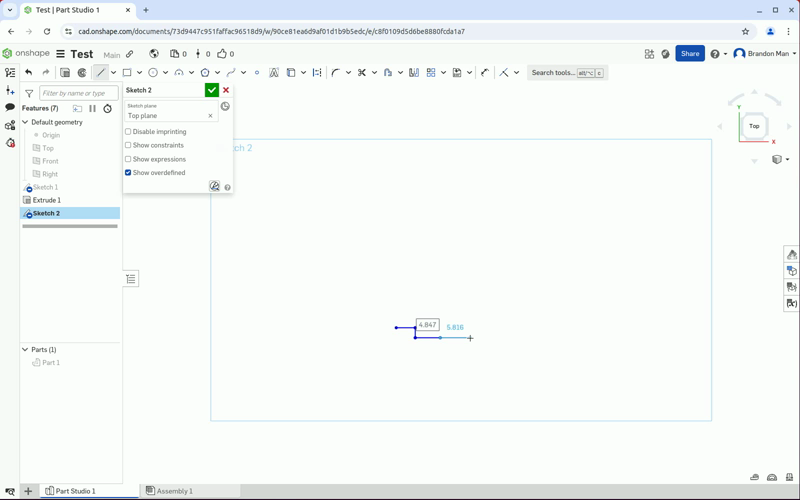
mouse_move(440, 327)
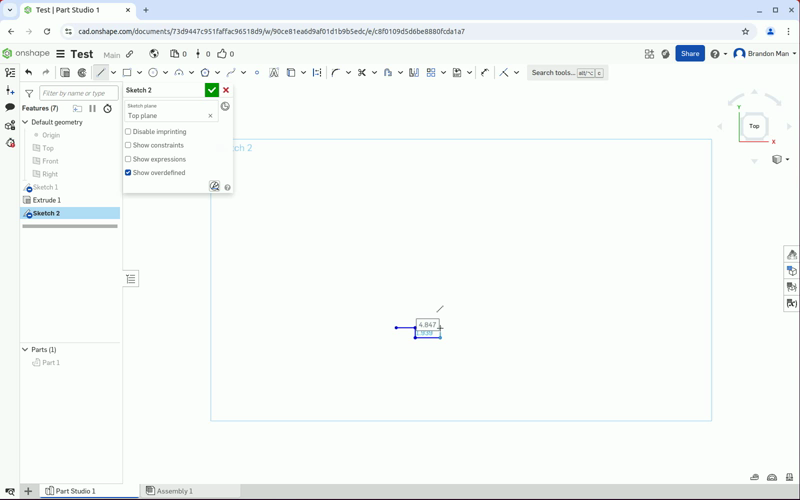
click(440, 327)
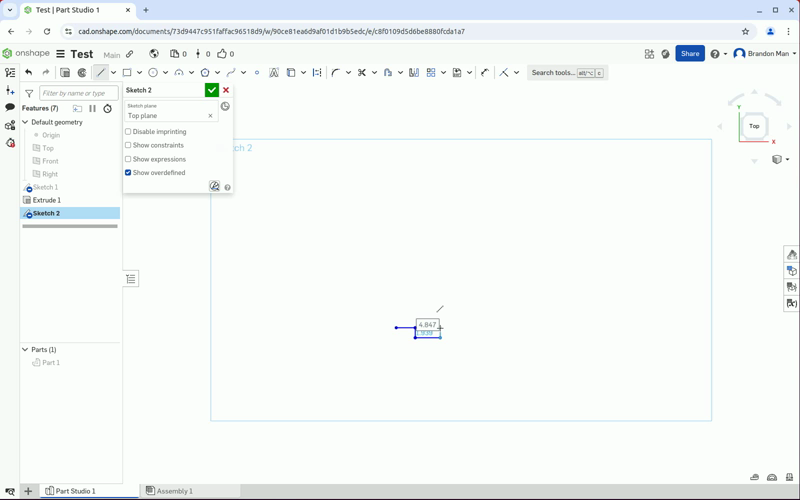
key_up(shift)
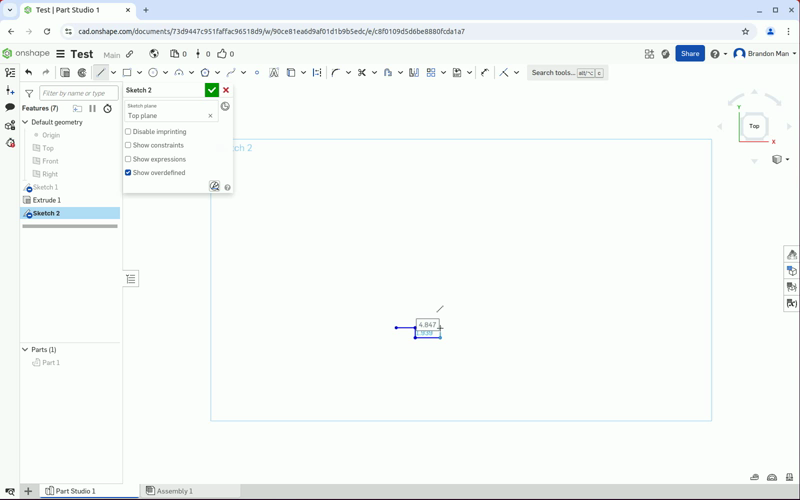
key_down(shift)
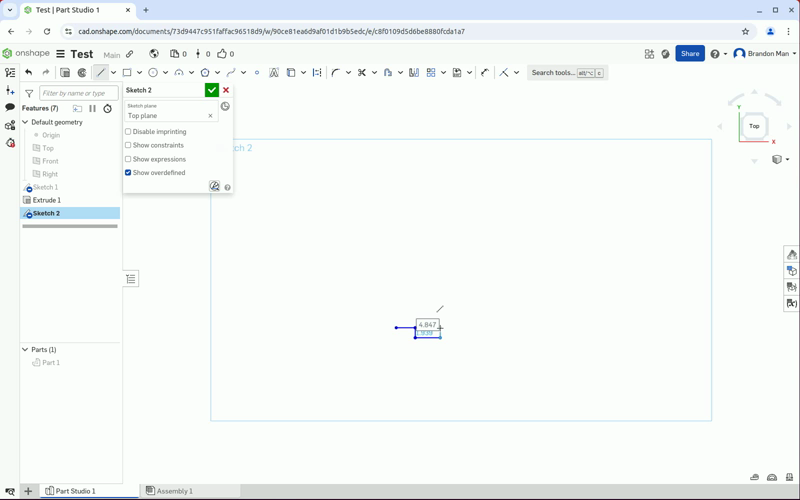
mouse_move(470, 327)
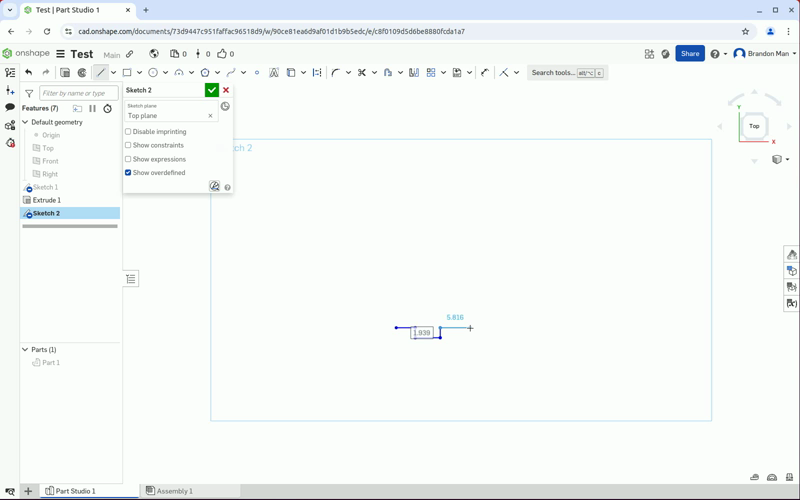
mouse_move(457, 327)
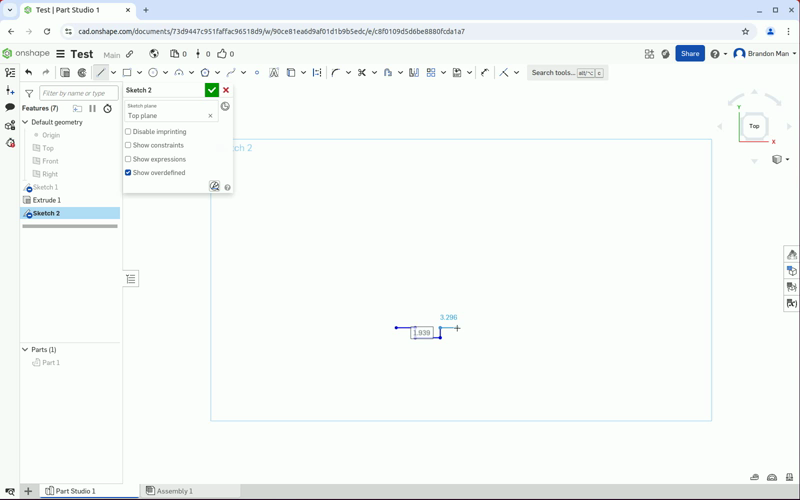
click(457, 327)
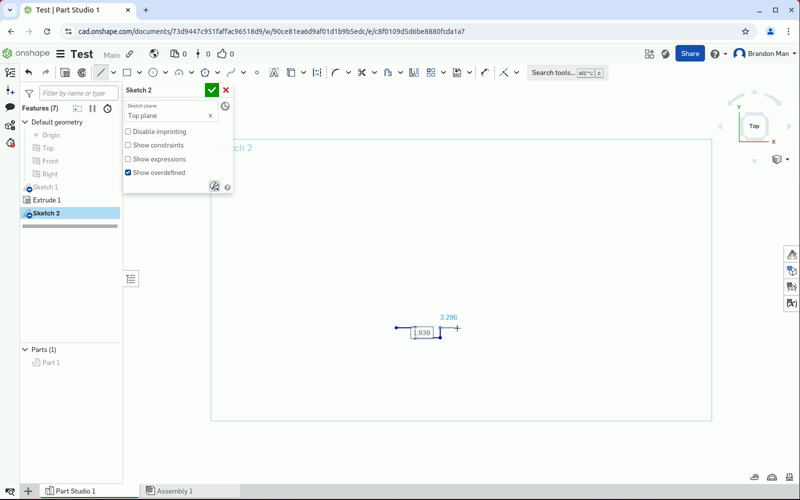
key_up(shift)
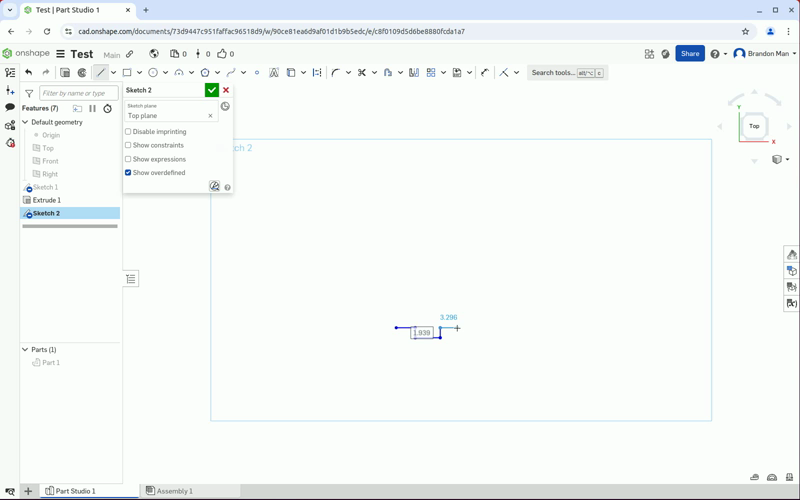
key_down(shift)
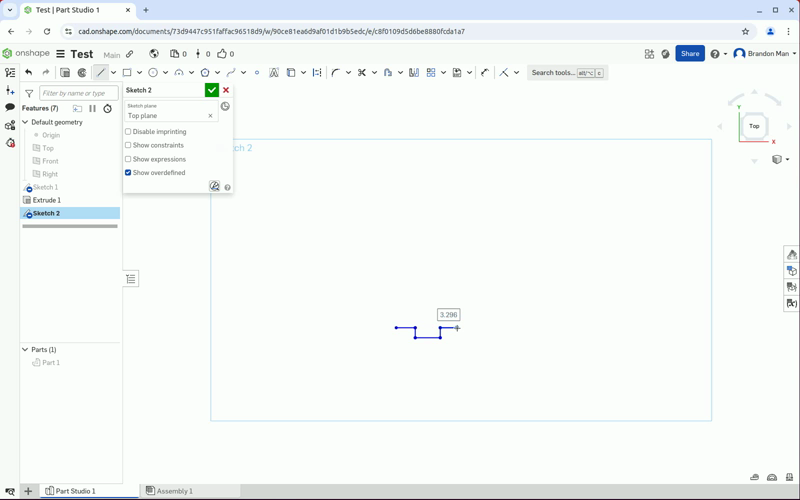
mouse_move(457, 238)
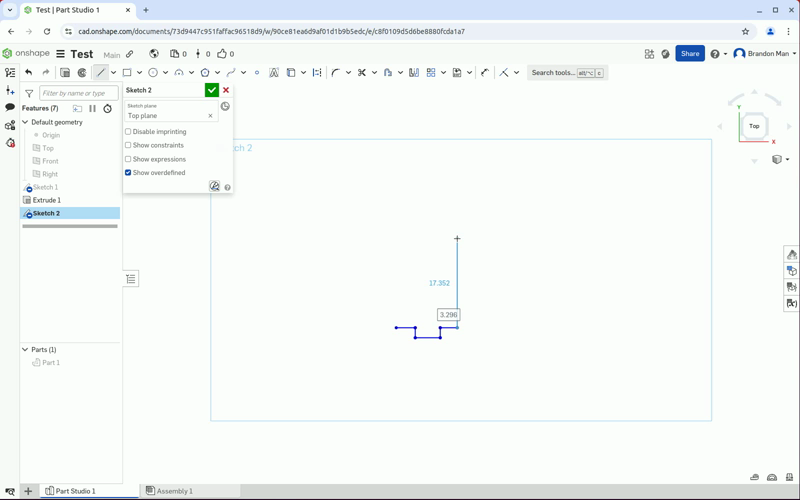
click(457, 238)
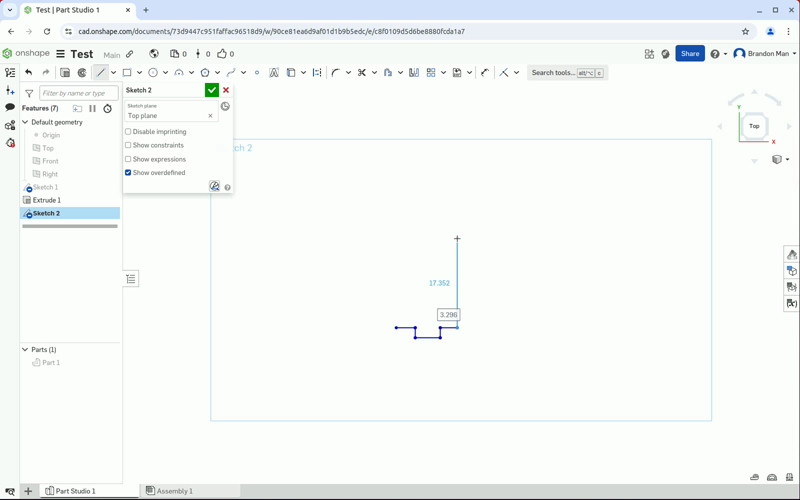
key_up(shift)
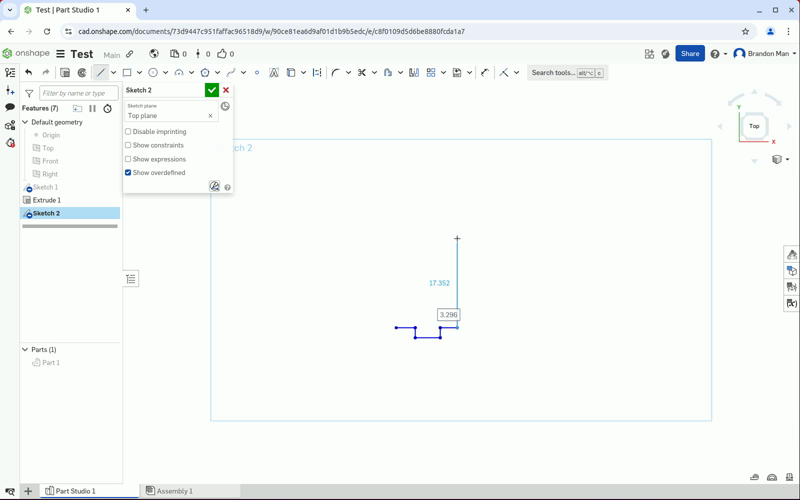
key_down(shift)
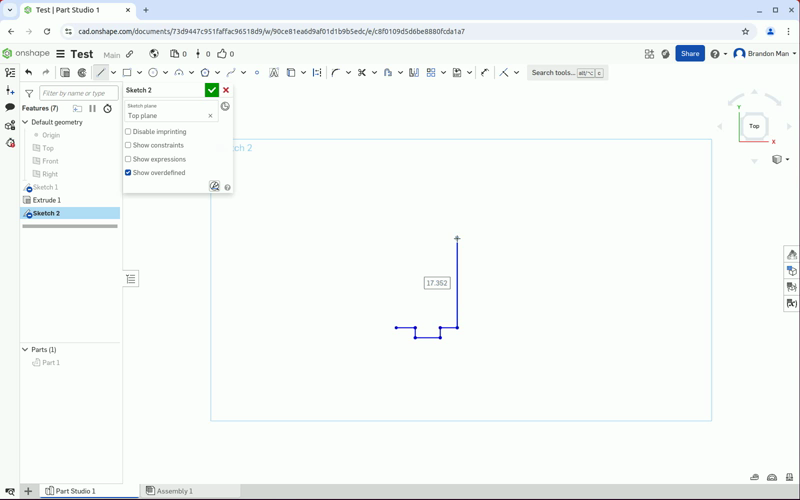
mouse_move(487, 238)
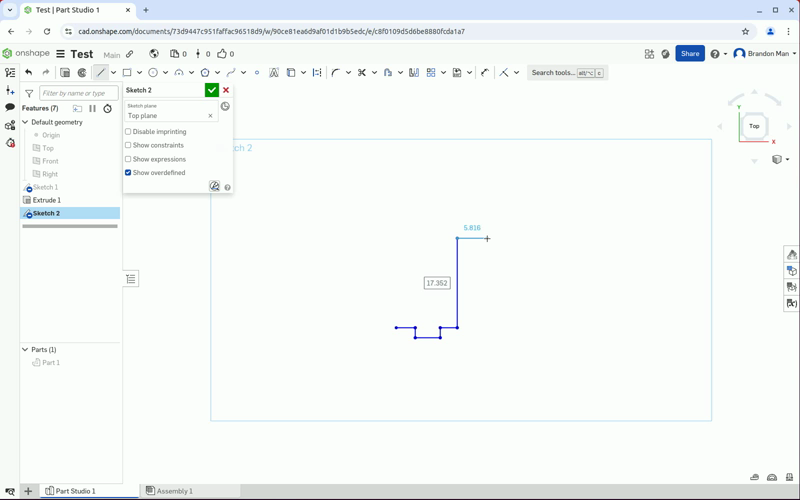
mouse_move(440, 238)
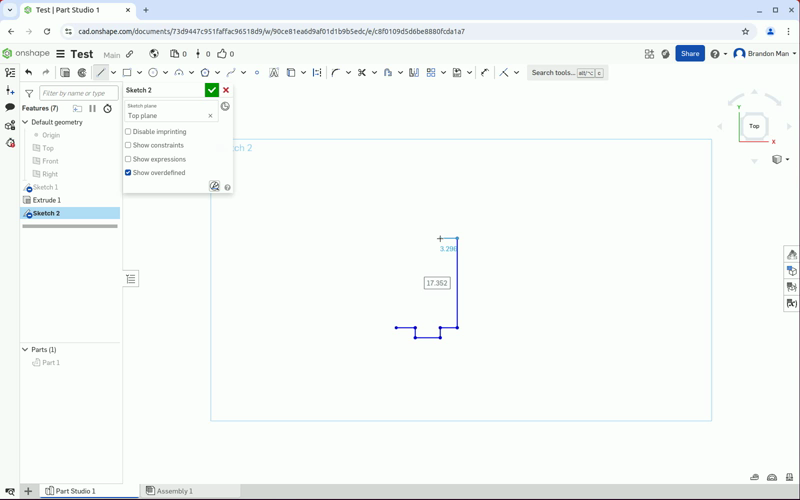
click(440, 238)
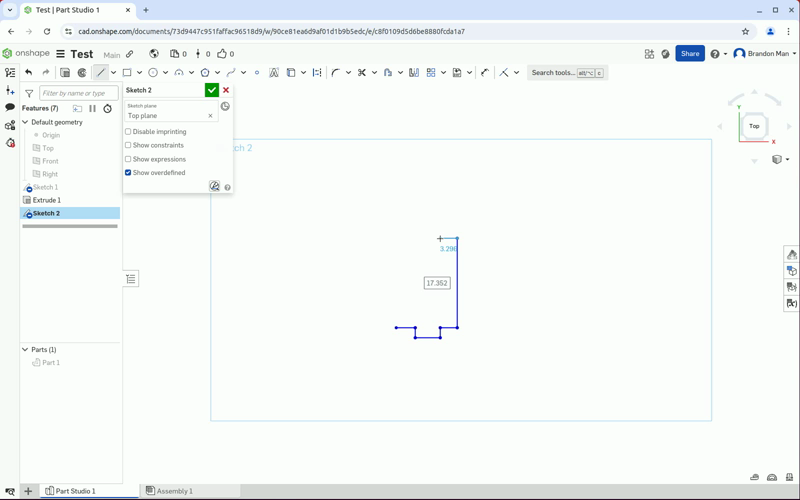
key_up(shift)
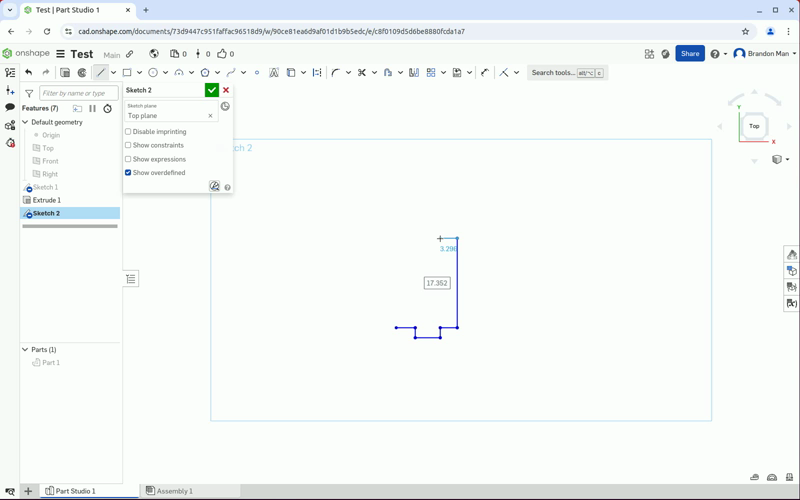
key_down(shift)
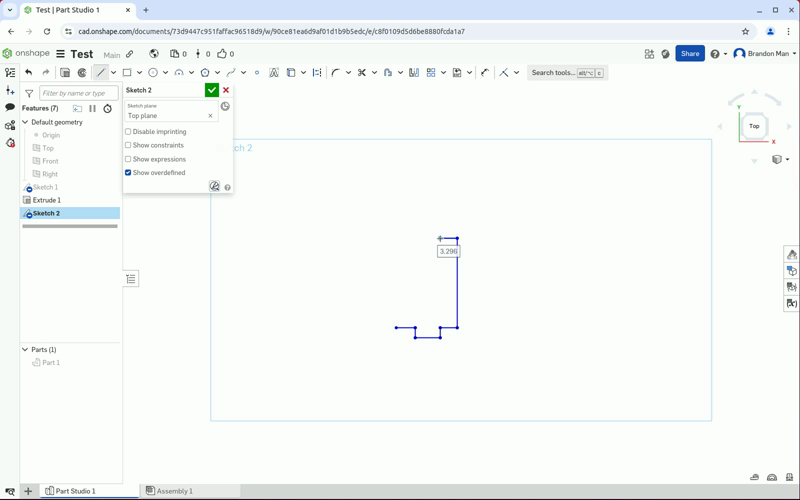
mouse_move(470, 238)
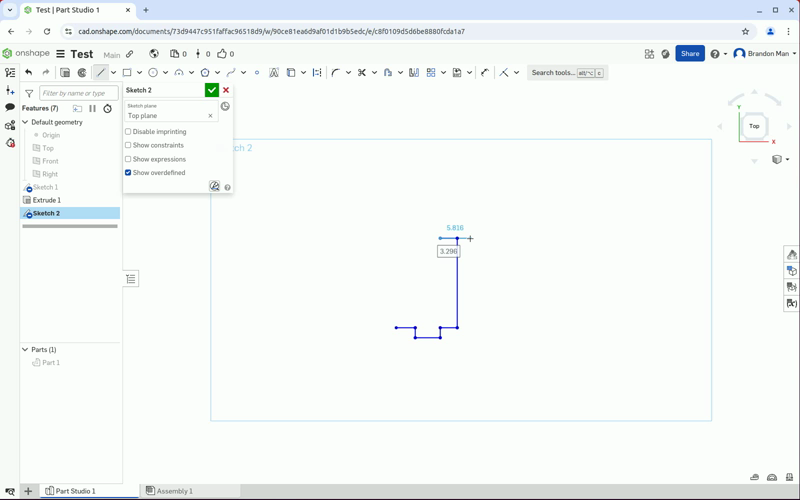
mouse_move(440, 227)
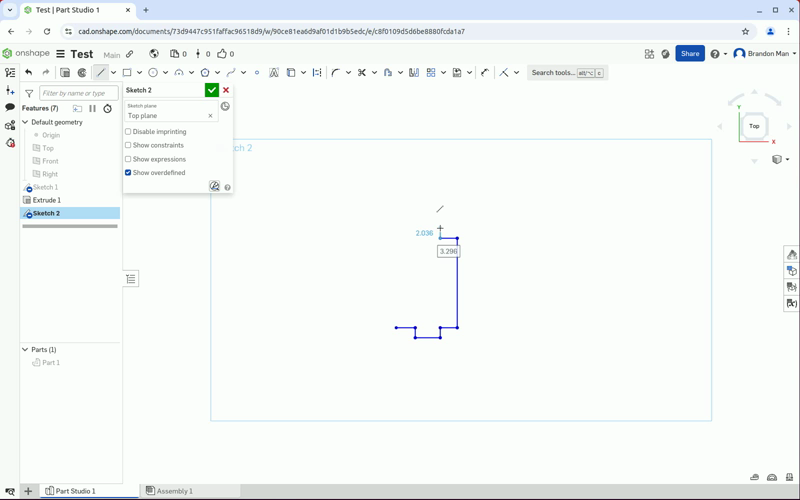
click(440, 227)
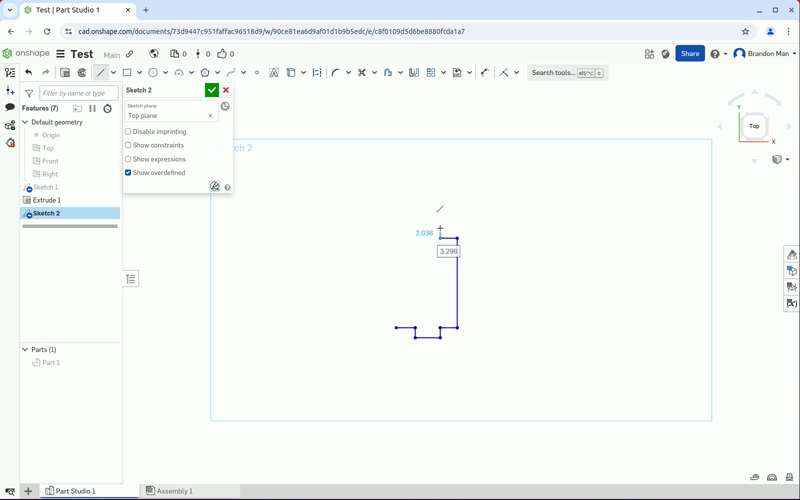
key_up(shift)
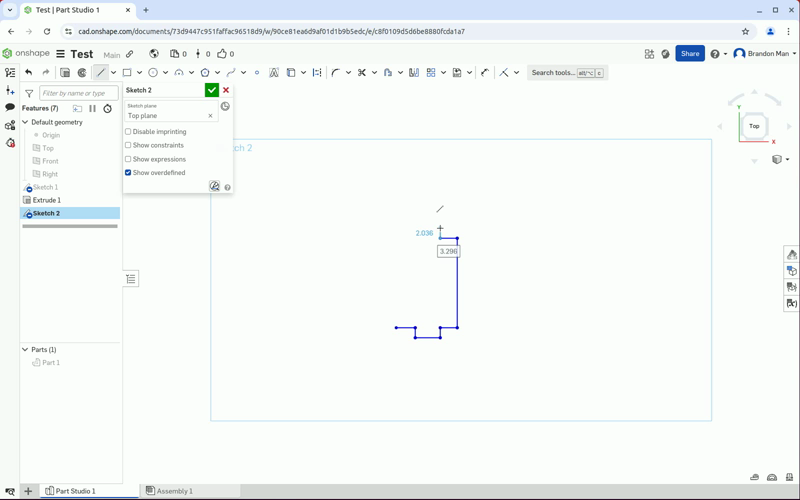
key_down(shift)
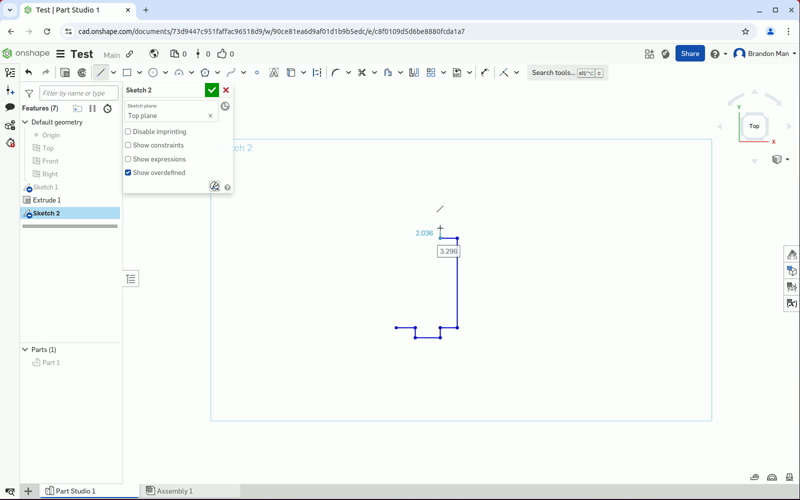
mouse_move(470, 227)
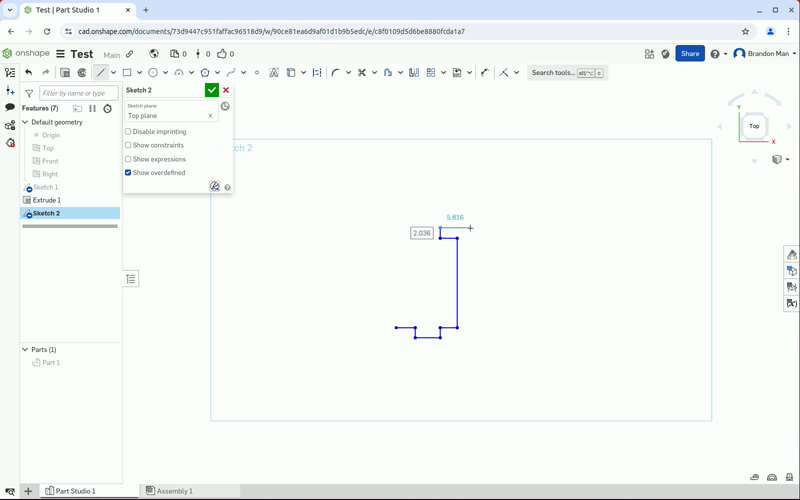
mouse_move(415, 227)
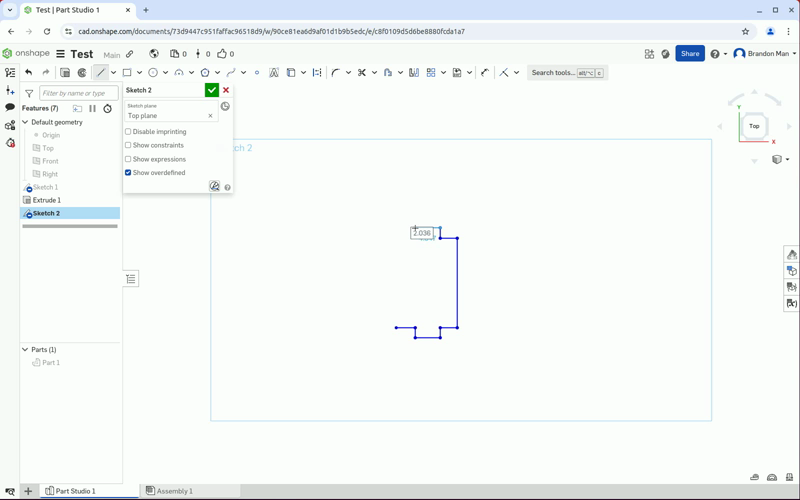
click(415, 227)
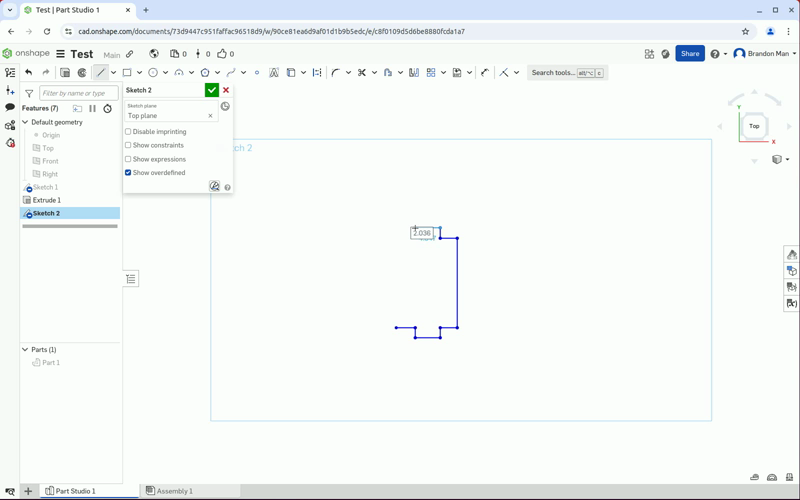
key_up(shift)
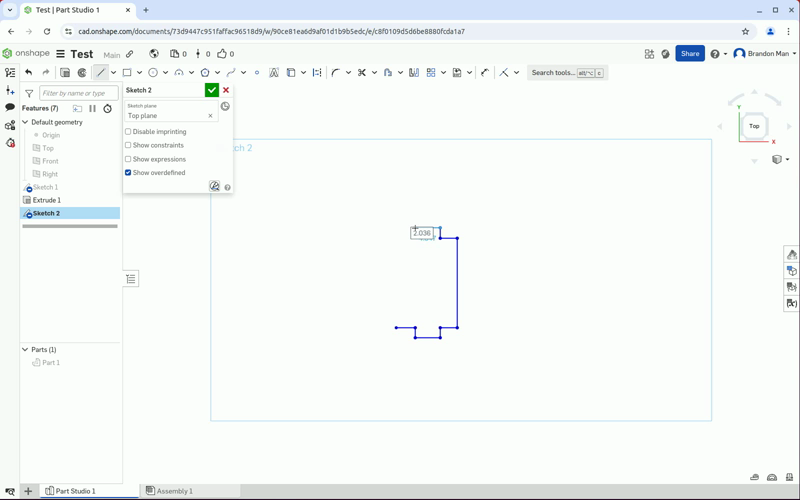
key_down(shift)
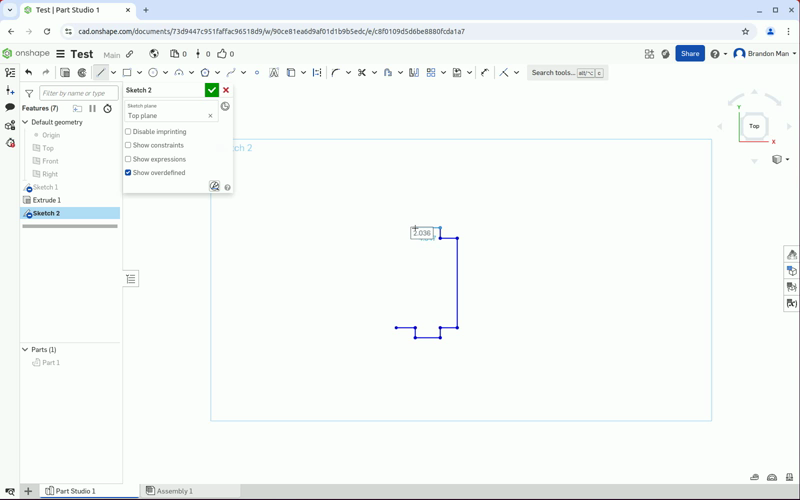
mouse_move(445, 227)
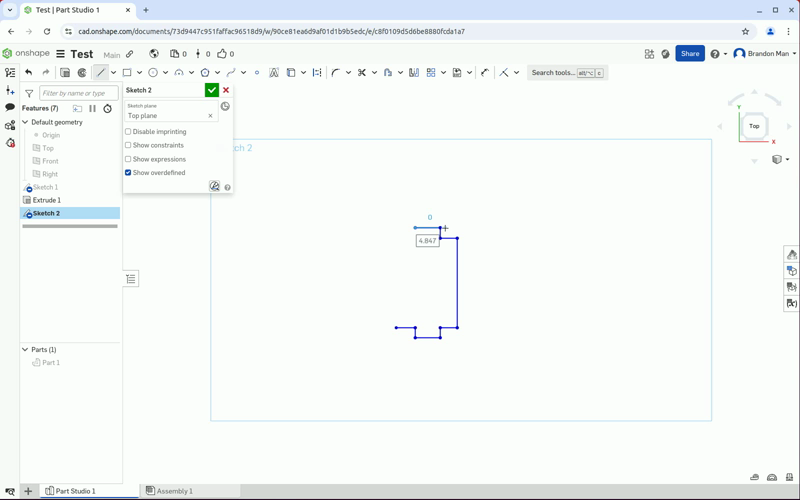
mouse_move(415, 238)
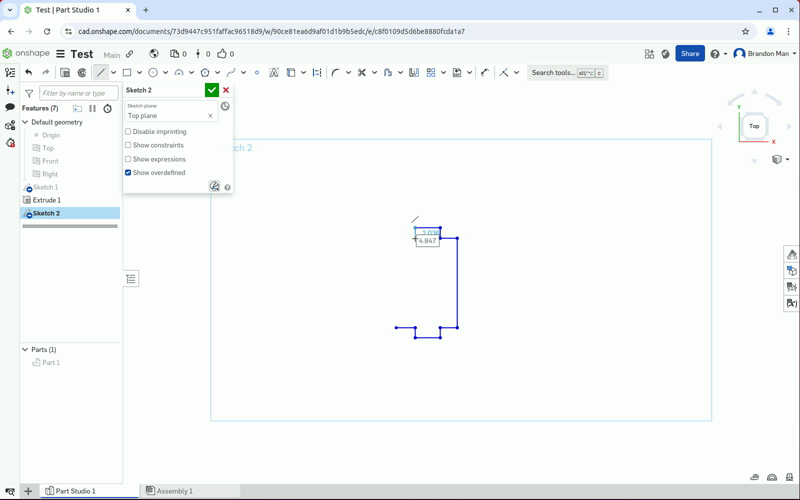
click(415, 238)
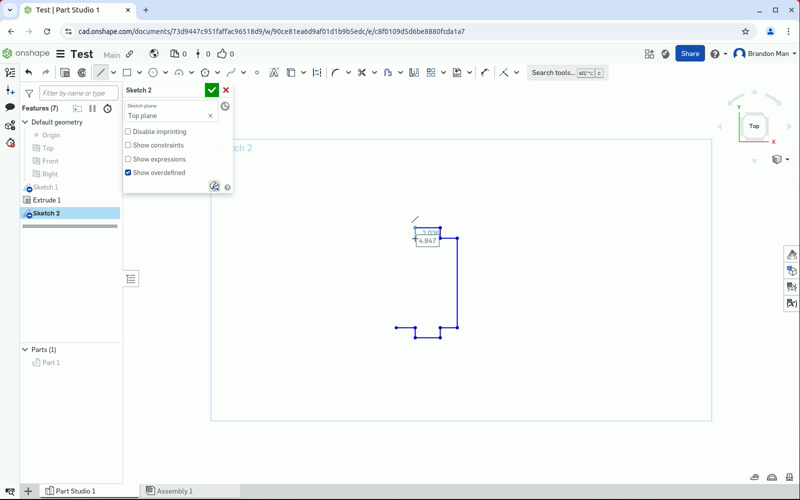
key_up(shift)
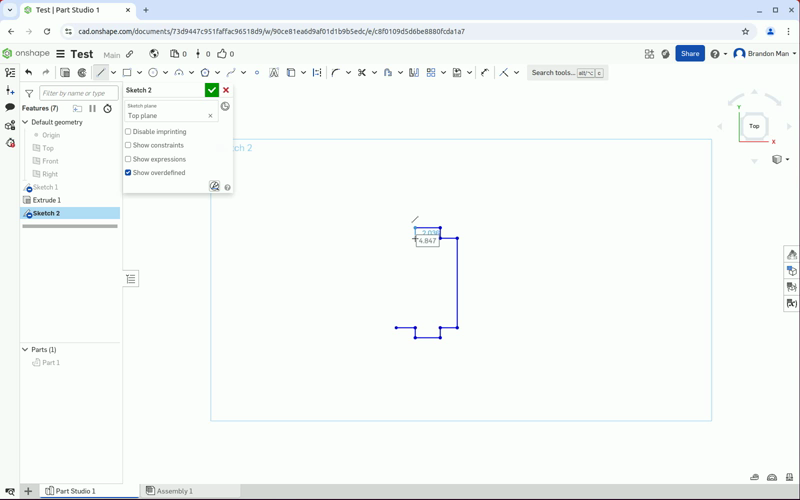
key_down(shift)
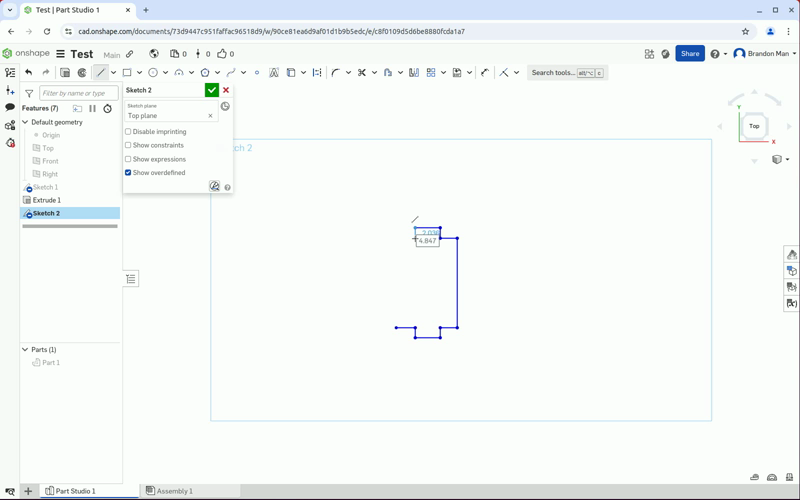
mouse_move(445, 238)
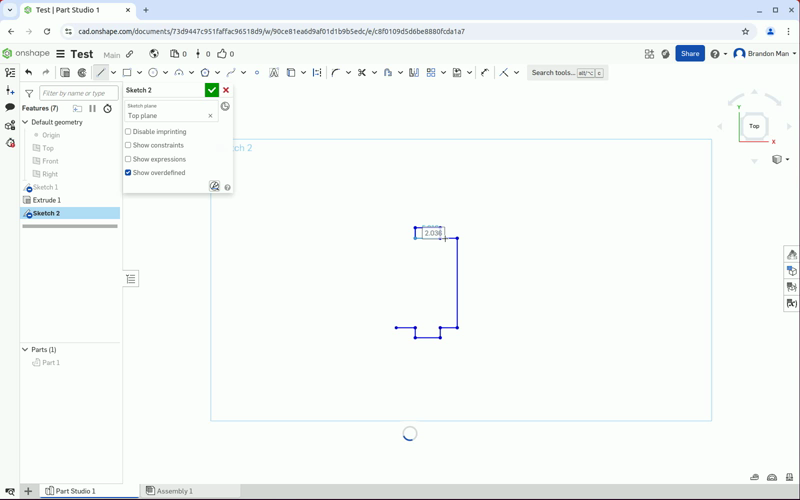
mouse_move(396, 237)
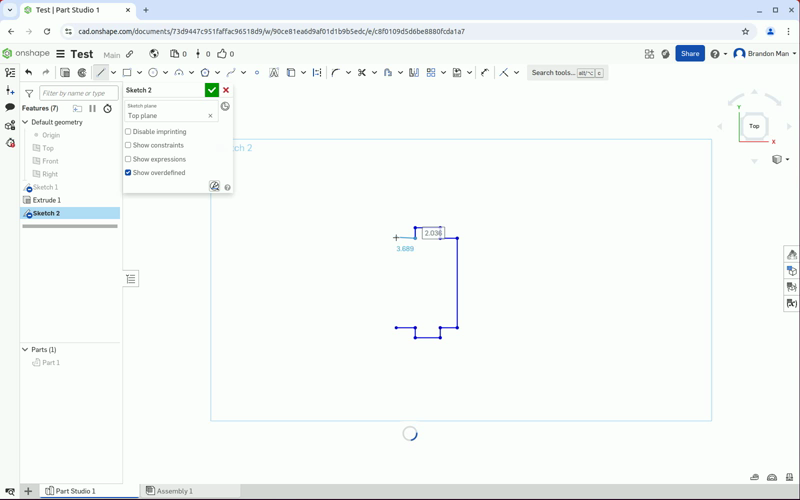
click(396, 237)
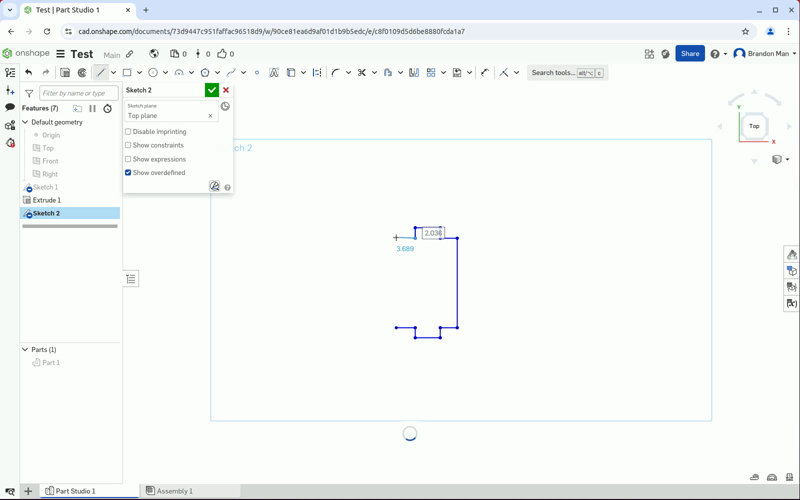
key_up(shift)
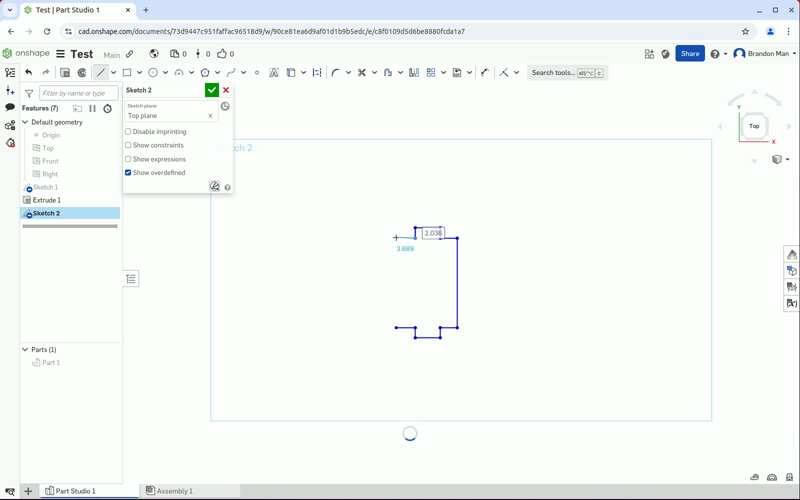
key_down(shift)
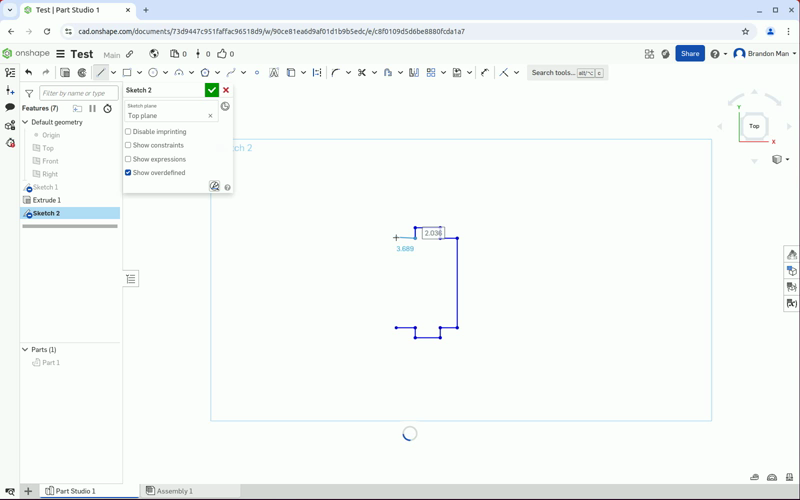
mouse_move(396, 327)
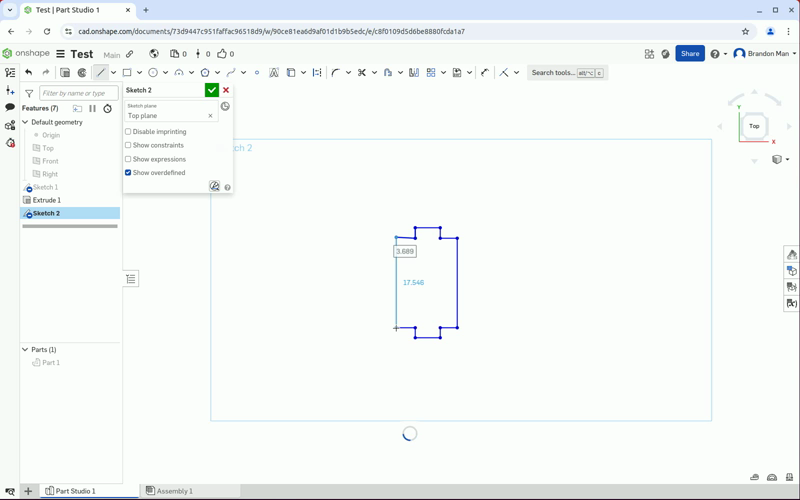
key_up(shift)
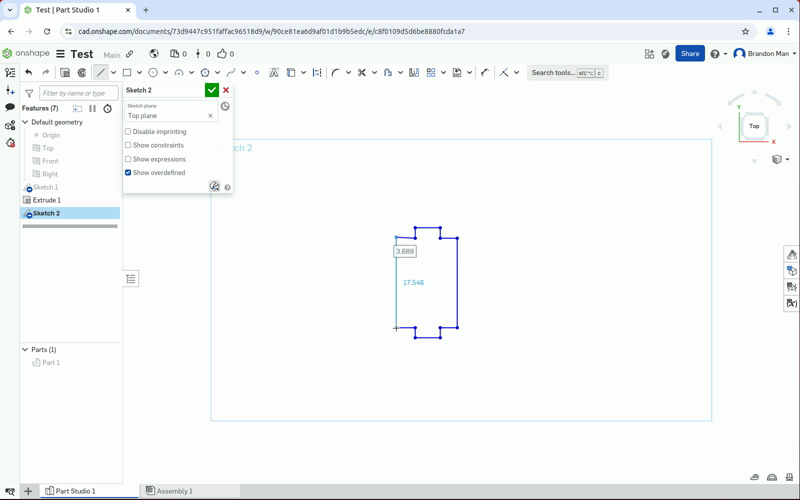
click(396, 327)
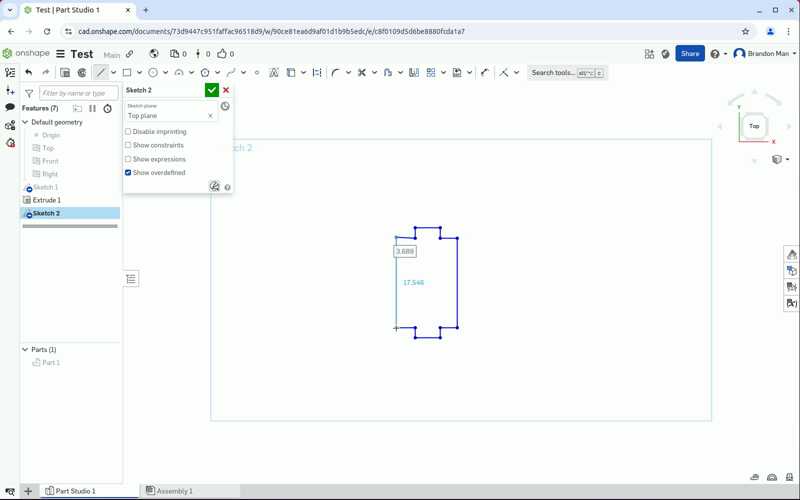
key(esc)
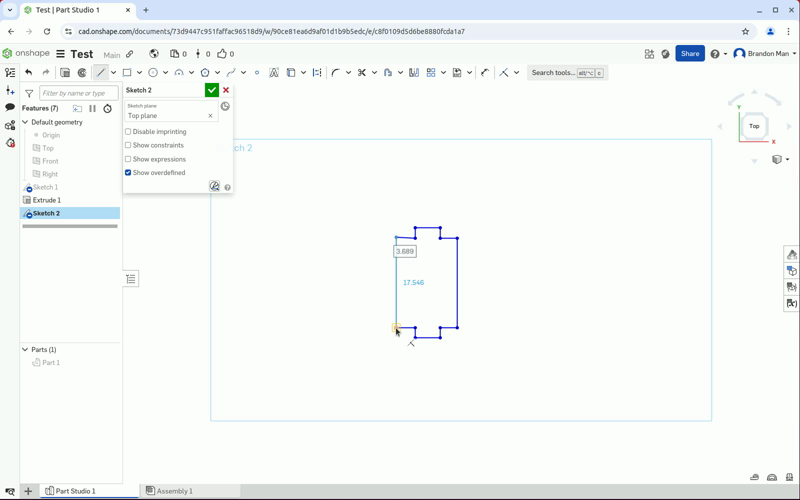
mouse_move(434, 312)
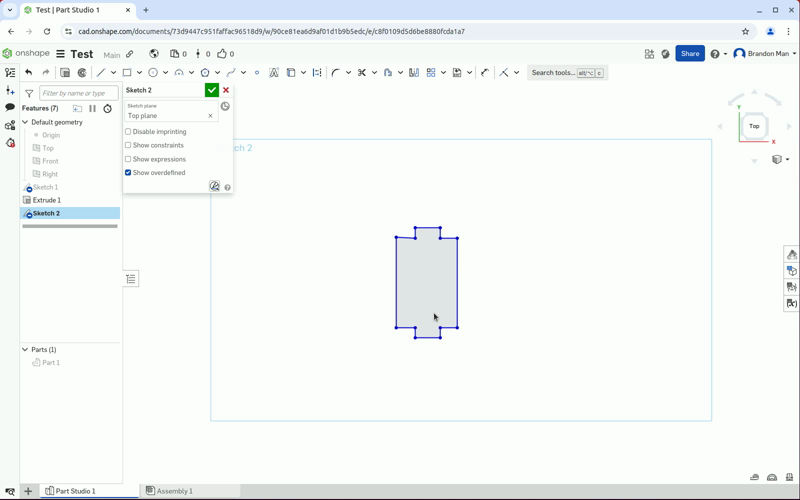
click(434, 312)
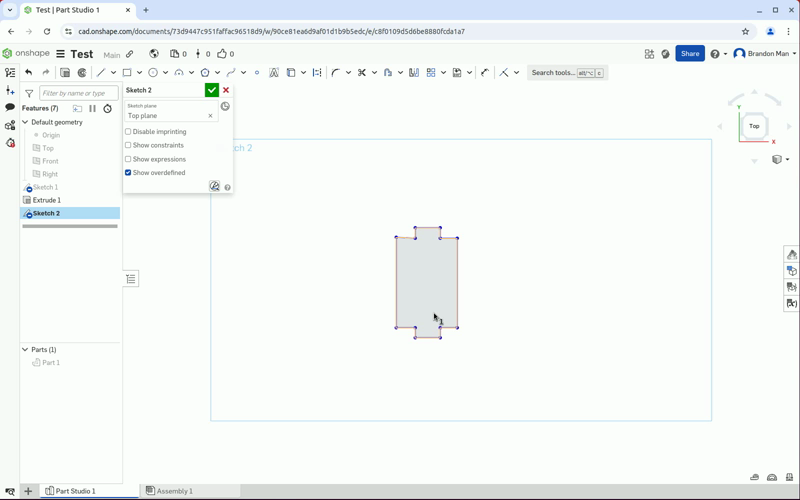
mouse_move(73, 352)
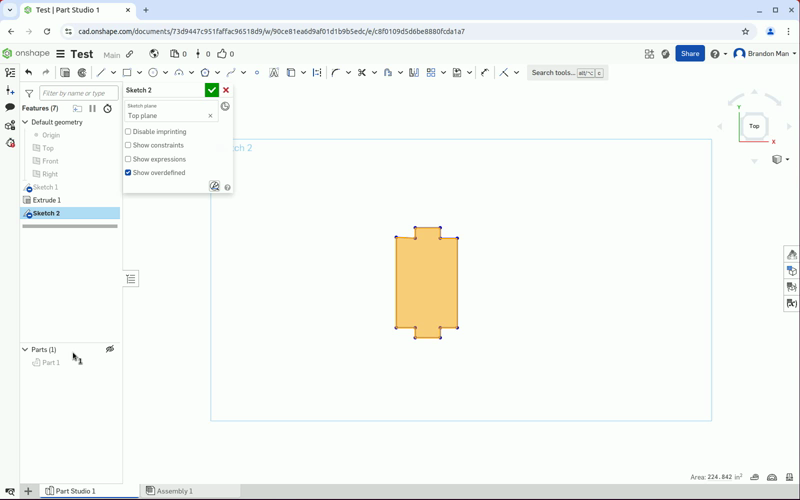
key(shift+y)
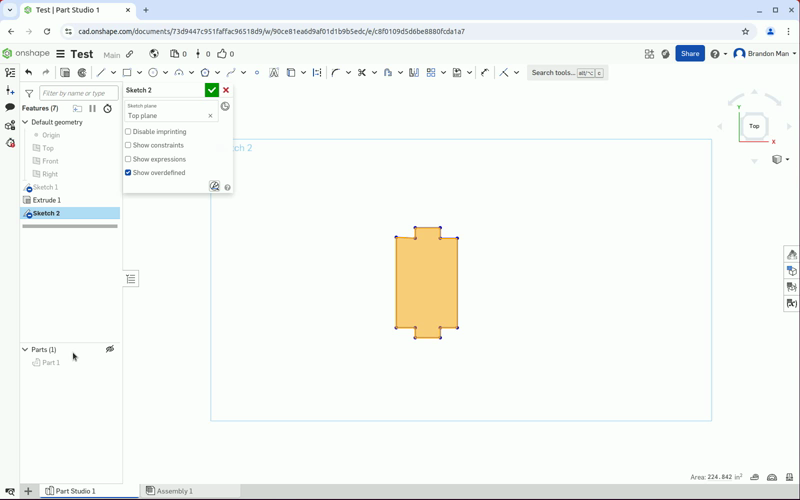
key(shift+e)
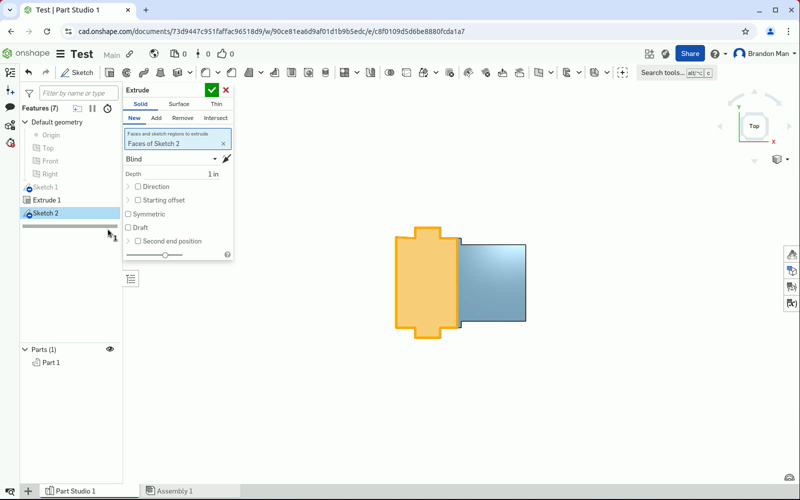
mouse_move(143, 106)
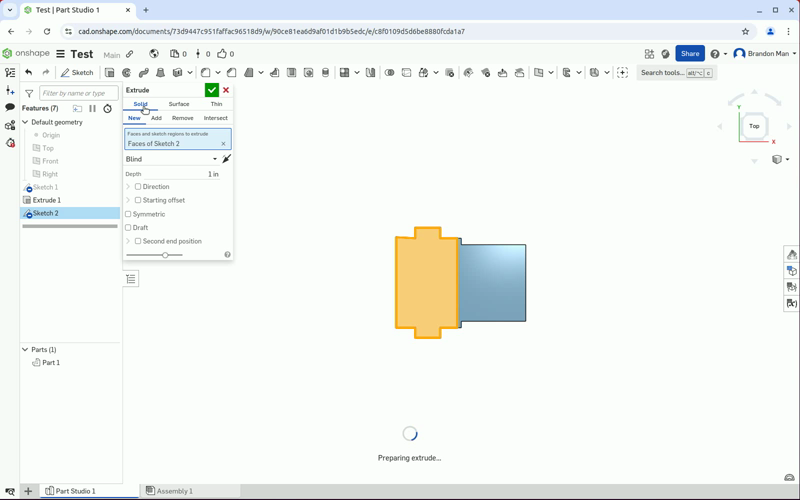
click(143, 106)
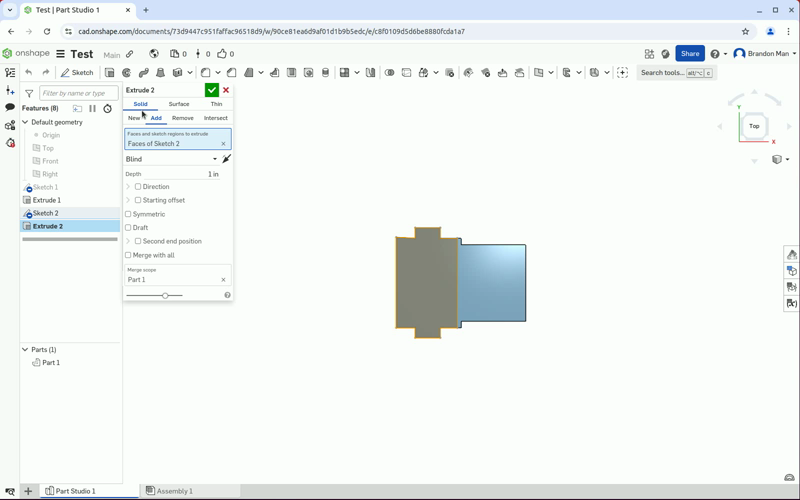
mouse_move(137, 120)
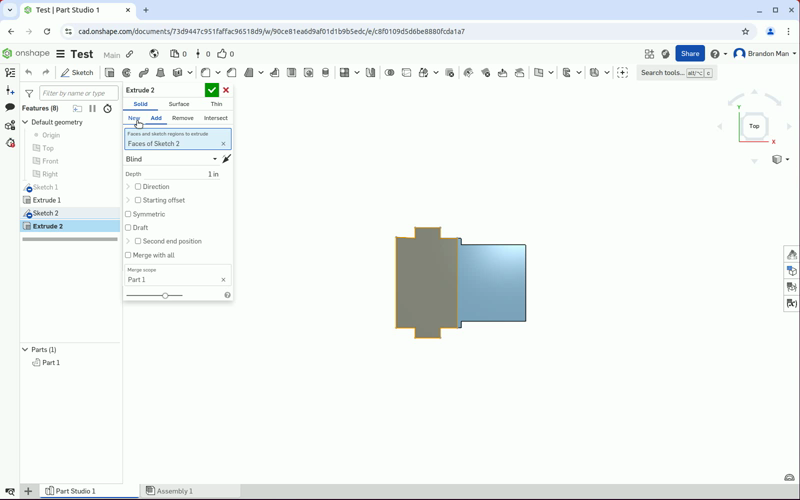
click(137, 120)
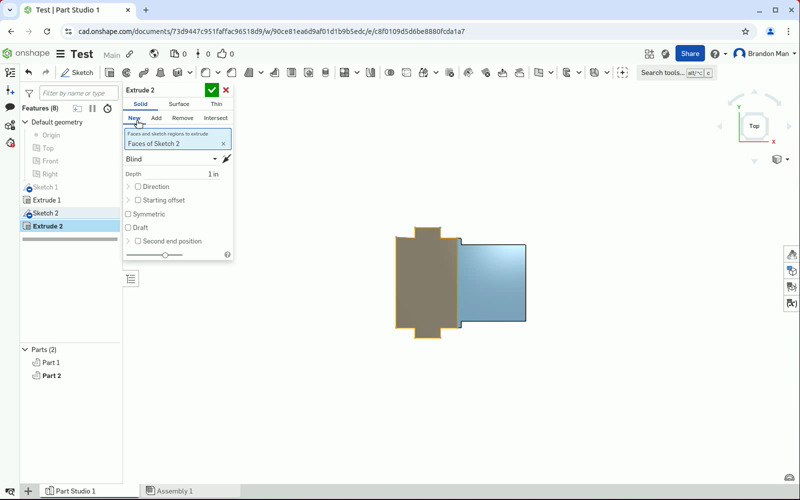
key(tab, 4)
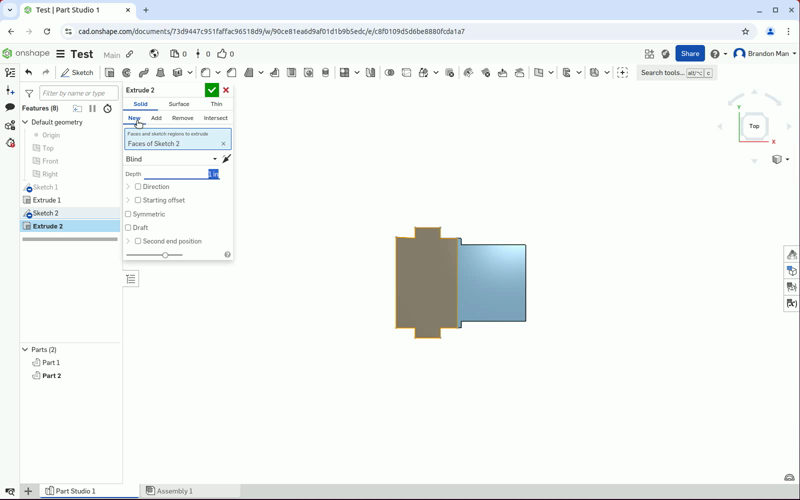
text(6.018)
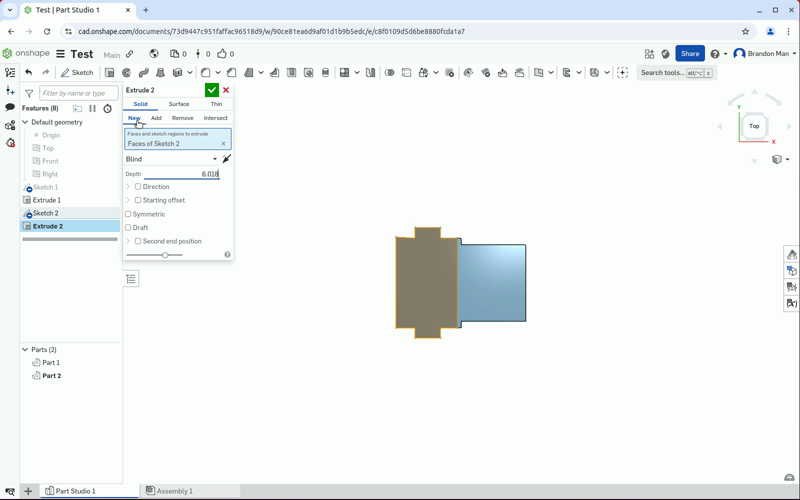
key(enter)
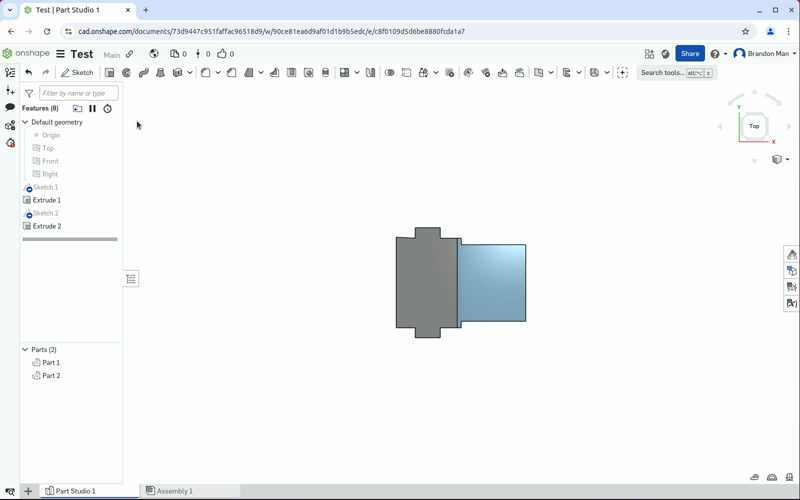
key(shift+h)
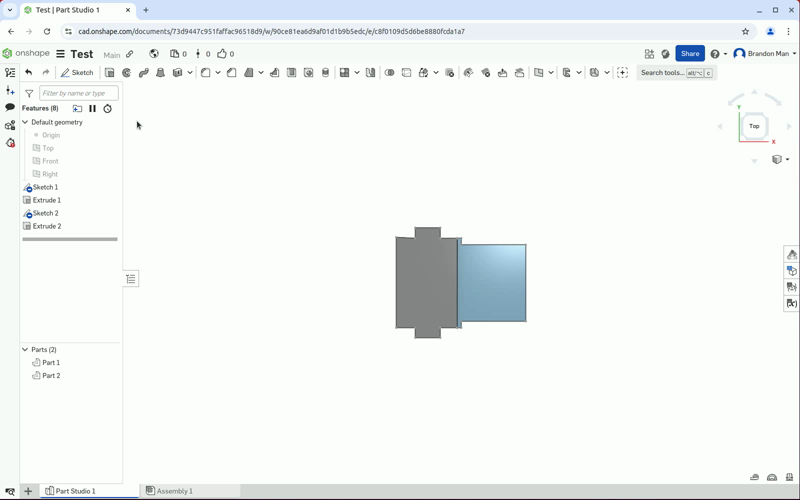
key(shift+h)
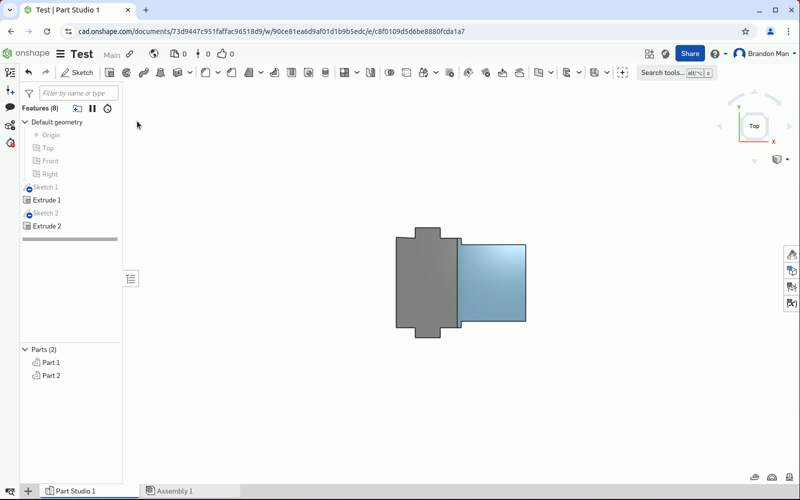
mouse_move(73, 189)
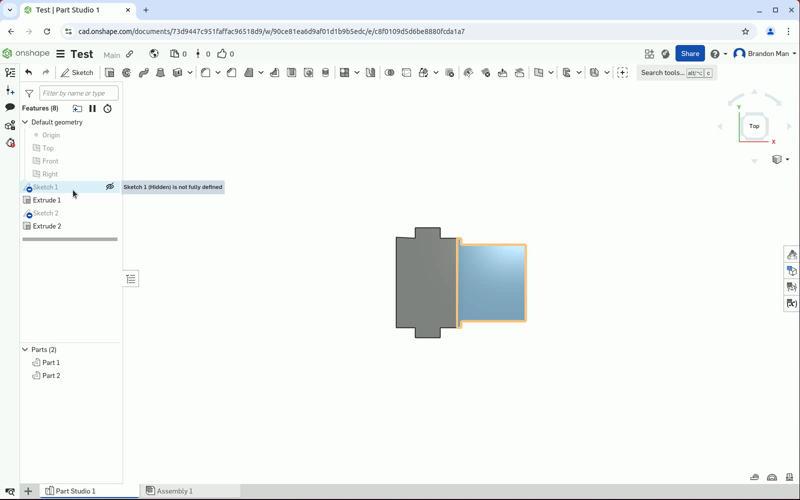
click(73, 189)
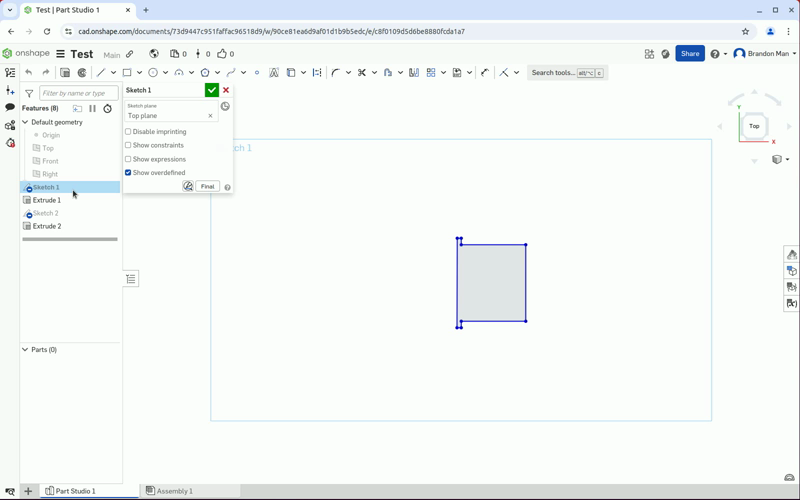
mouse_move(229, 92)
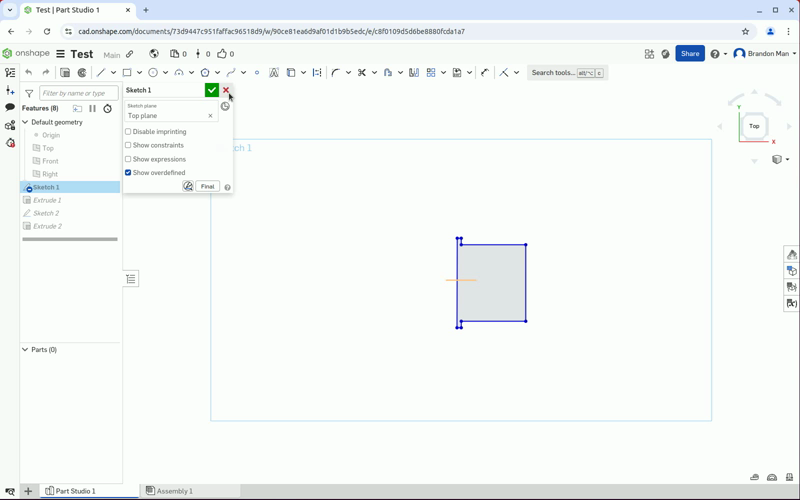
click(229, 92)
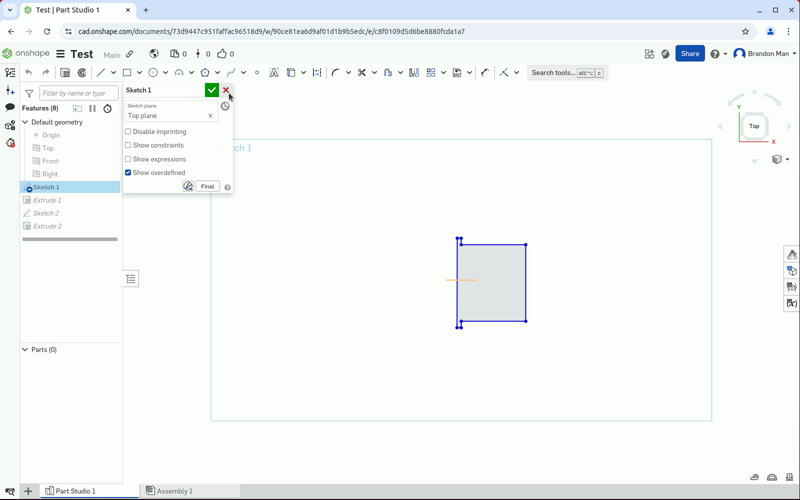
key(shift+s)
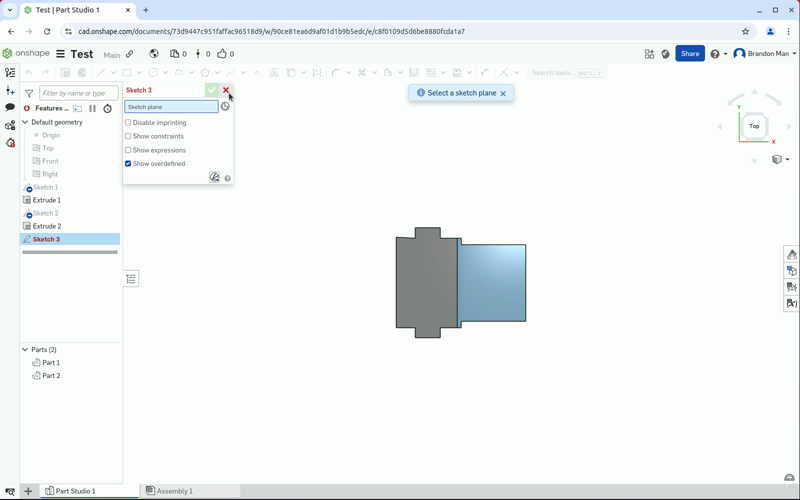
mouse_move(73, 150)
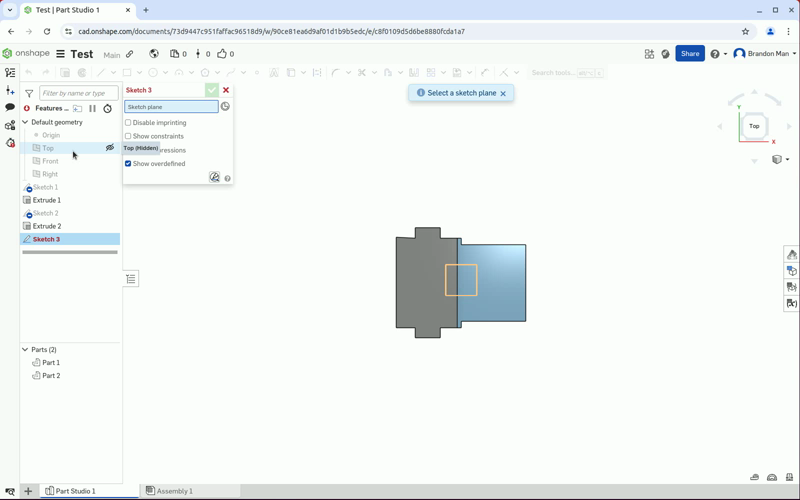
click(73, 150)
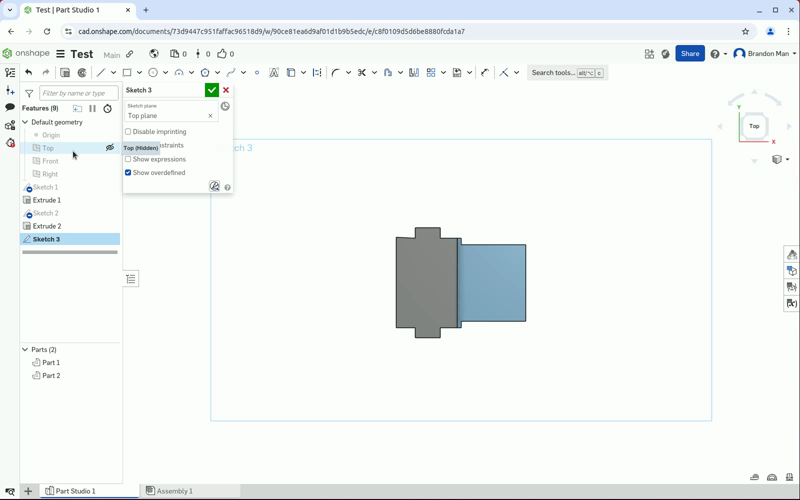
mouse_move(73, 352)
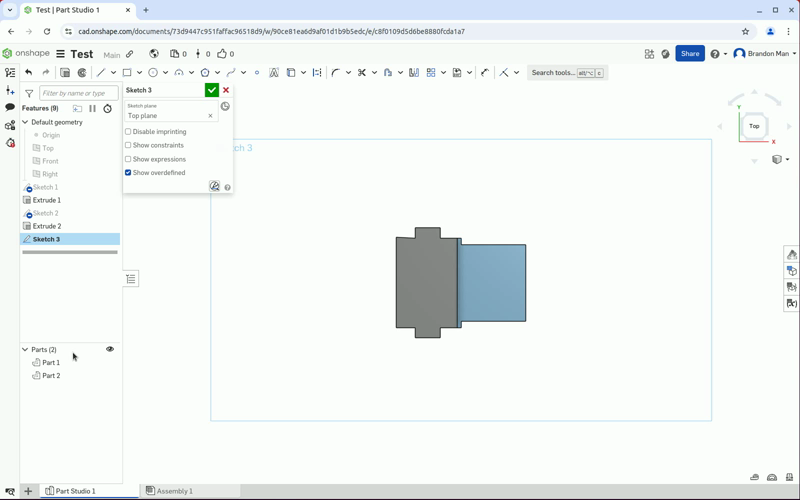
key(y)
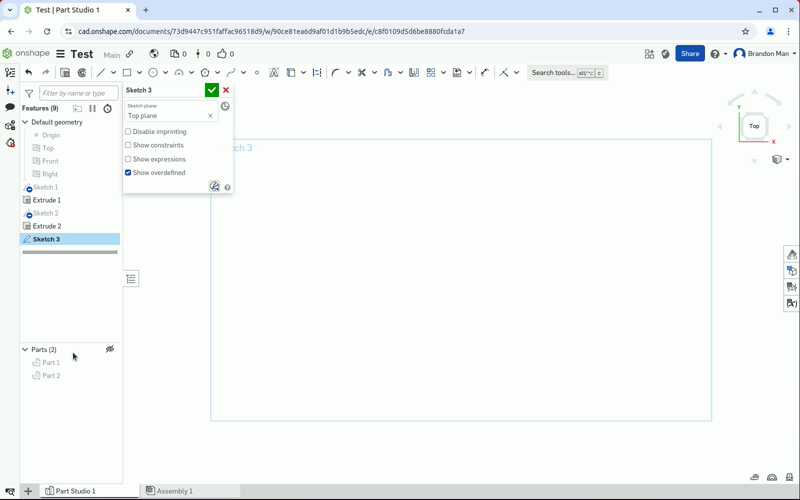
key(l)
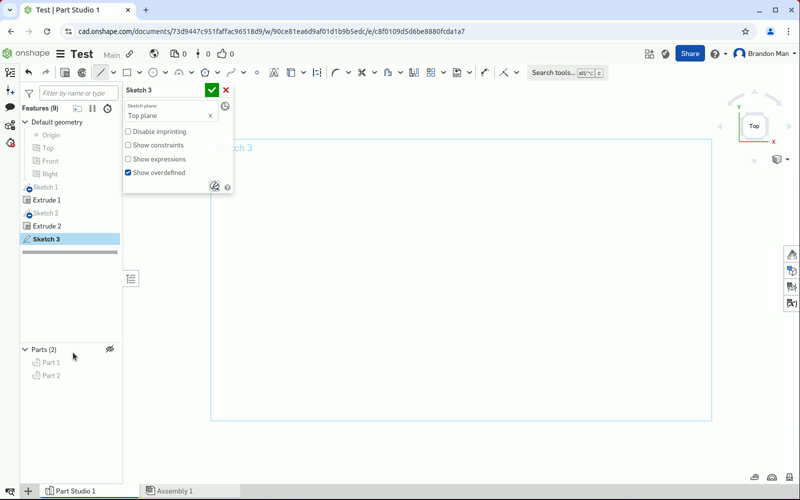
key_down(shift)
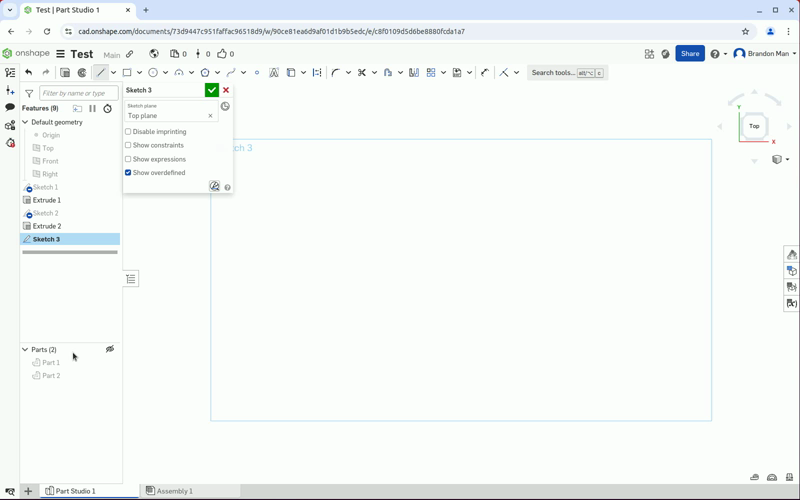
mouse_move(366, 343)
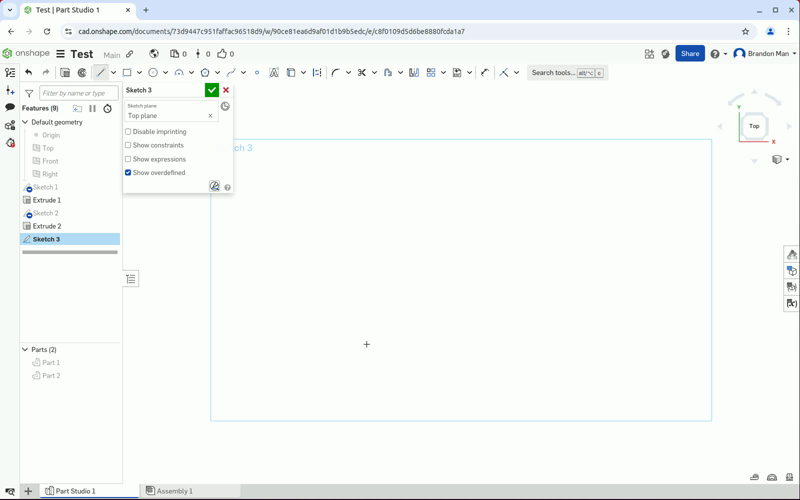
click(366, 343)
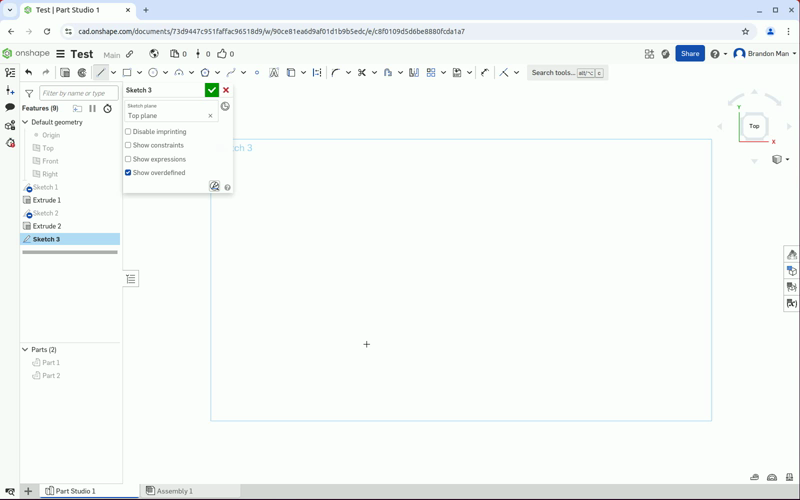
key_up(shift)
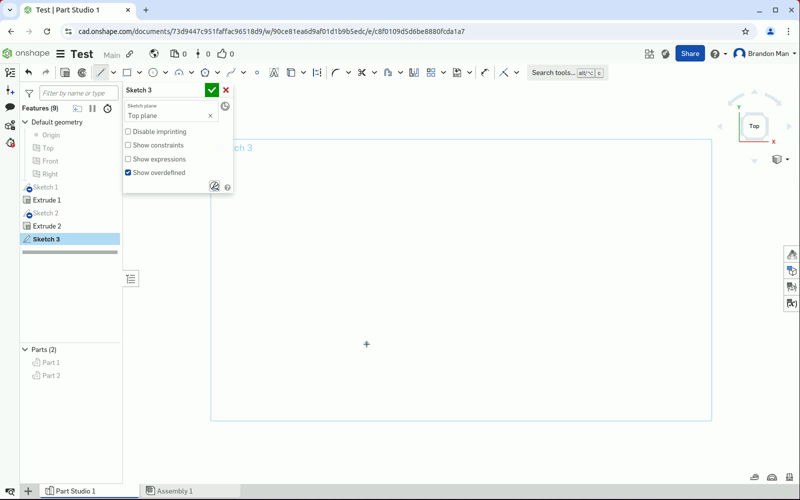
key_down(shift)
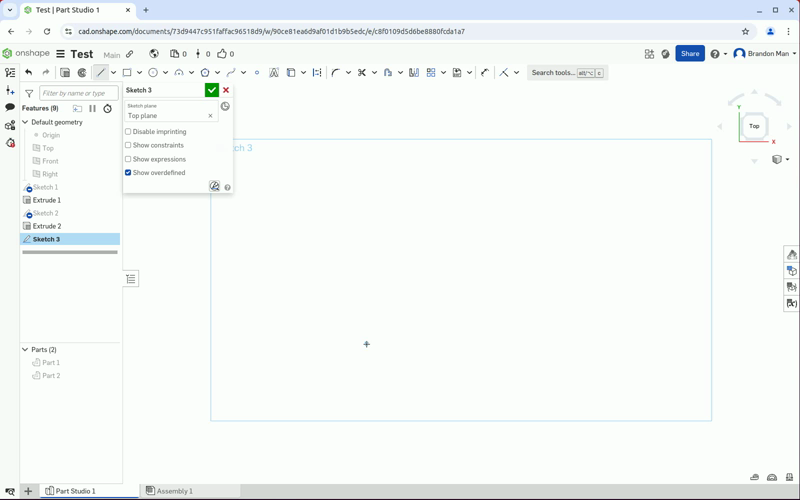
mouse_move(572, 343)
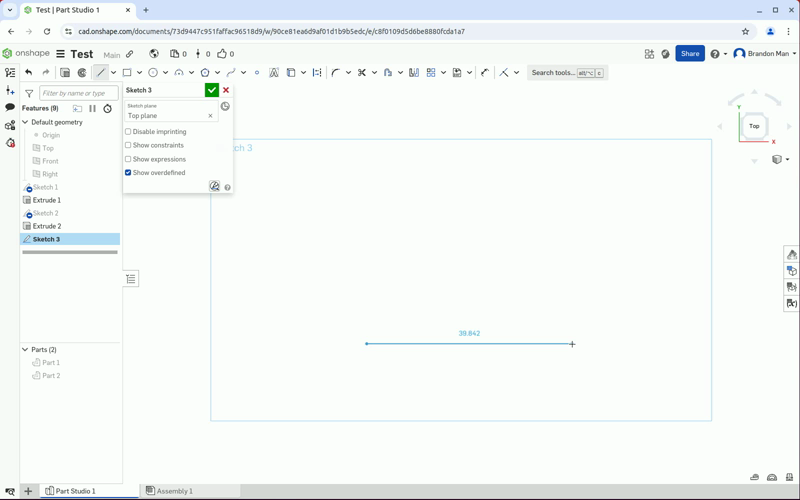
click(572, 343)
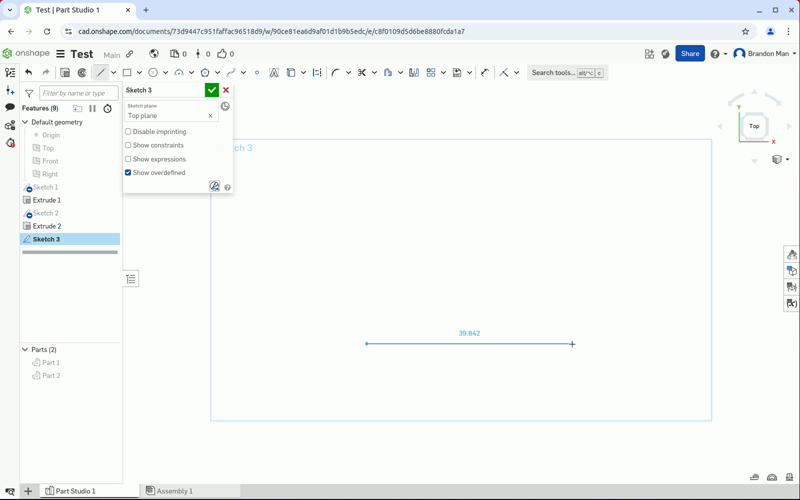
key_up(shift)
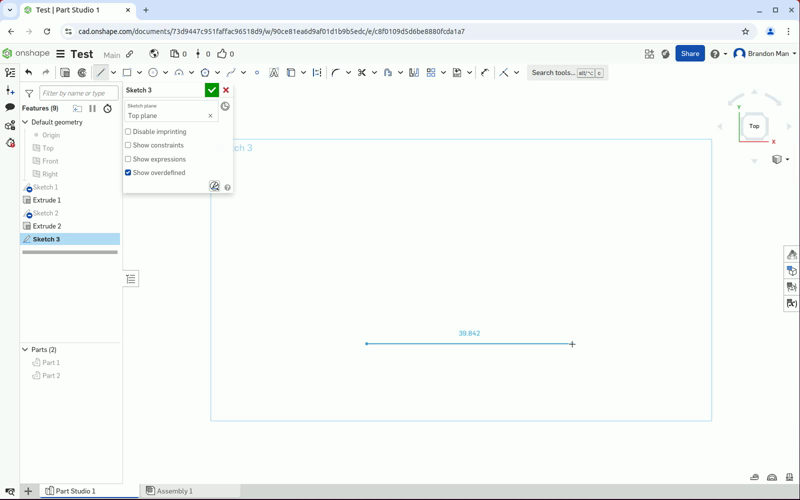
key_down(shift)
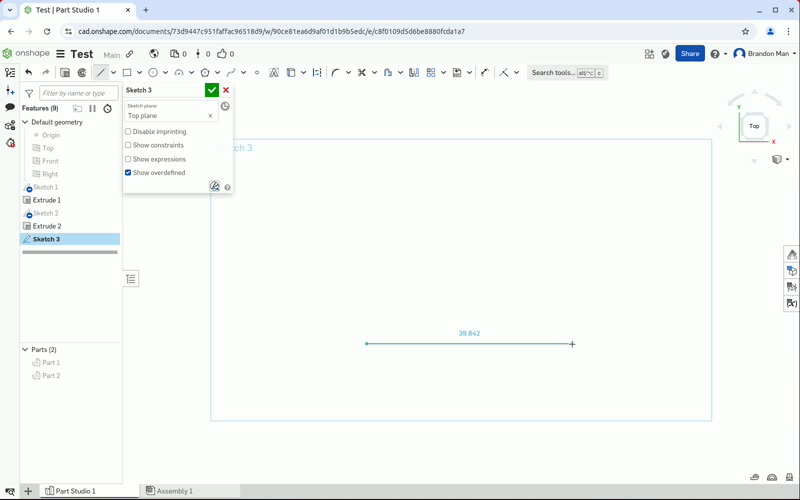
mouse_move(572, 220)
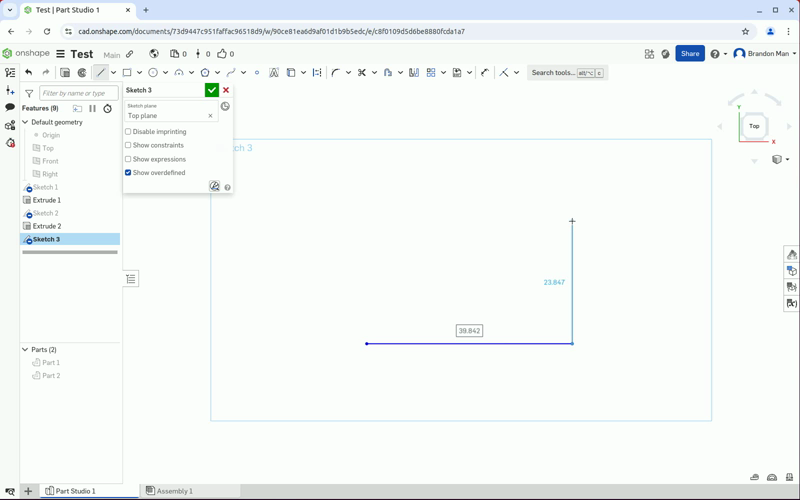
click(572, 220)
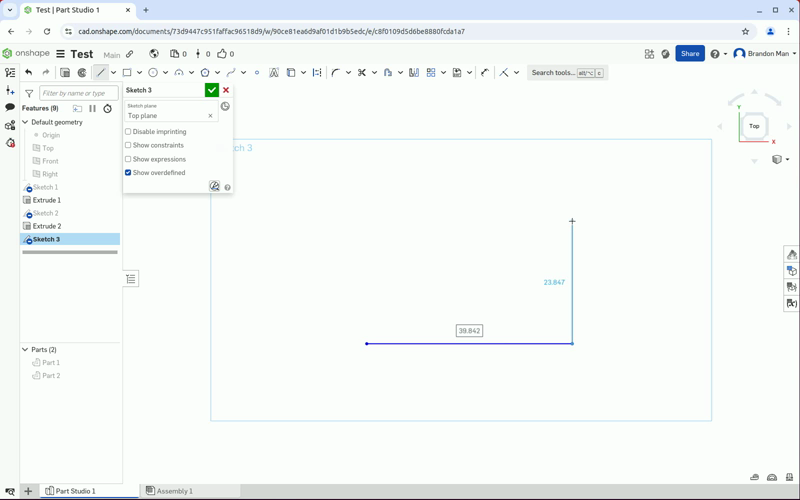
key_up(shift)
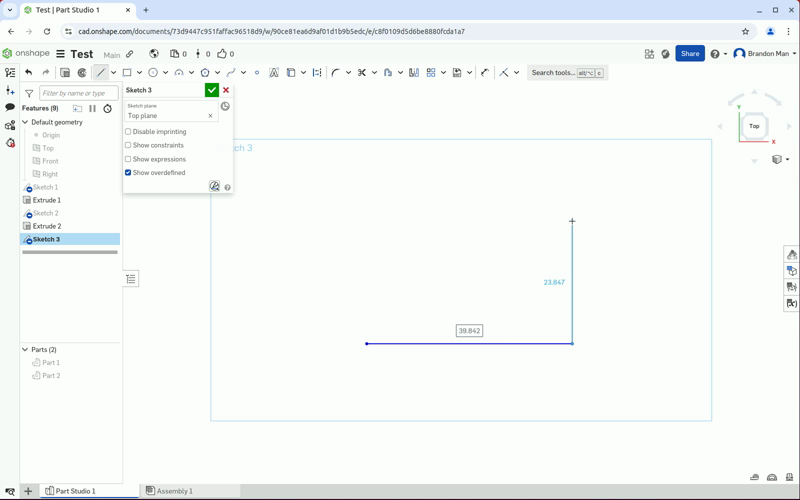
key_down(shift)
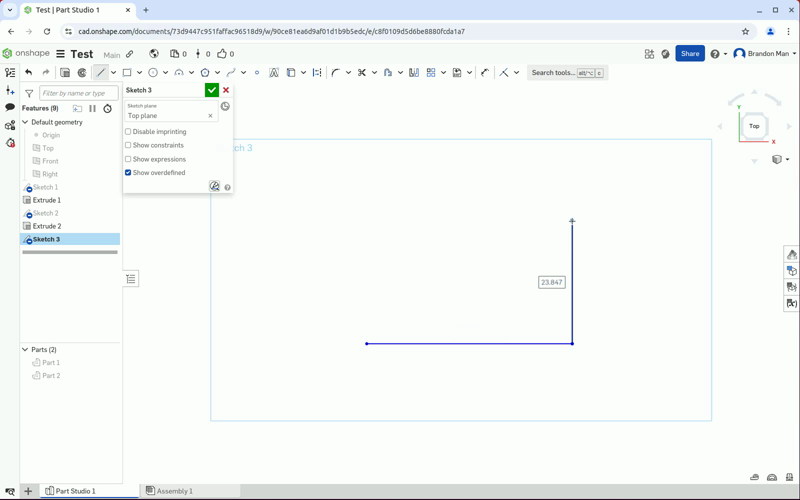
mouse_move(366, 220)
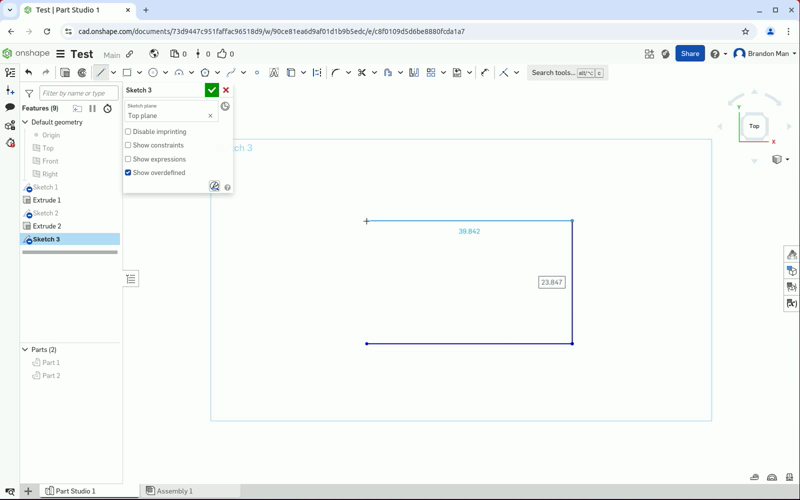
click(366, 220)
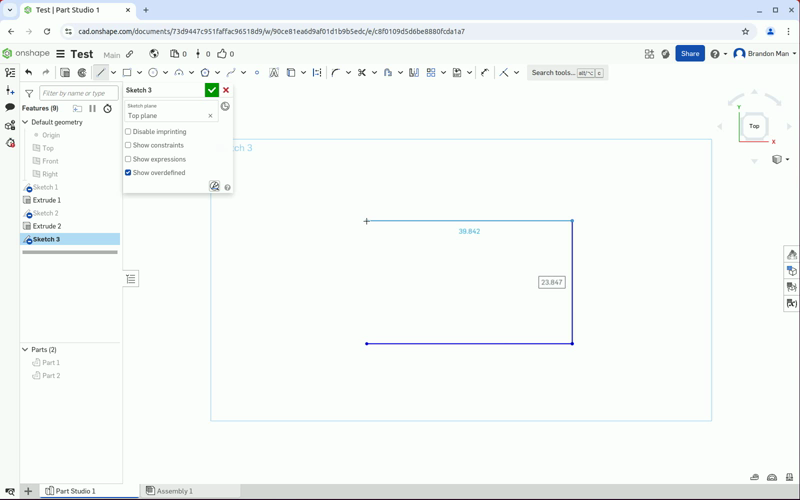
key_up(shift)
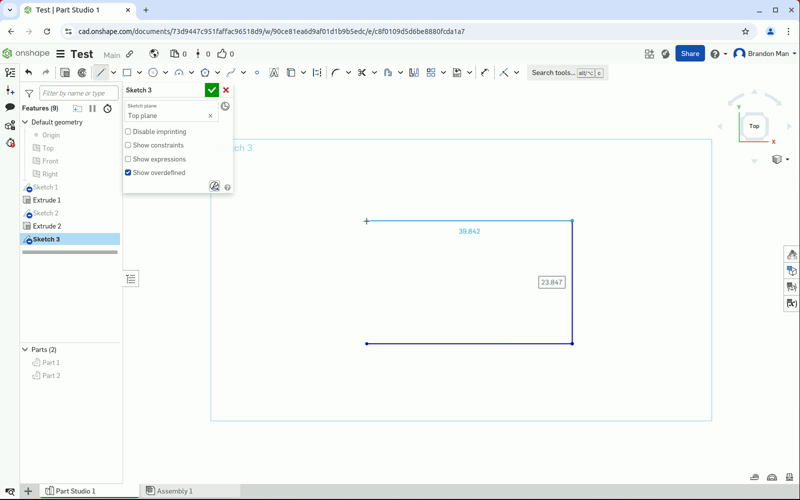
key_down(shift)
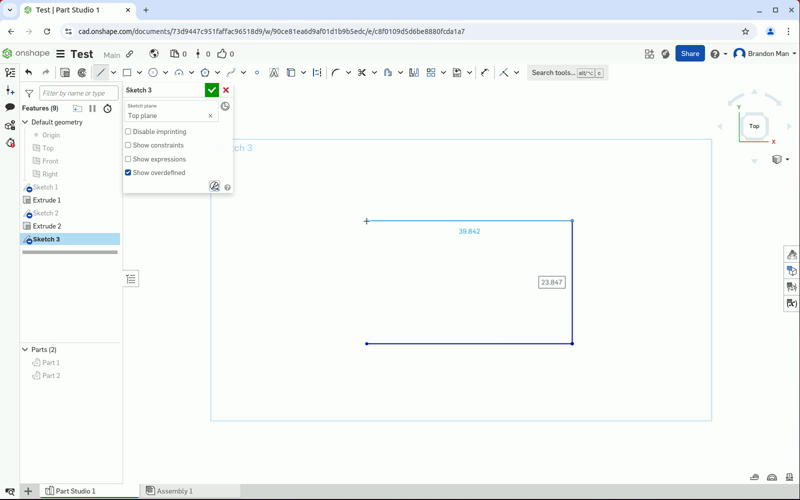
mouse_move(366, 343)
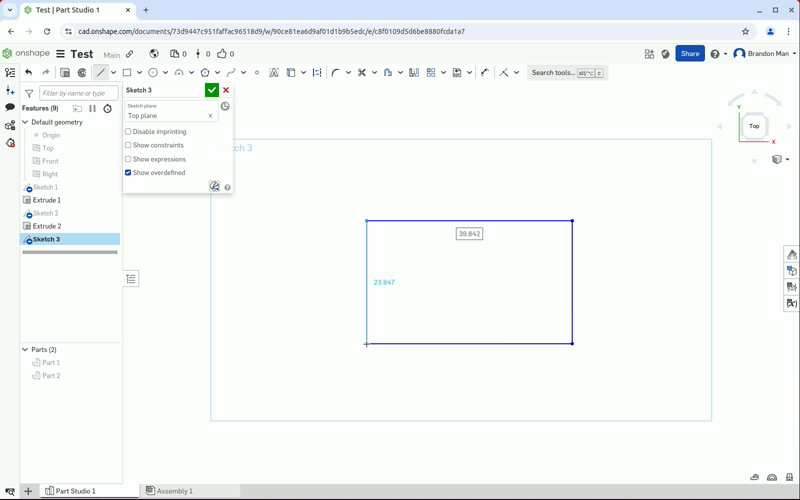
key_up(shift)
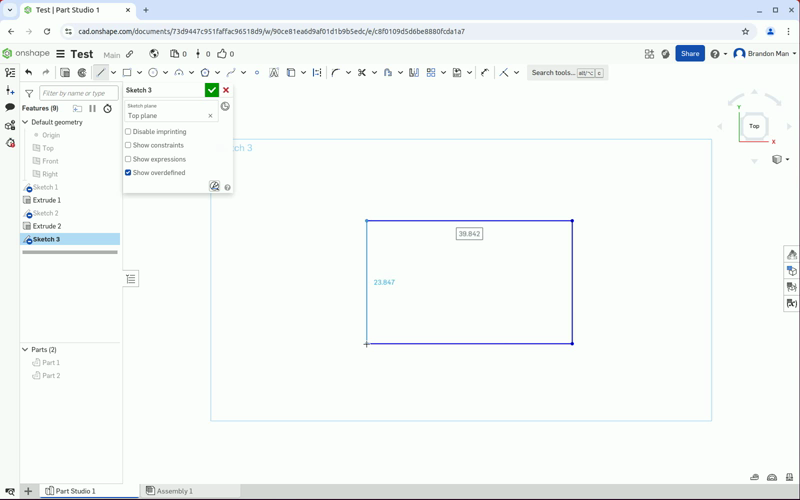
click(366, 343)
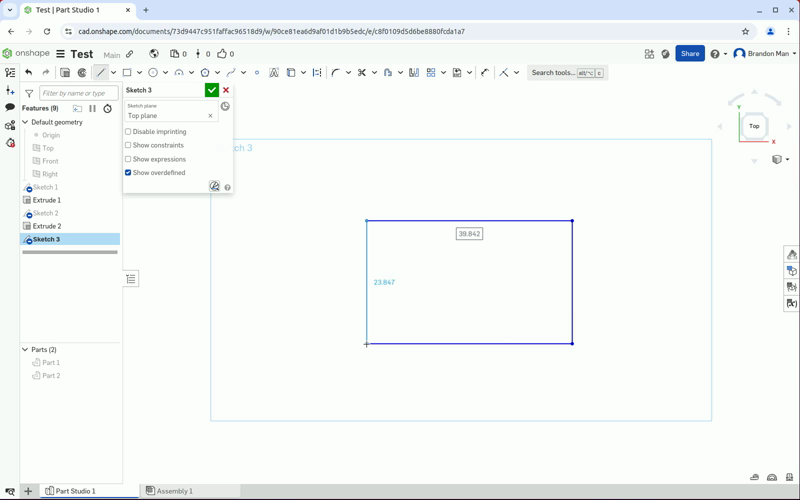
key(esc)
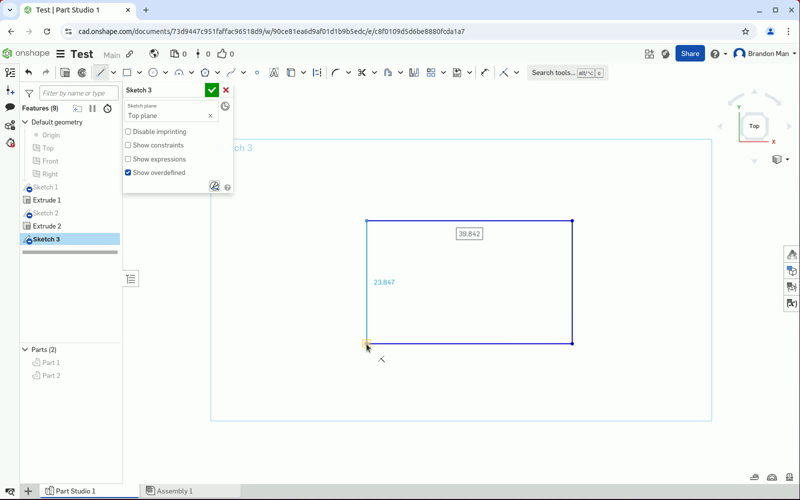
mouse_move(493, 246)
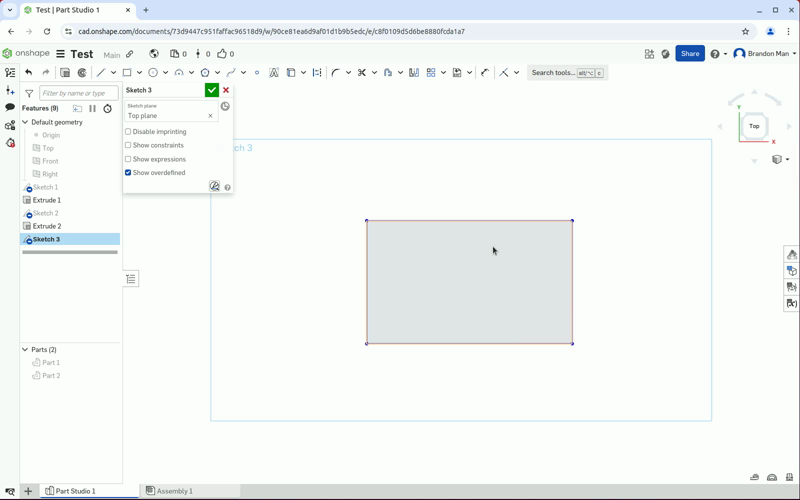
click(493, 246)
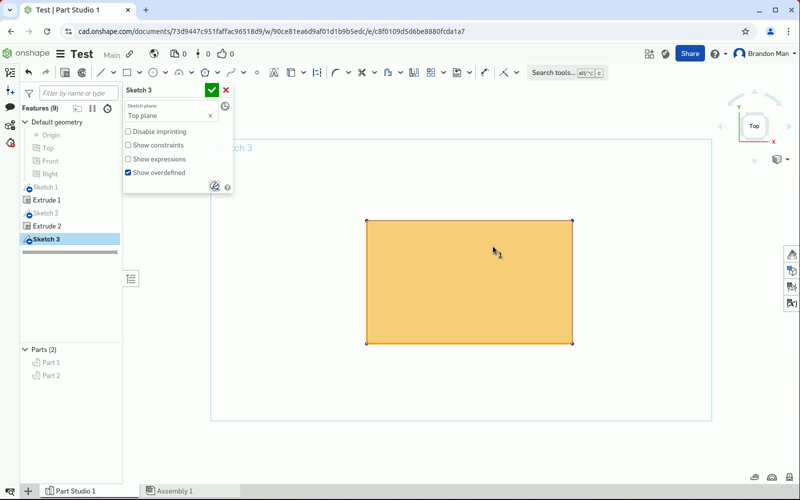
mouse_move(73, 352)
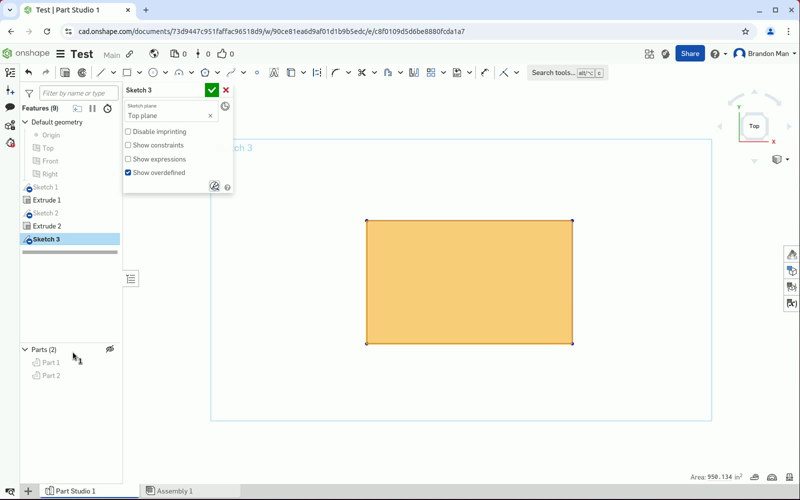
key(shift+y)
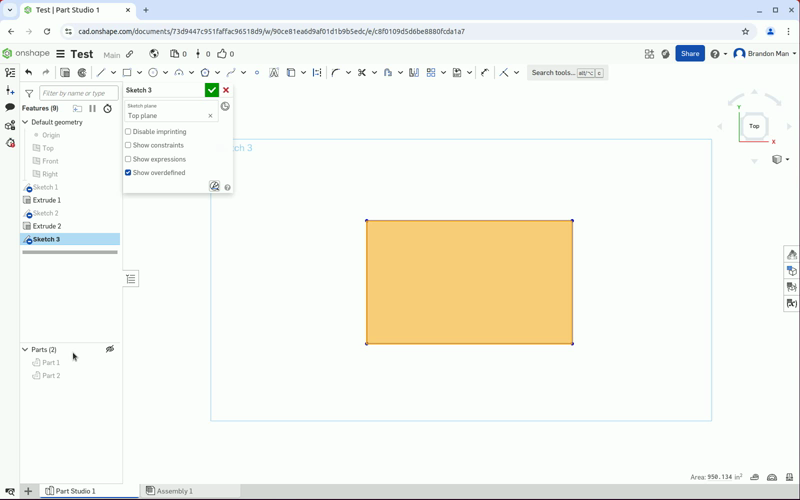
key(shift+e)
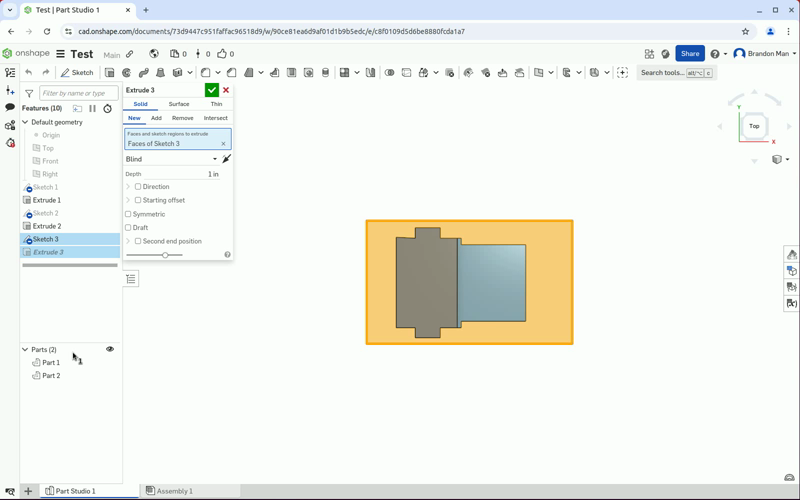
mouse_move(143, 106)
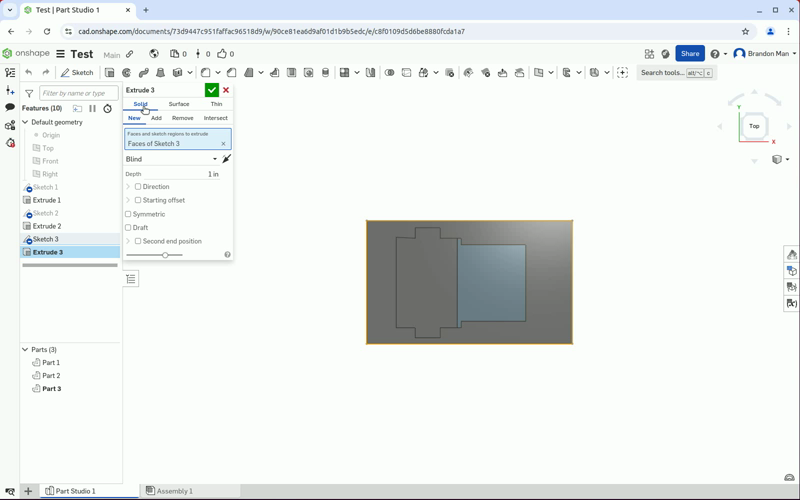
click(143, 106)
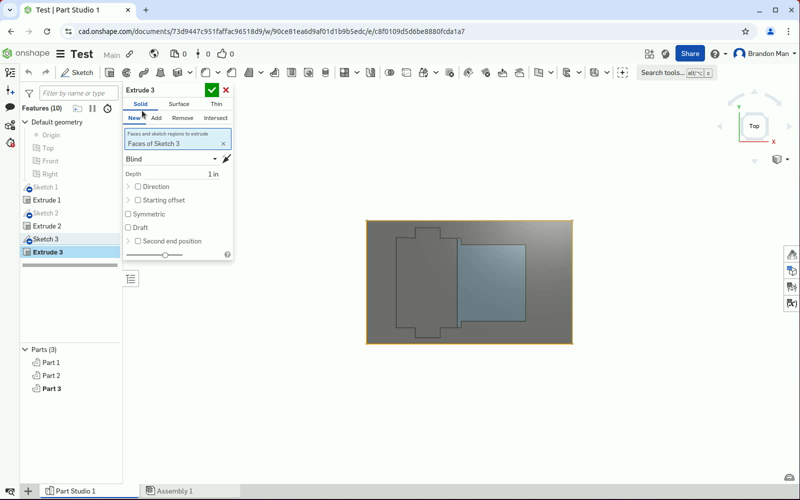
mouse_move(137, 120)
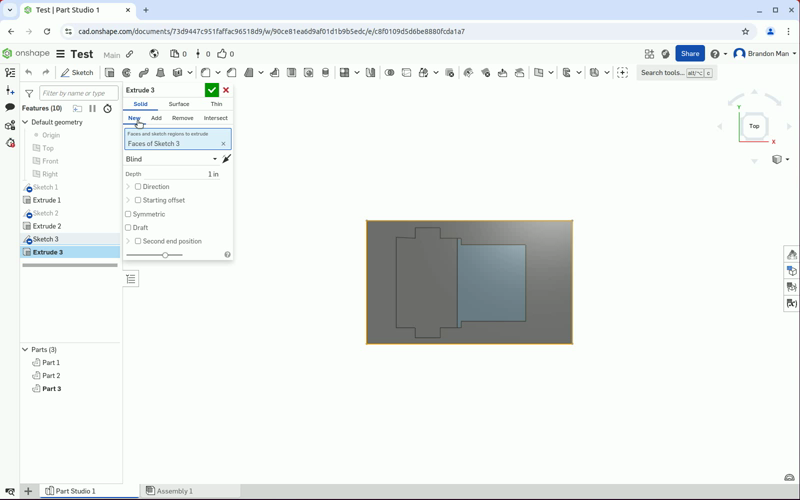
click(137, 120)
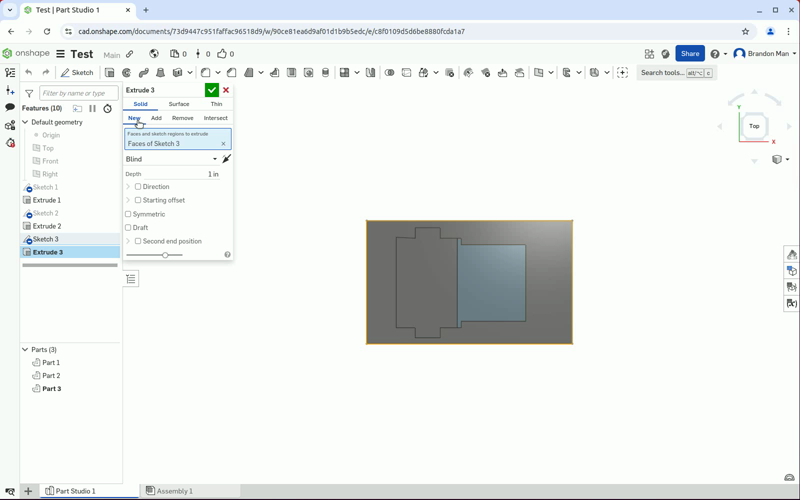
key(tab, 4)
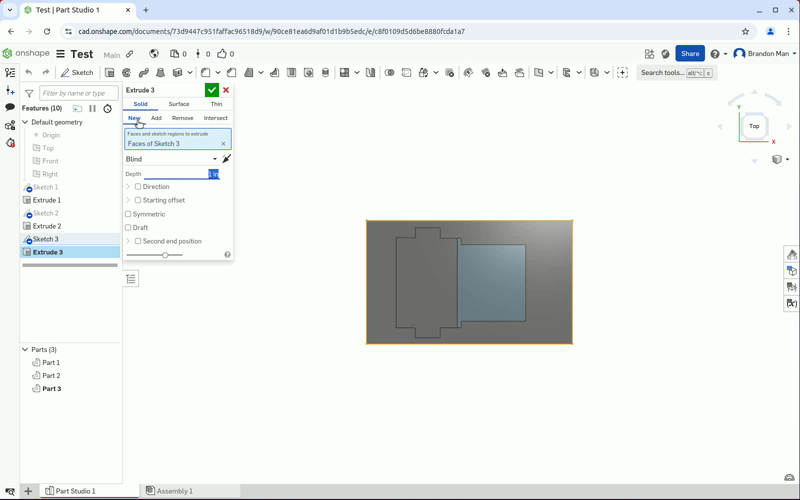
text(7.943)
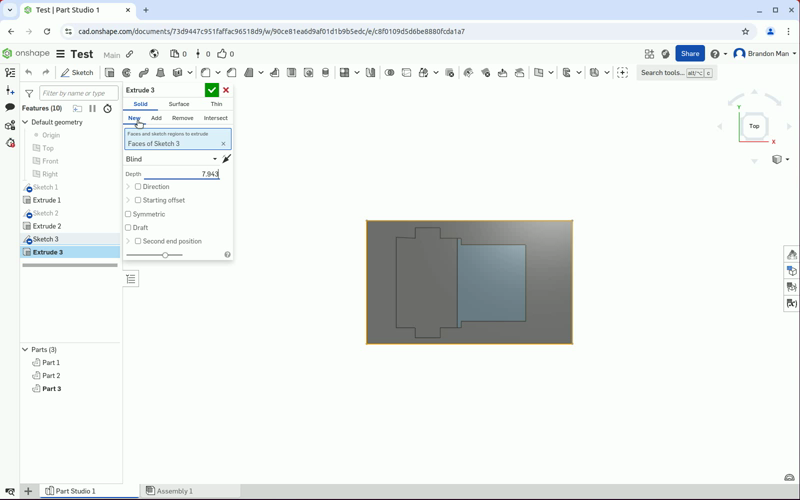
key(enter)
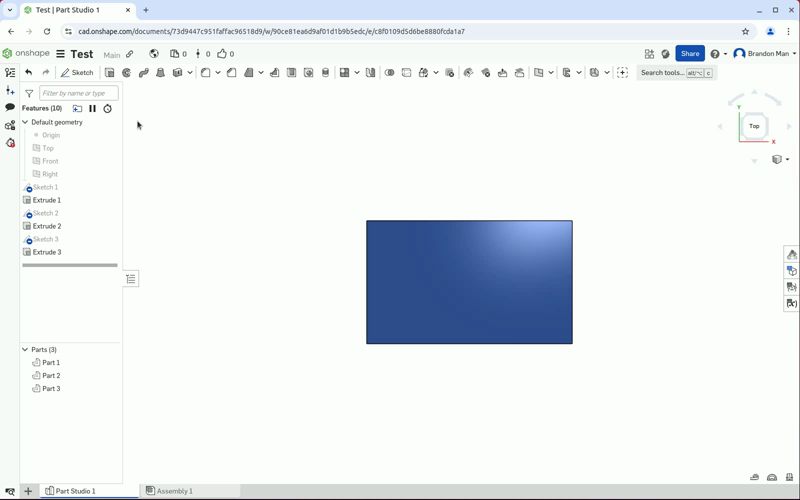
key(shift+h)
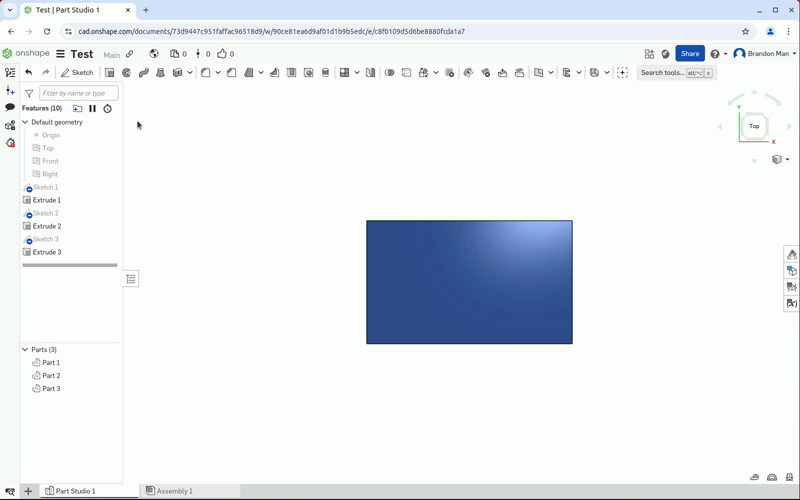
key(shift+h)
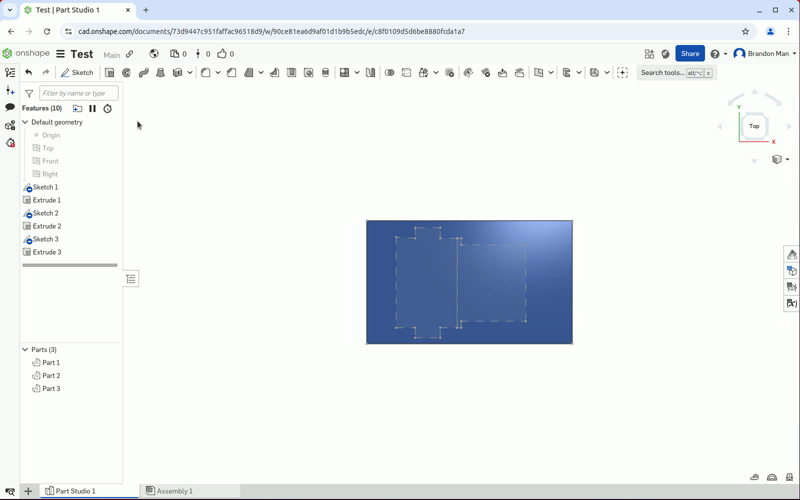
key(shift+7)
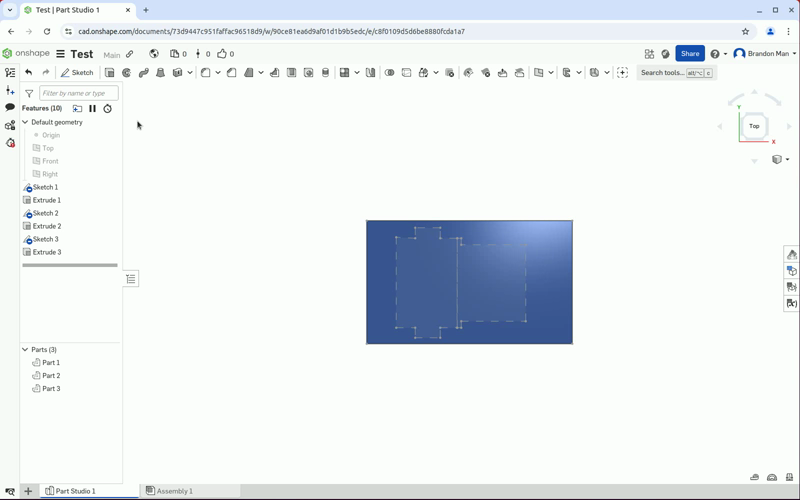
key(up, 3)
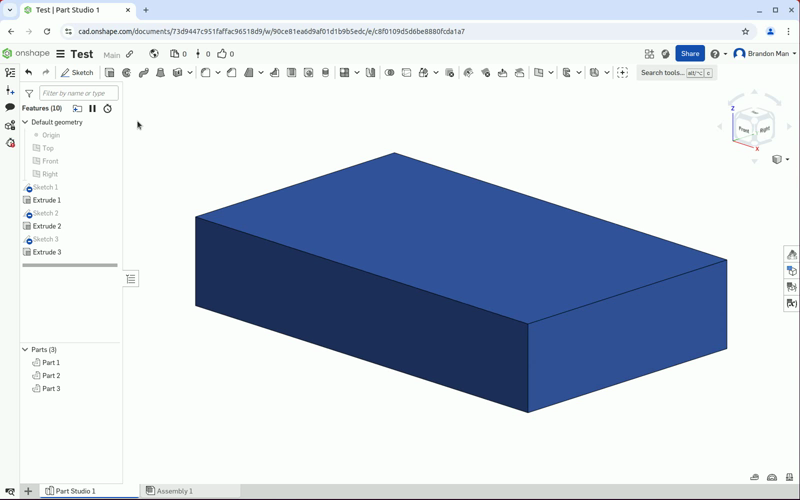
key(left, 3)
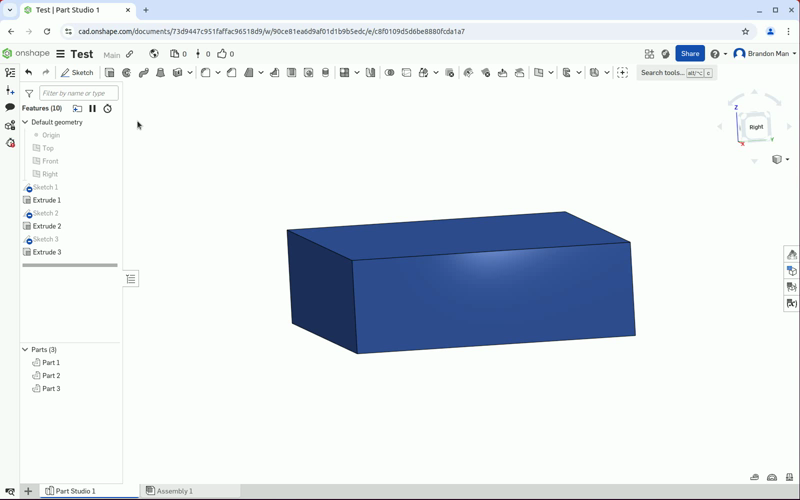
key(right, 3)
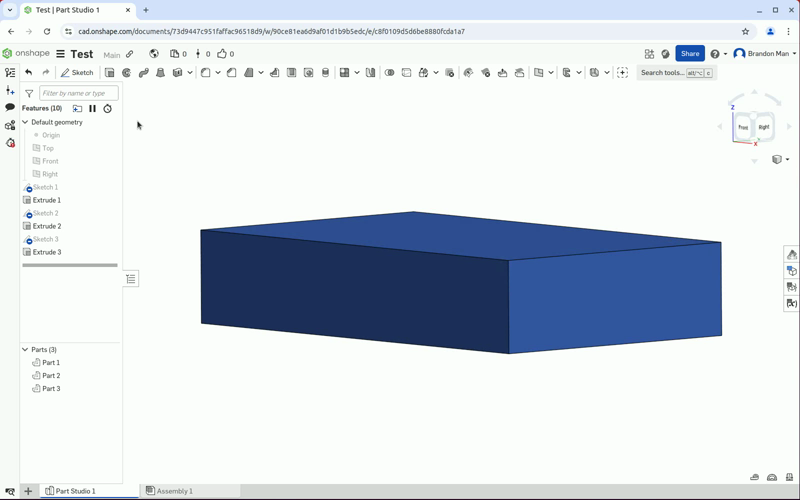
key(down, 3)
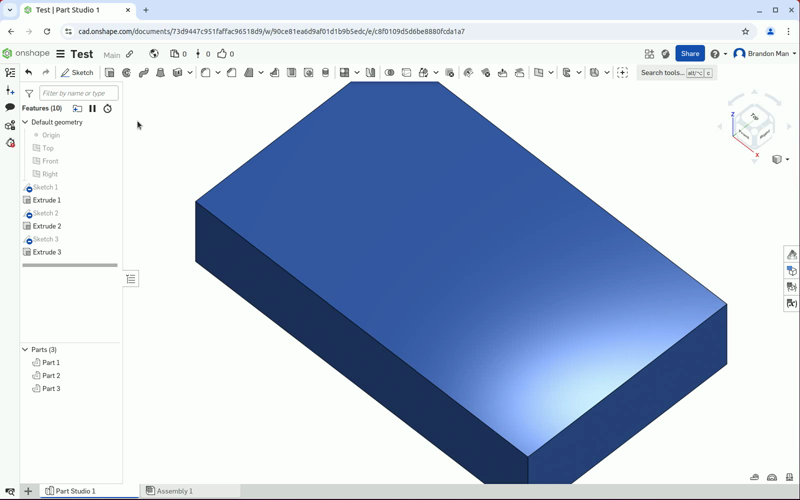
mouse_move(73, 189)
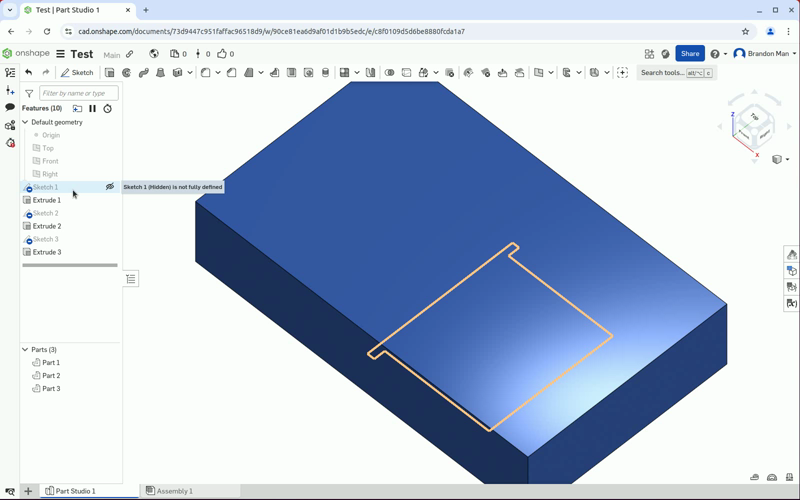
click(73, 189)